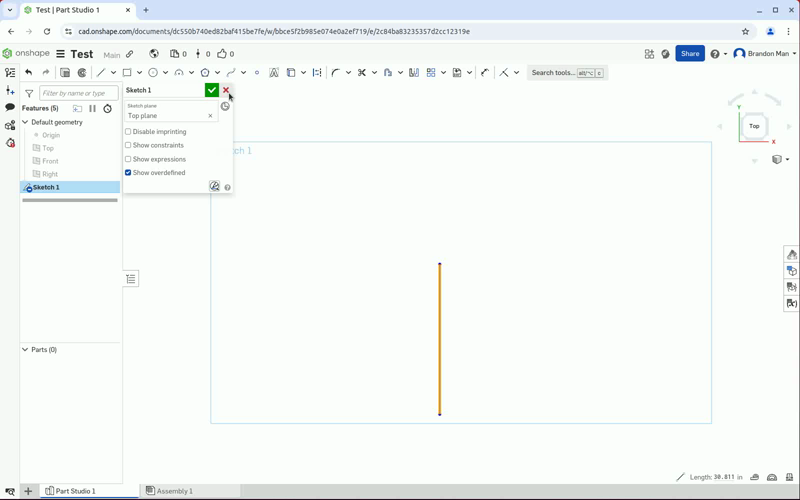
key(shift+h)
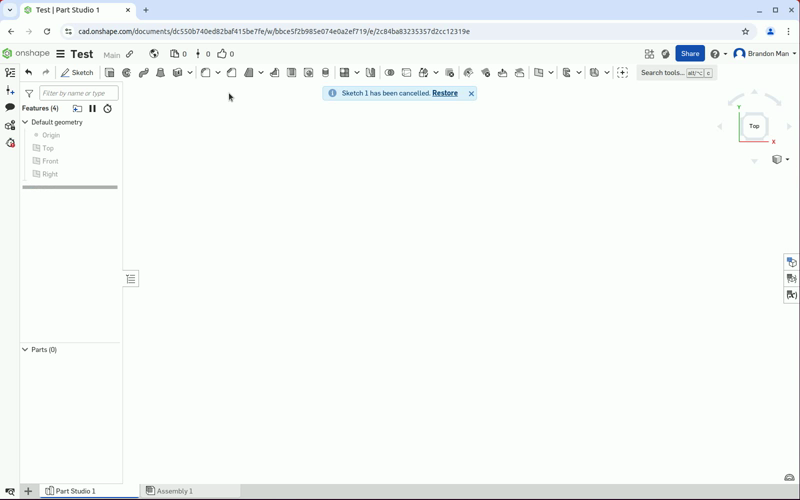
mouse_move(73, 352)
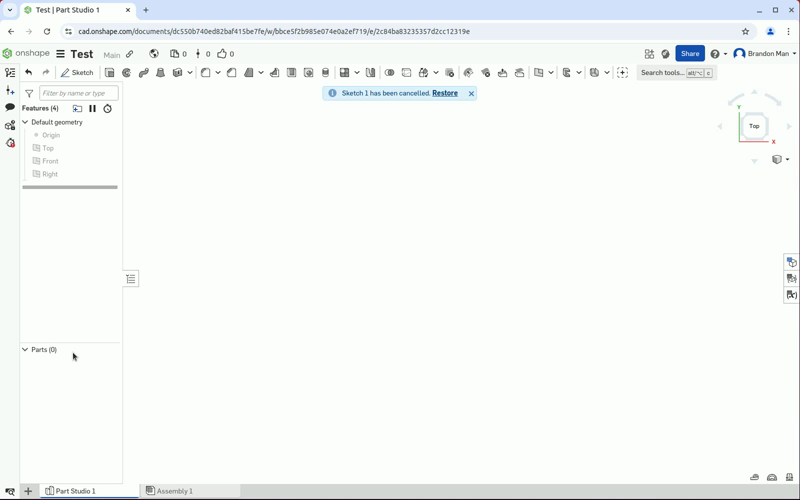
key(y)
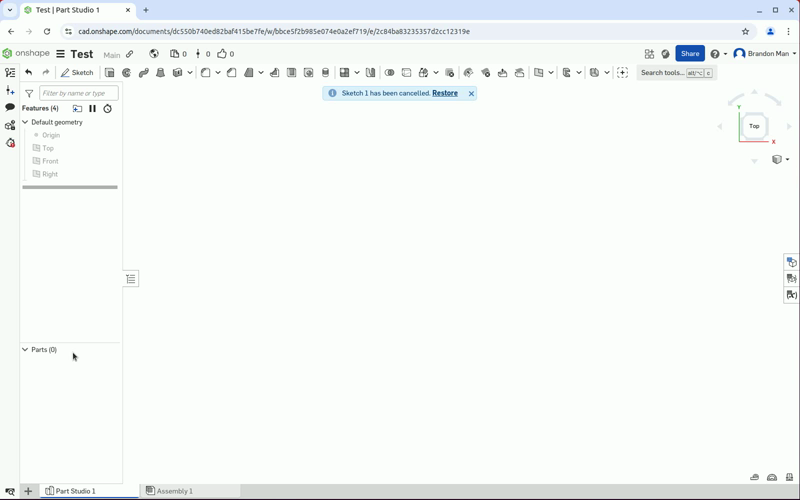
key(shift+p)
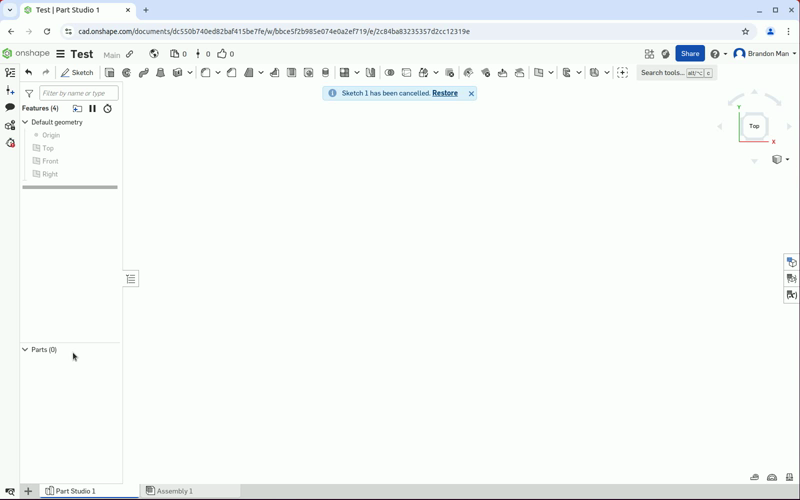
key(space)
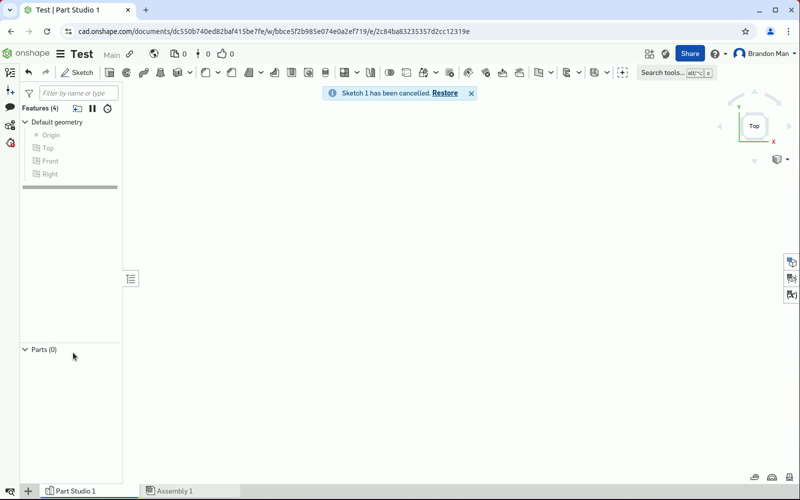
key_down(shift)
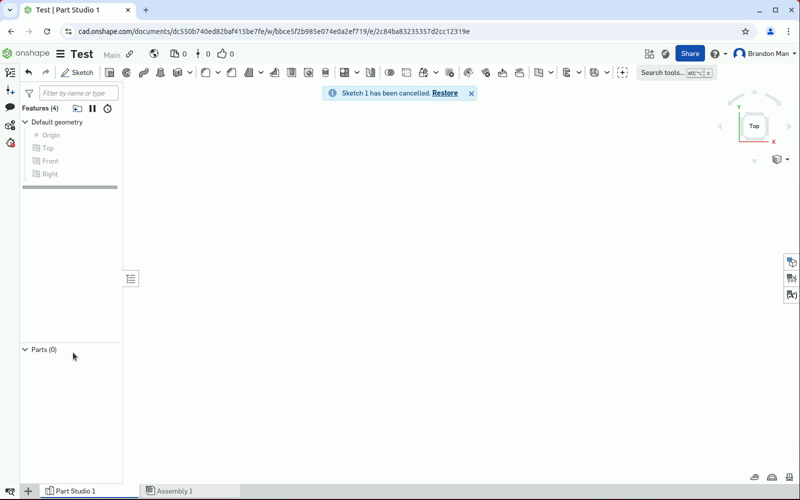
key(up)
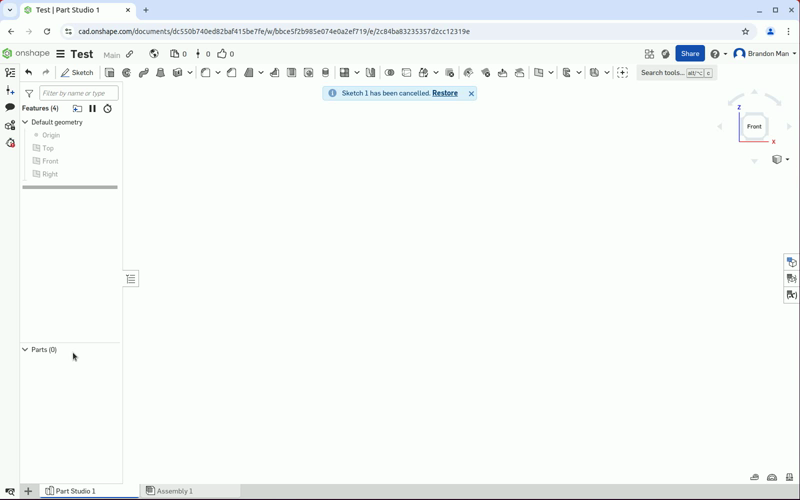
key_up(shift)
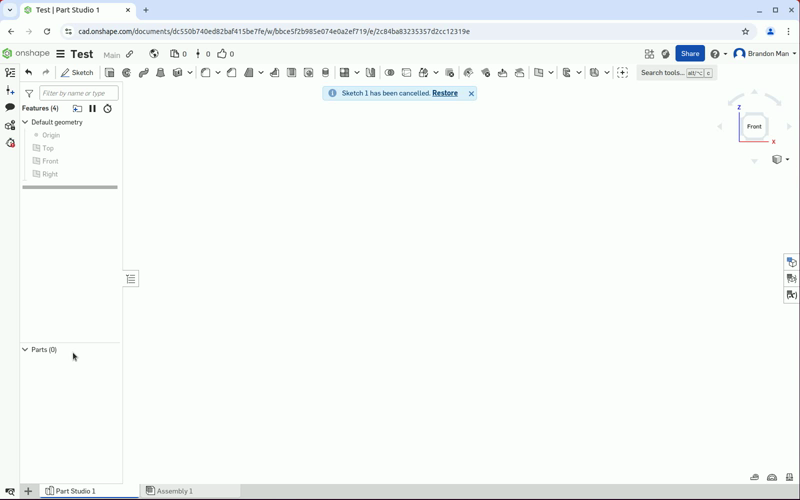
mouse_move(73, 352)
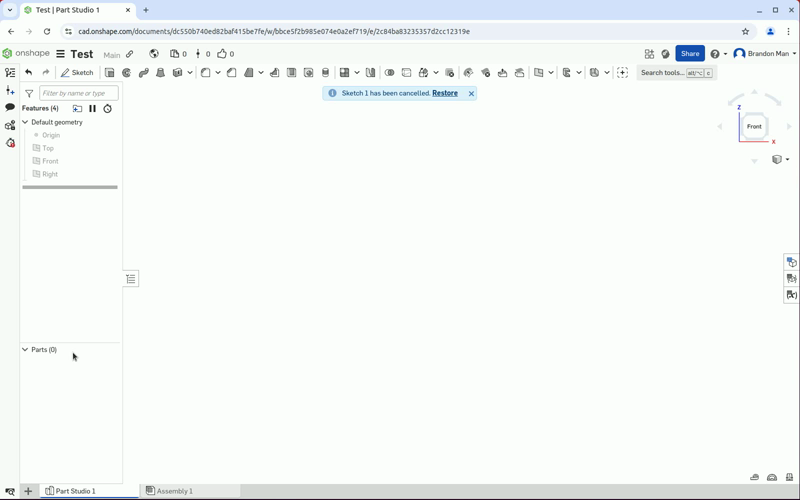
key(shift+y)
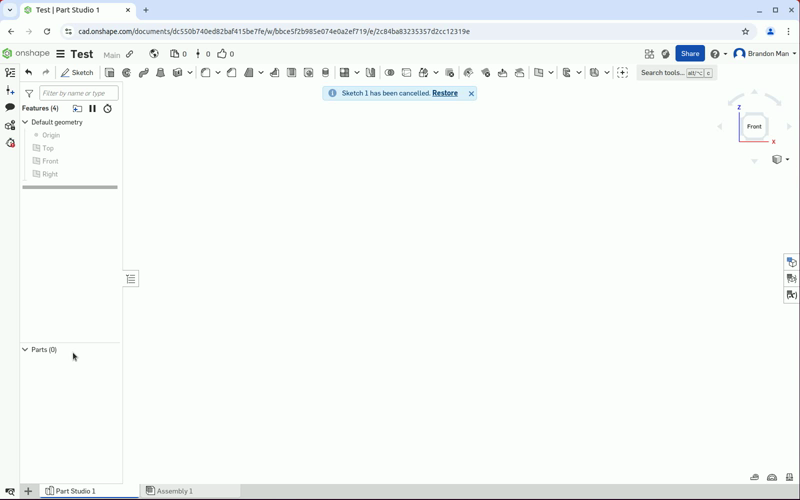
key(shift+s)
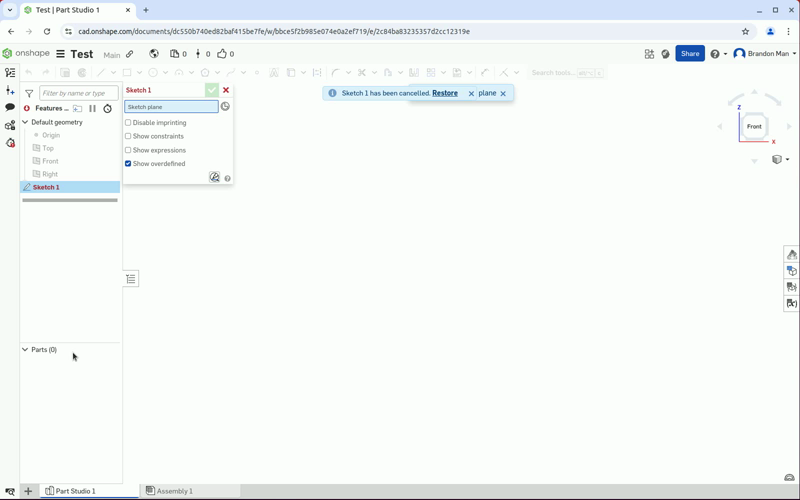
mouse_move(73, 163)
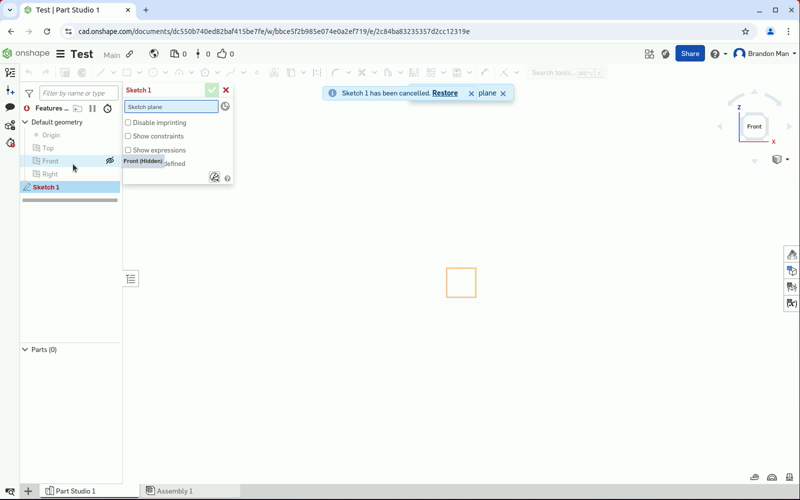
click(73, 163)
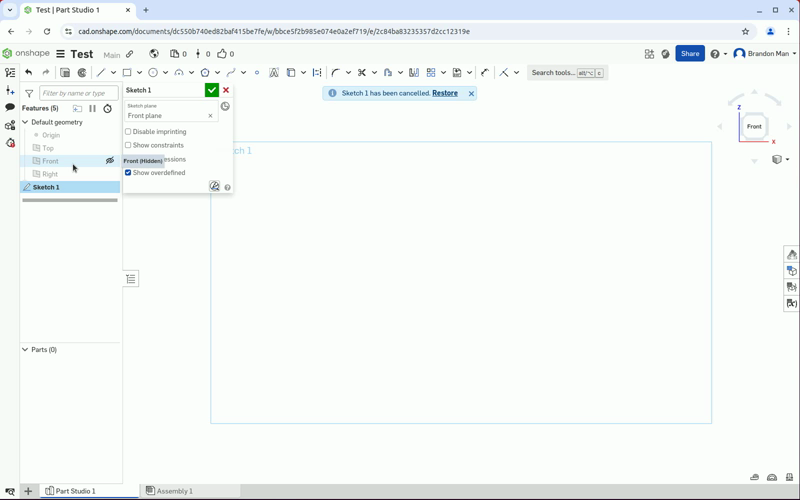
mouse_move(73, 352)
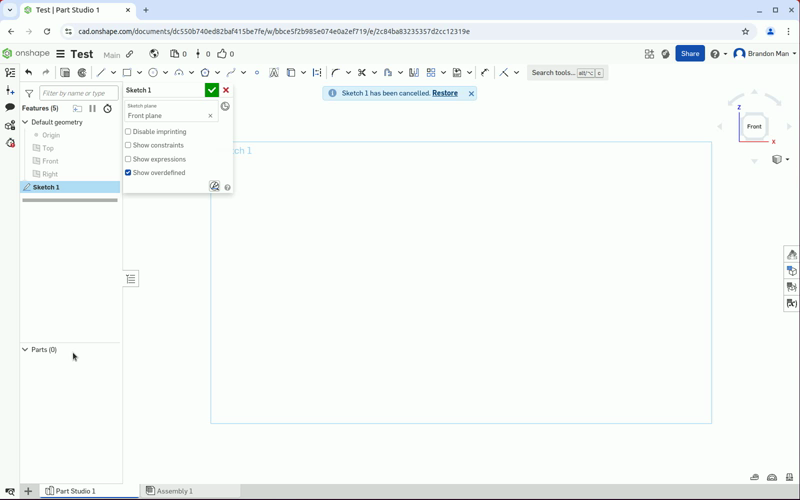
key(y)
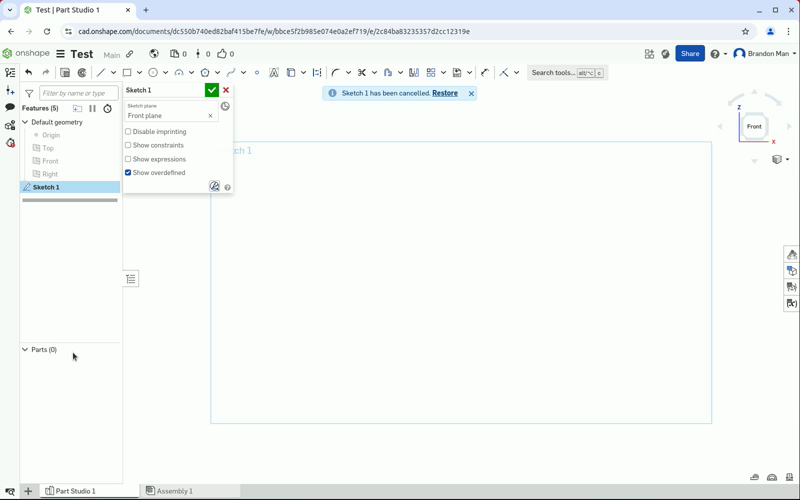
key(l)
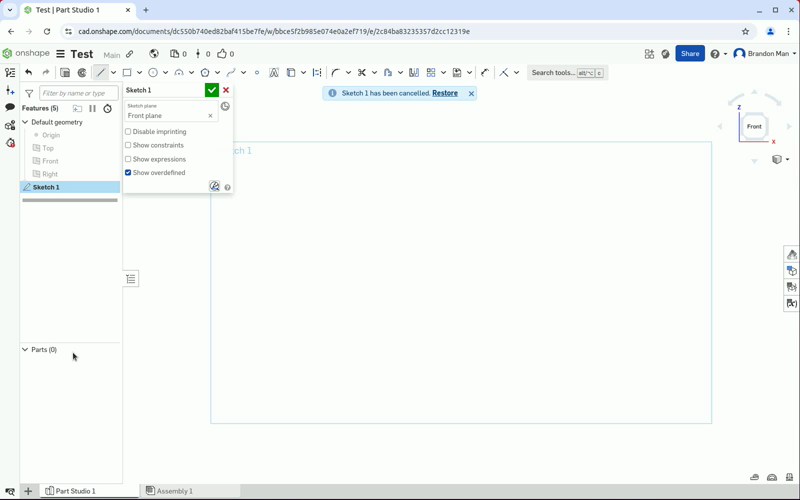
key_down(shift)
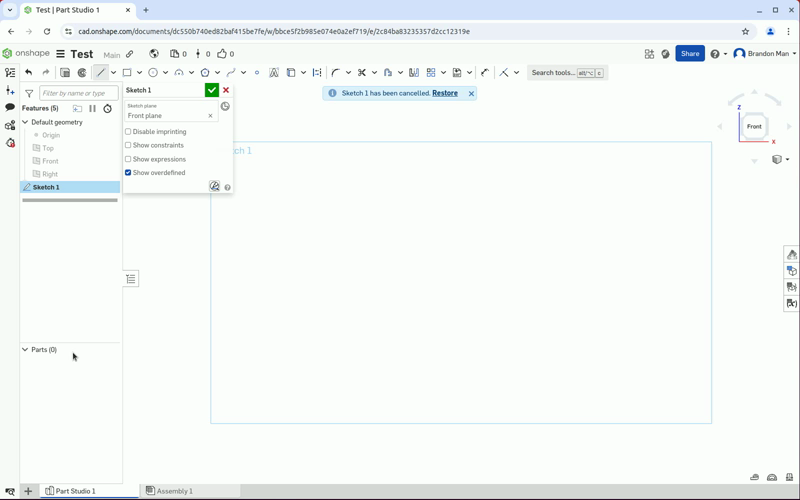
mouse_move(460, 282)
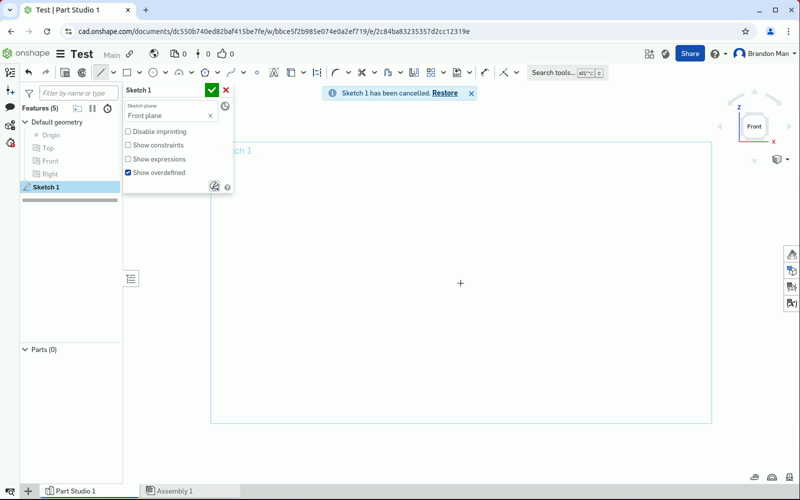
click(460, 282)
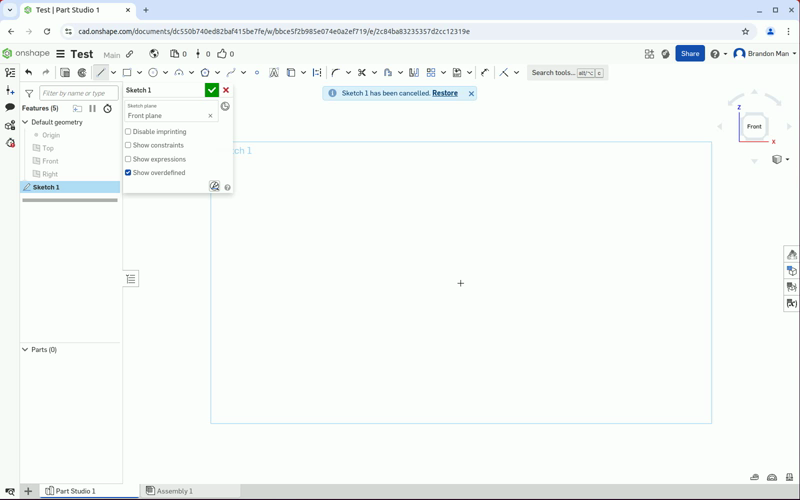
key_up(shift)
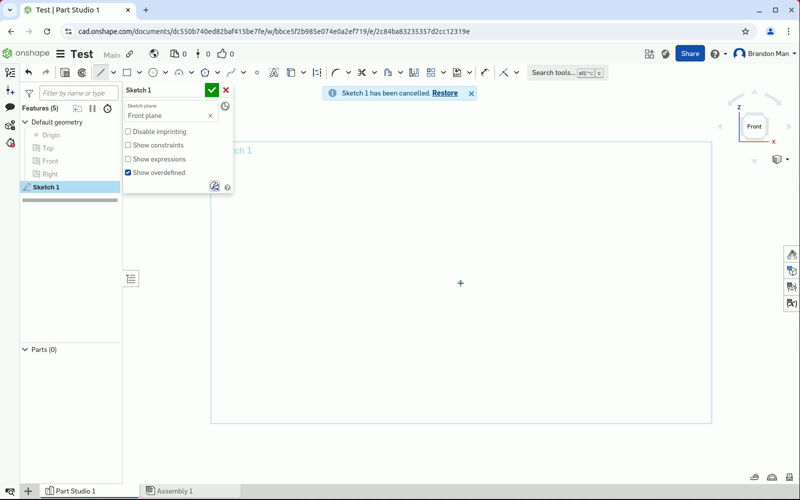
key_down(shift)
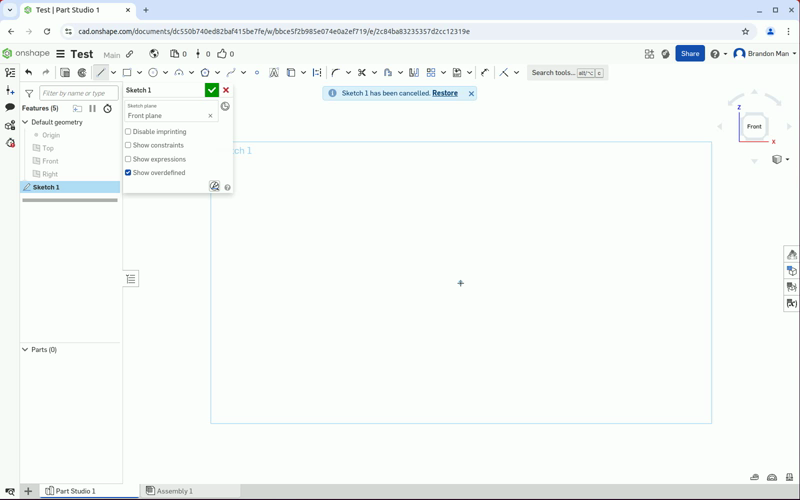
mouse_move(573, 282)
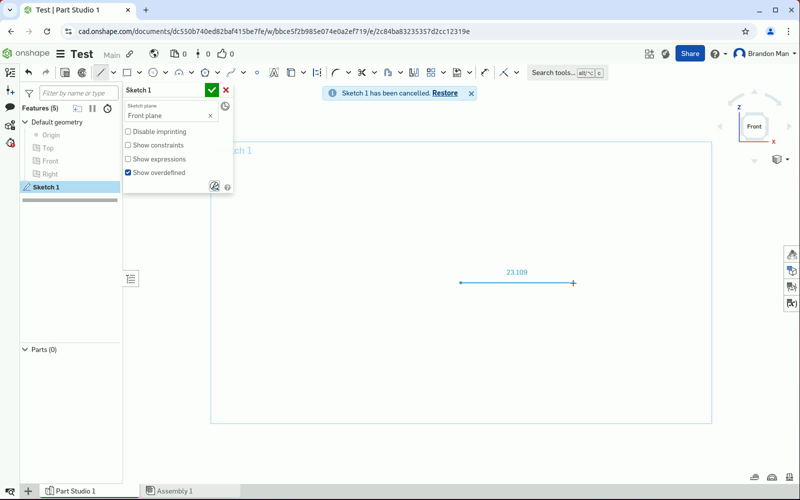
click(573, 282)
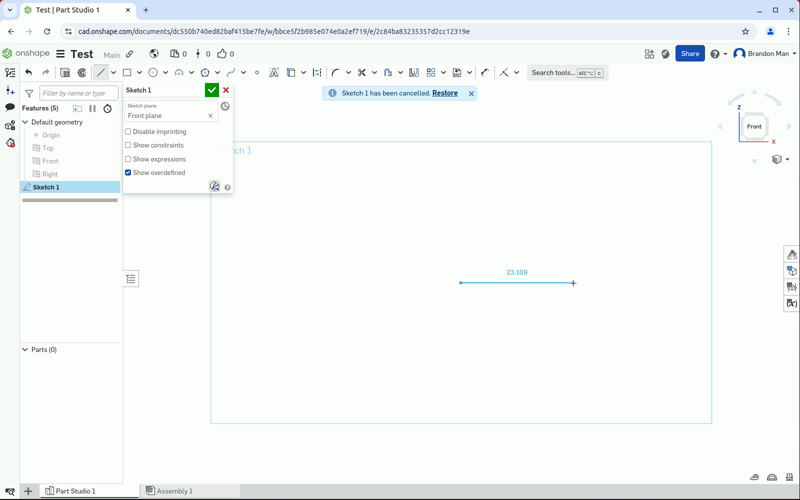
key_up(shift)
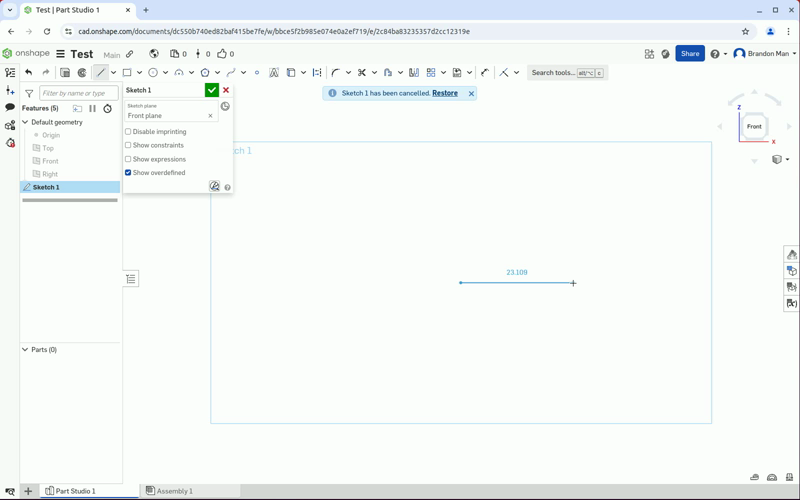
key_down(shift)
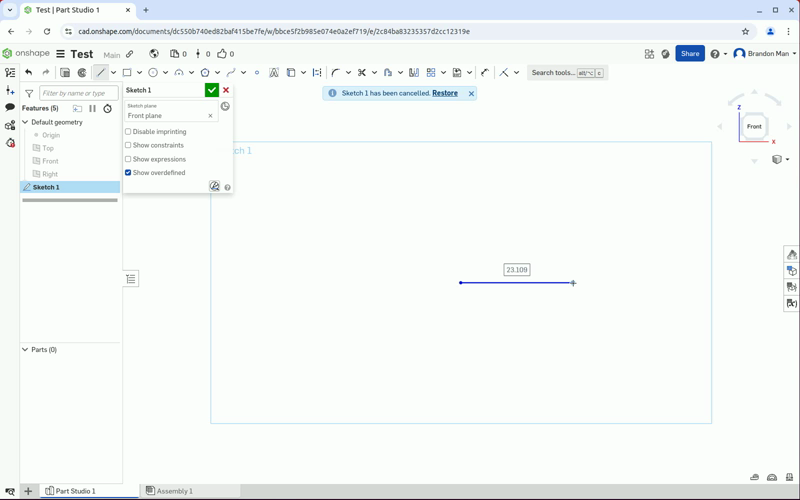
mouse_move(589, 282)
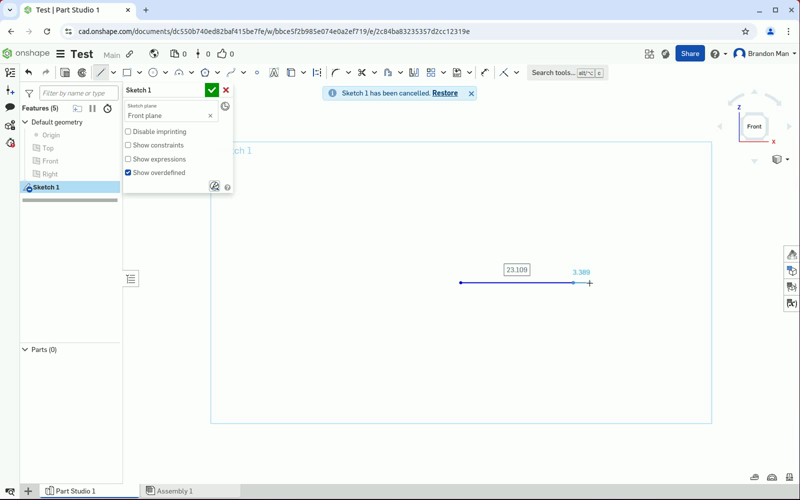
mouse_move(573, 245)
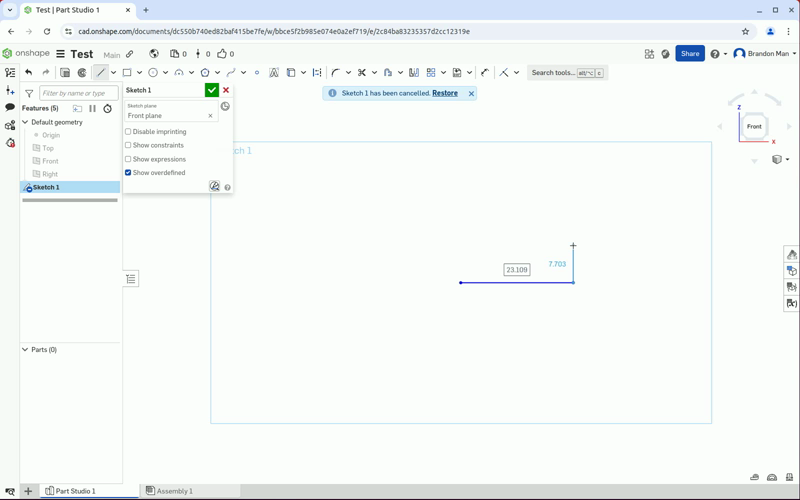
click(573, 245)
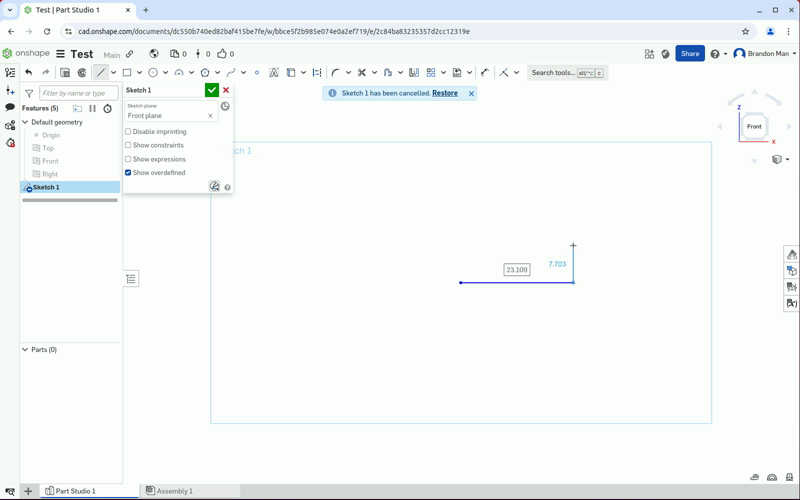
key_up(shift)
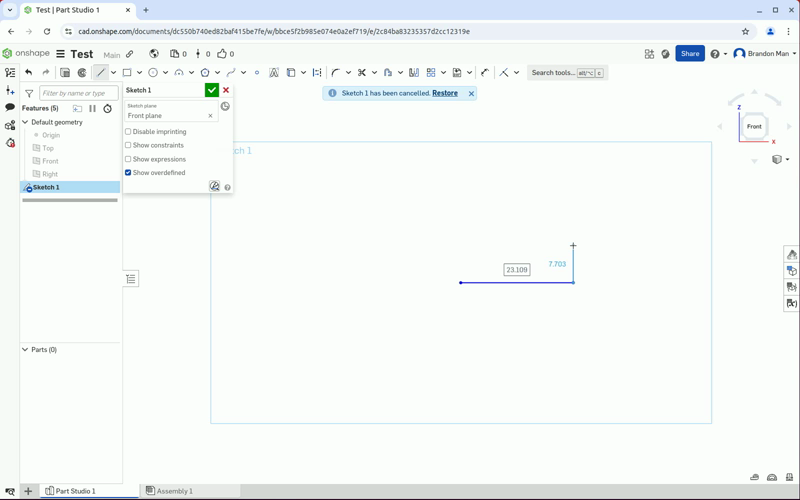
key_down(shift)
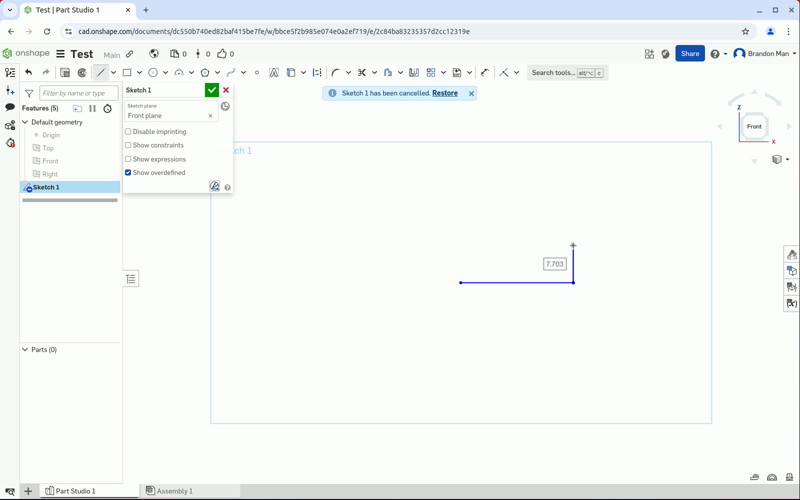
mouse_move(535, 189)
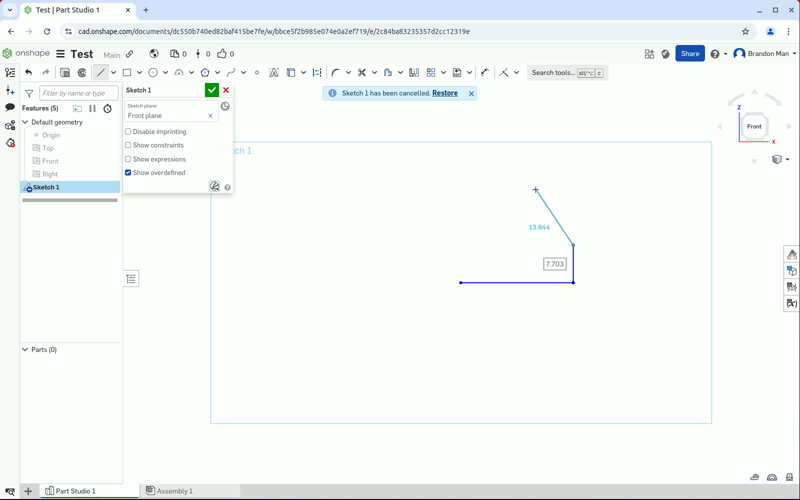
click(535, 189)
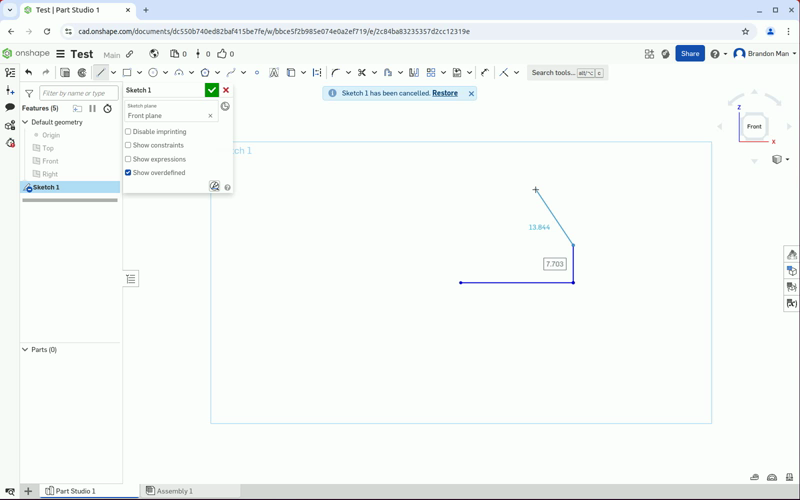
key_up(shift)
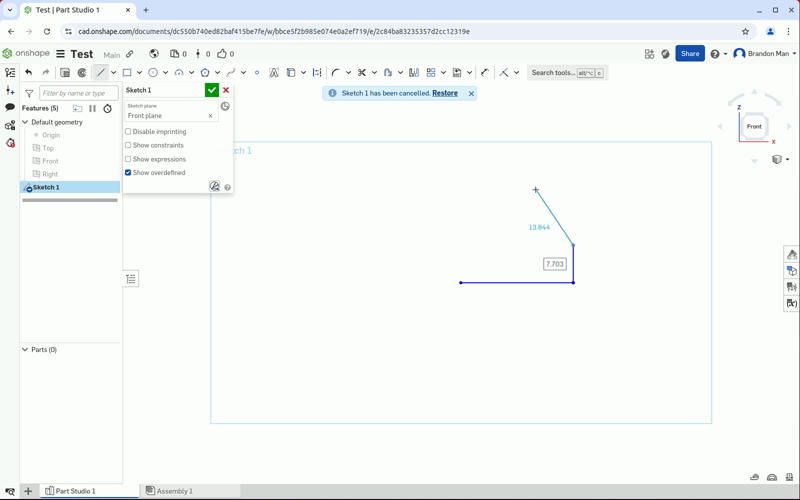
key_down(shift)
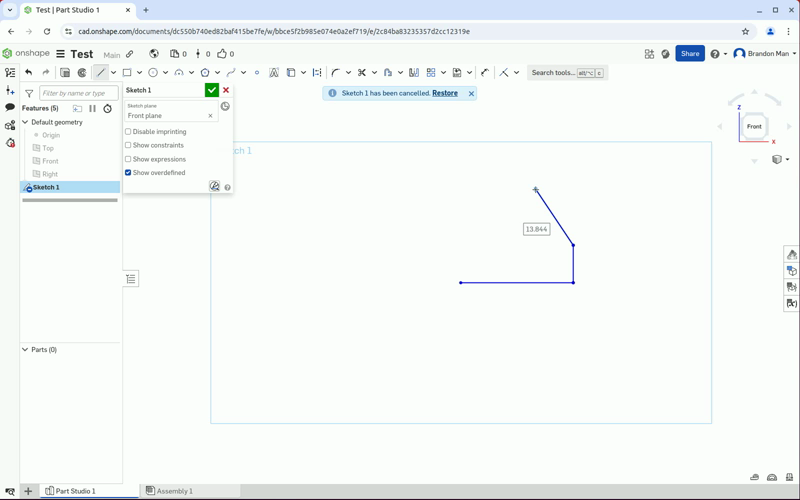
mouse_move(460, 189)
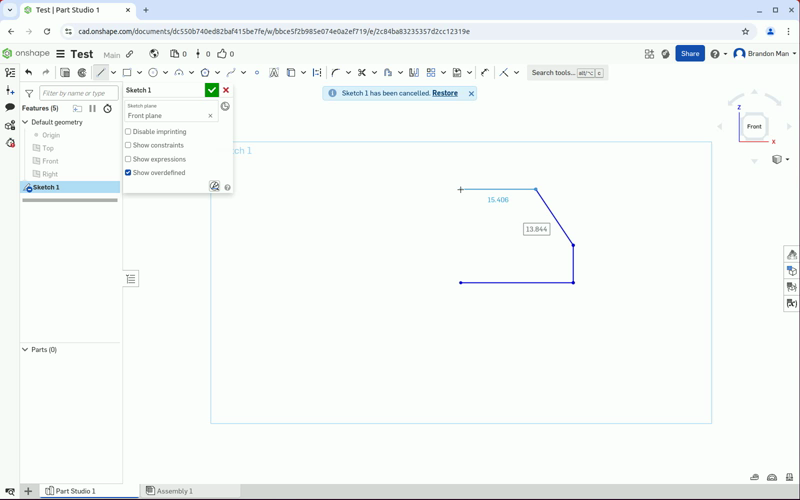
click(460, 189)
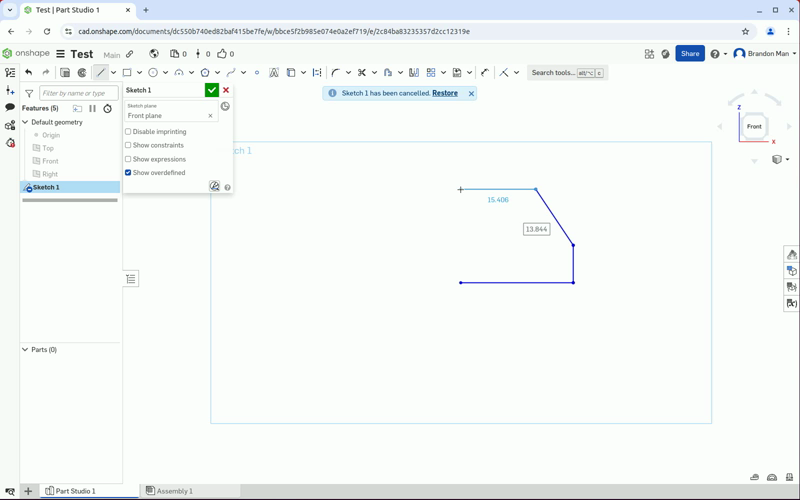
key_up(shift)
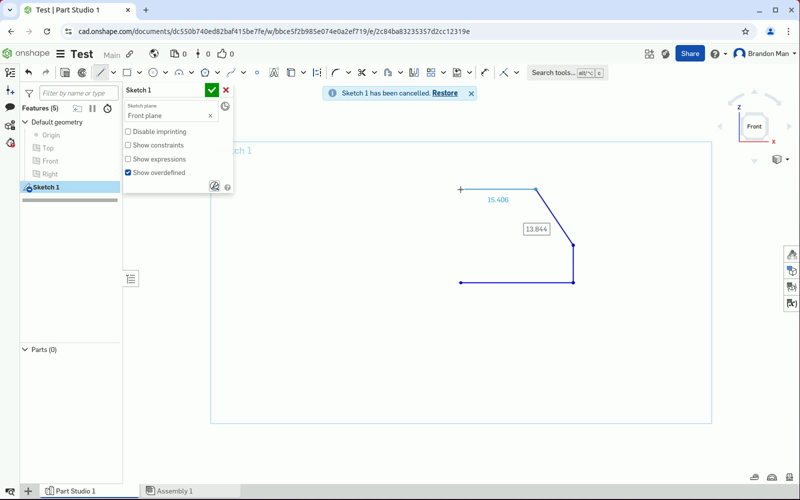
key_down(shift)
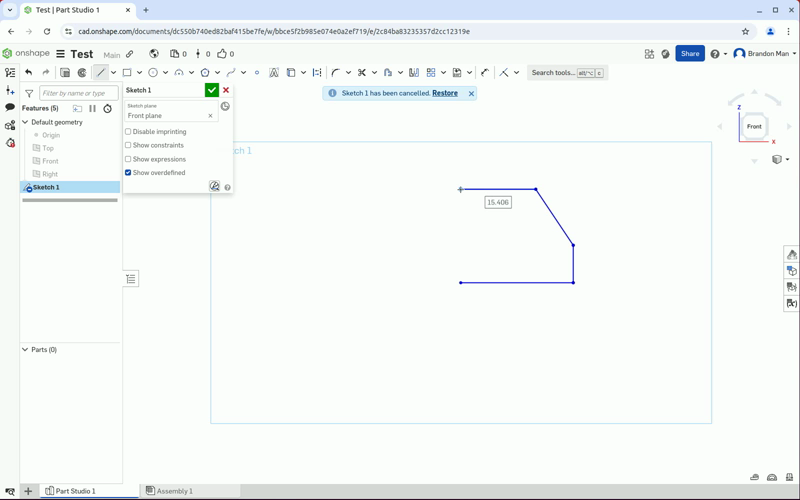
mouse_move(460, 282)
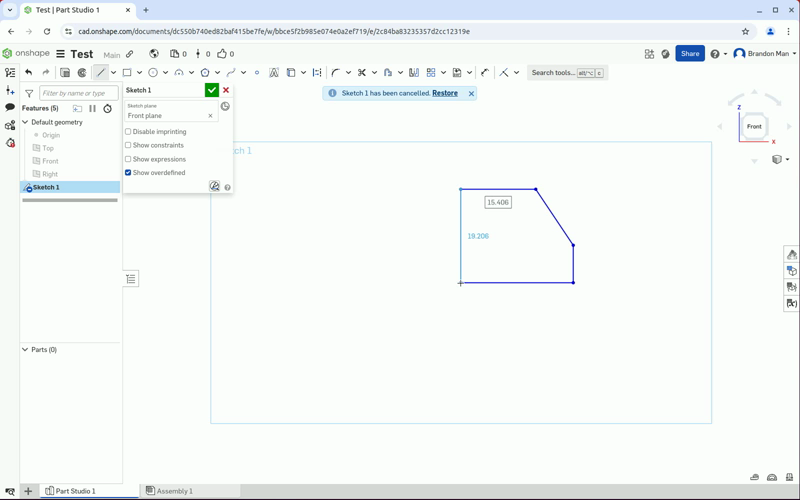
key_up(shift)
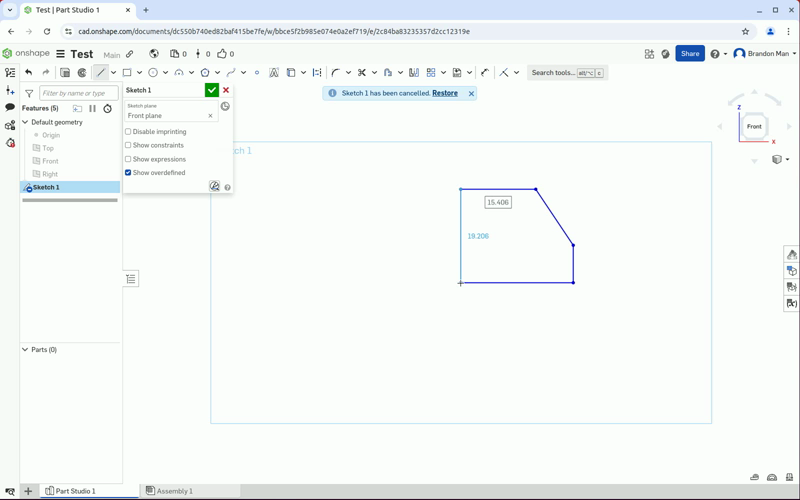
click(460, 282)
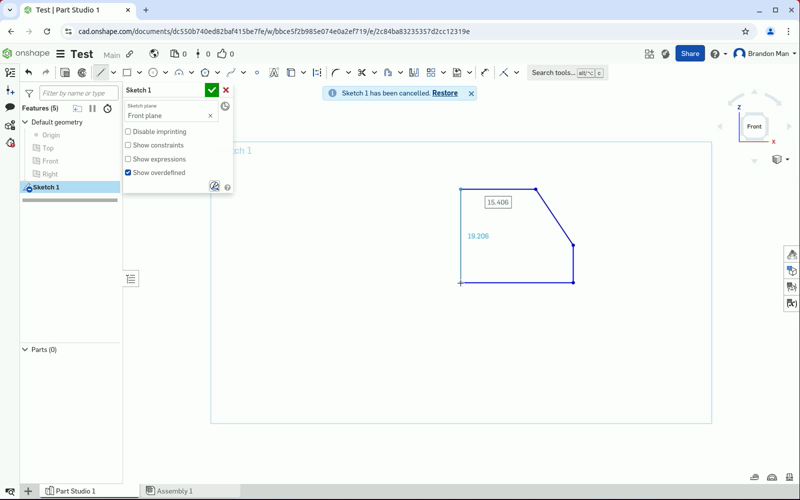
key(esc)
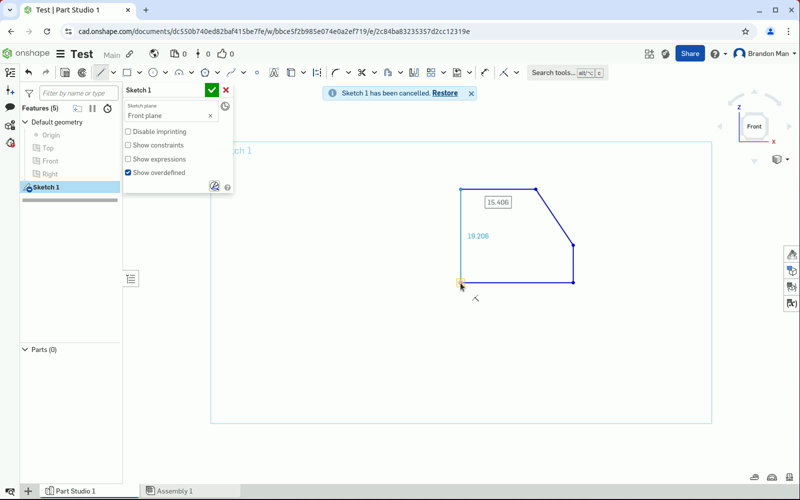
mouse_move(506, 227)
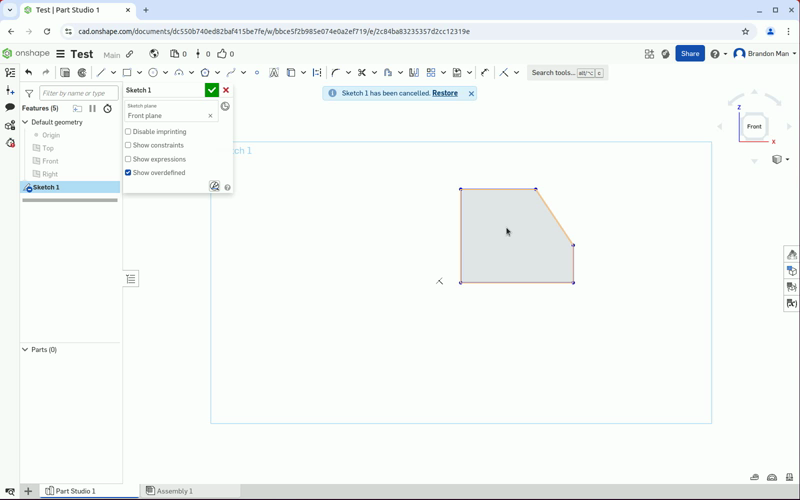
click(506, 227)
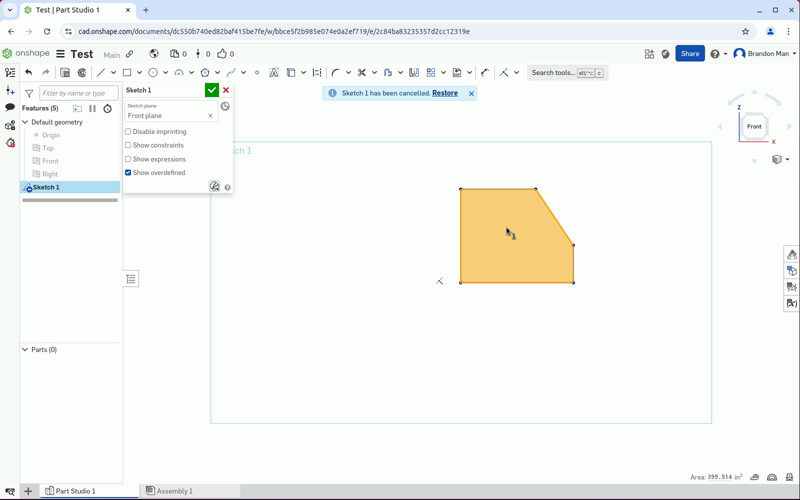
mouse_move(73, 352)
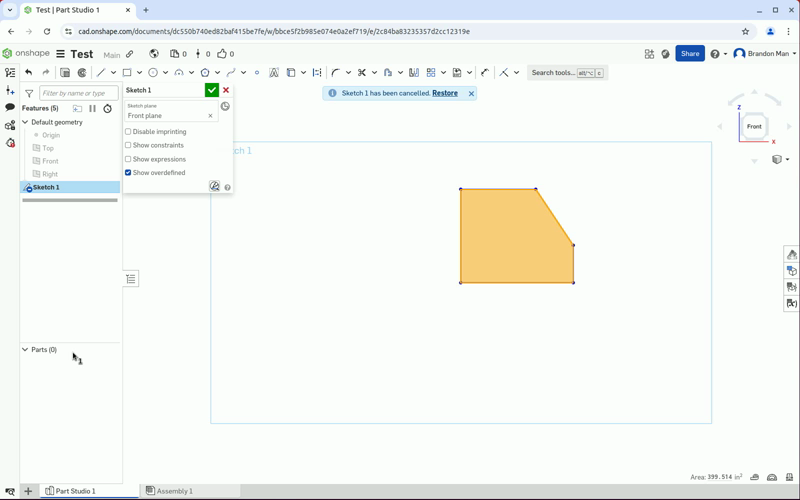
key(shift+y)
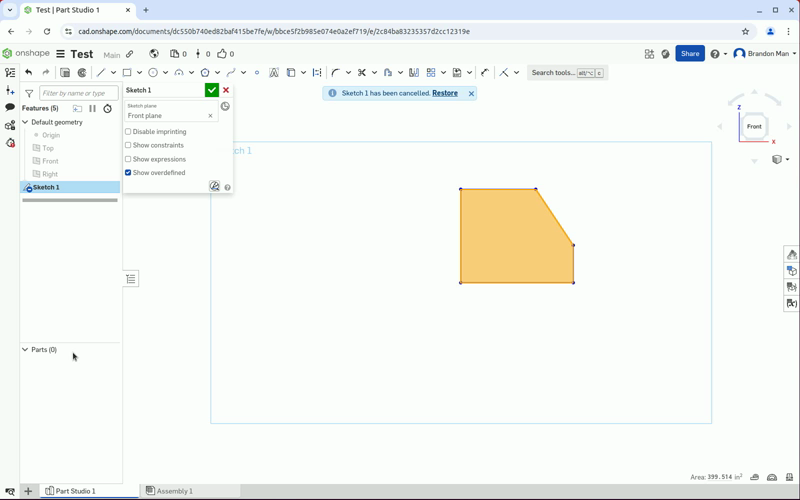
key(shift+e)
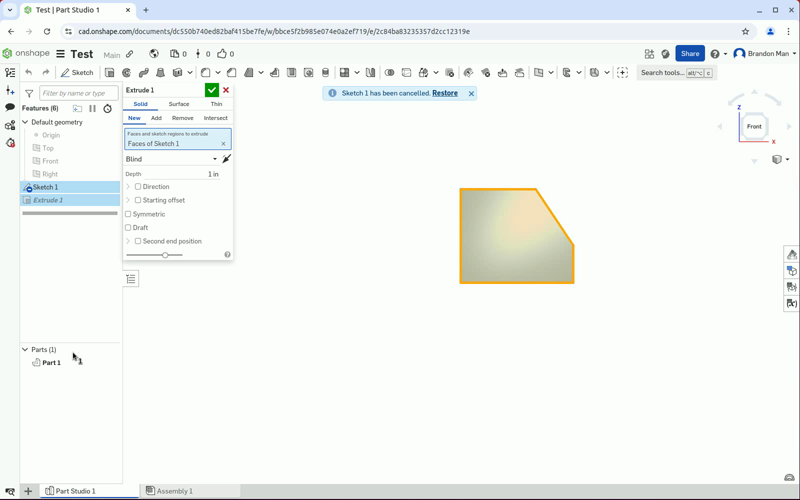
mouse_move(143, 106)
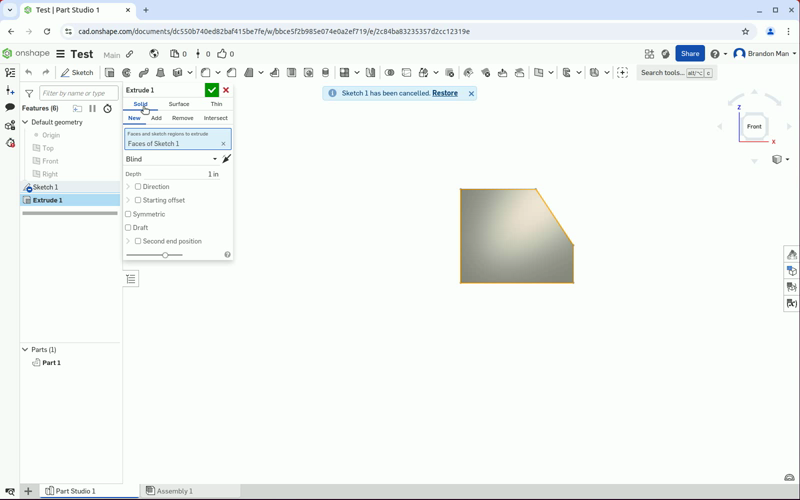
click(143, 106)
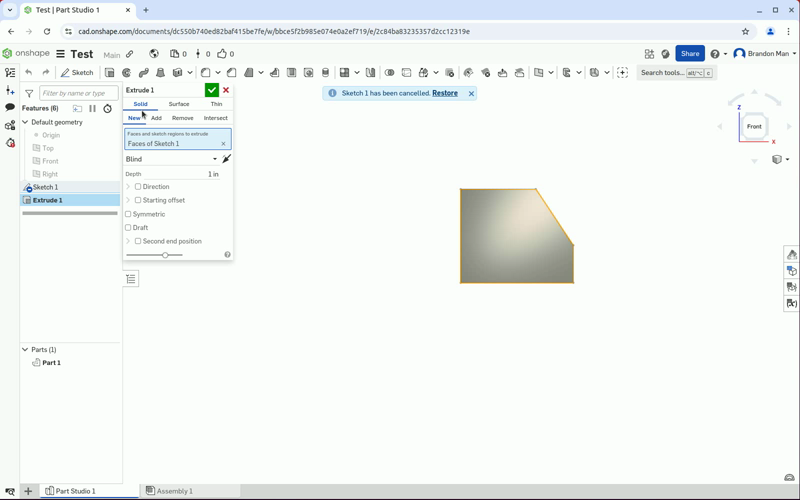
mouse_move(137, 120)
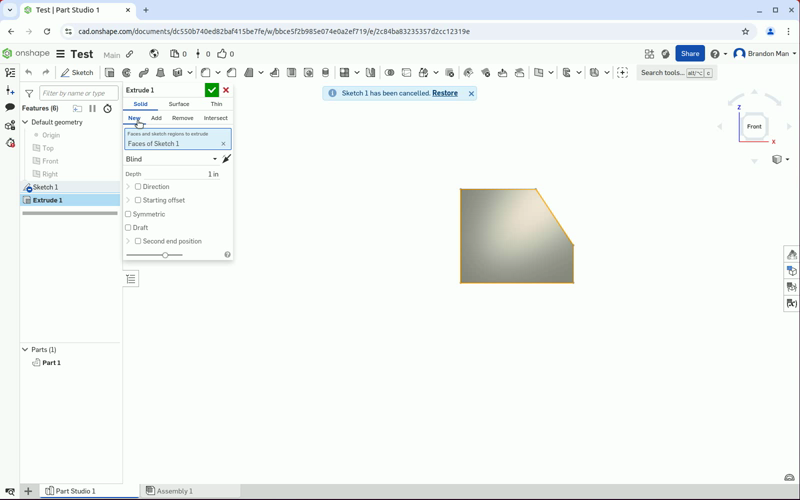
click(137, 120)
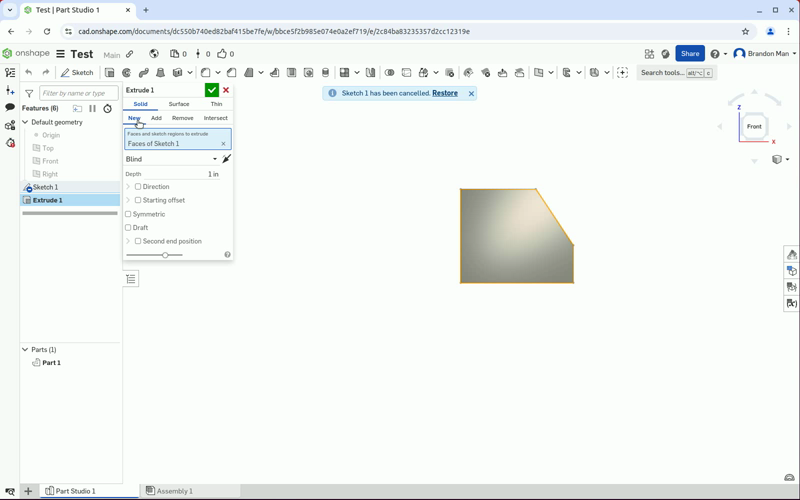
key(tab, 4)
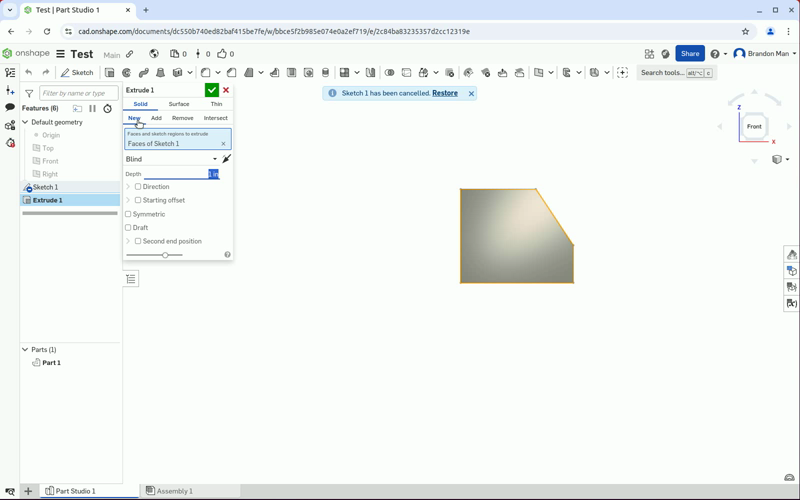
text(15.405)
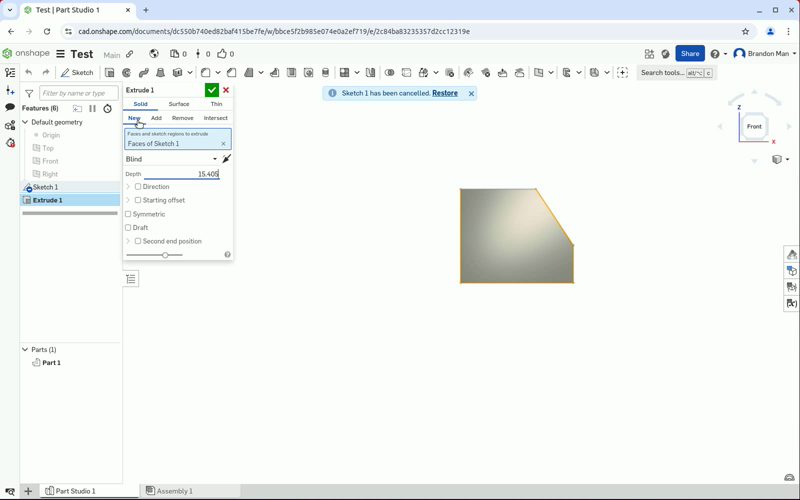
key(enter)
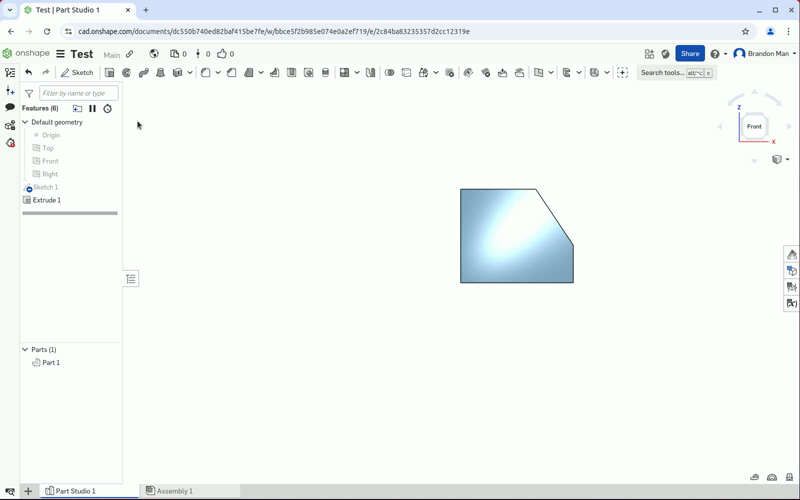
key(shift+h)
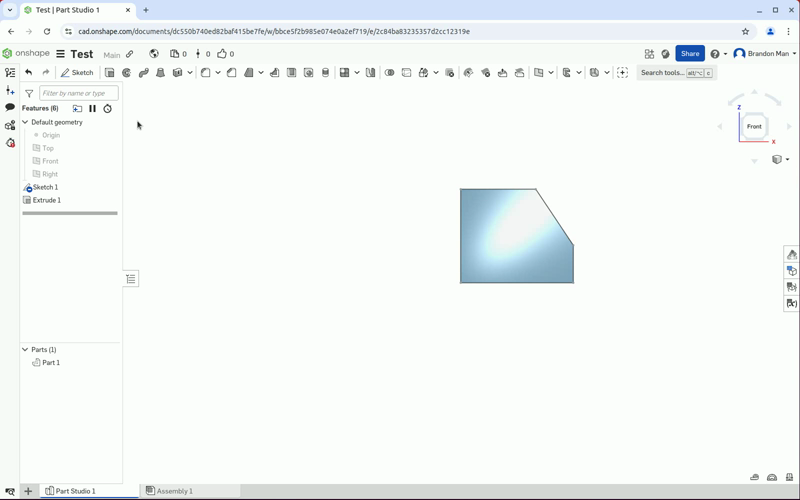
key(shift+h)
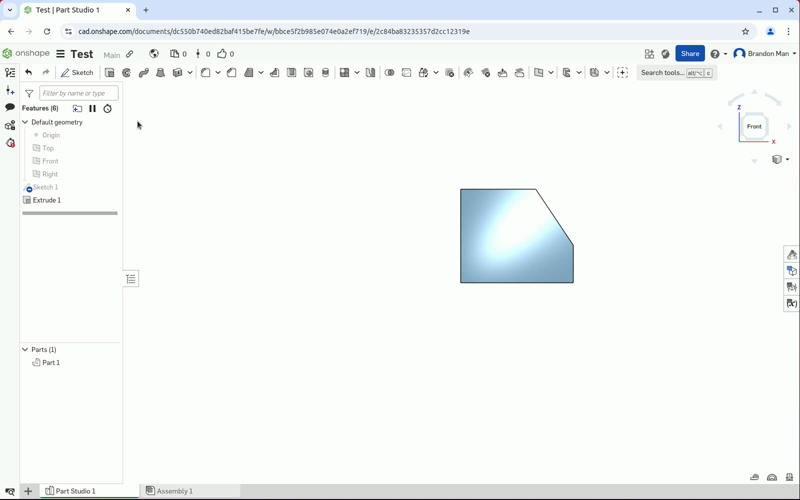
mouse_move(73, 189)
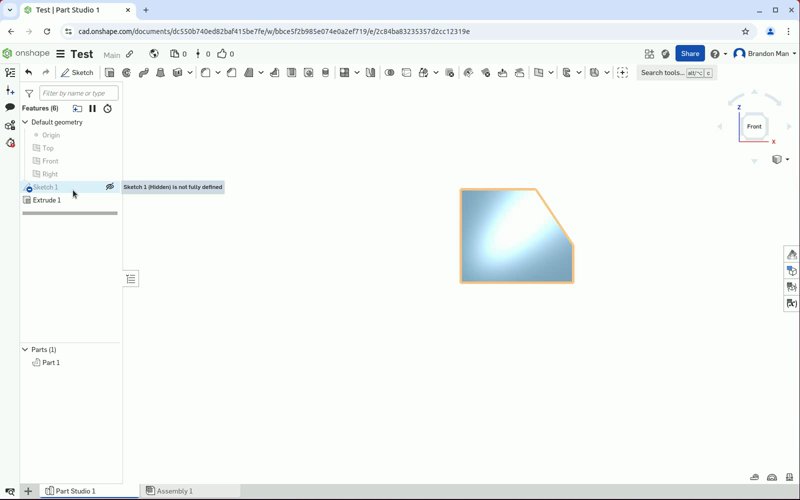
click(73, 189)
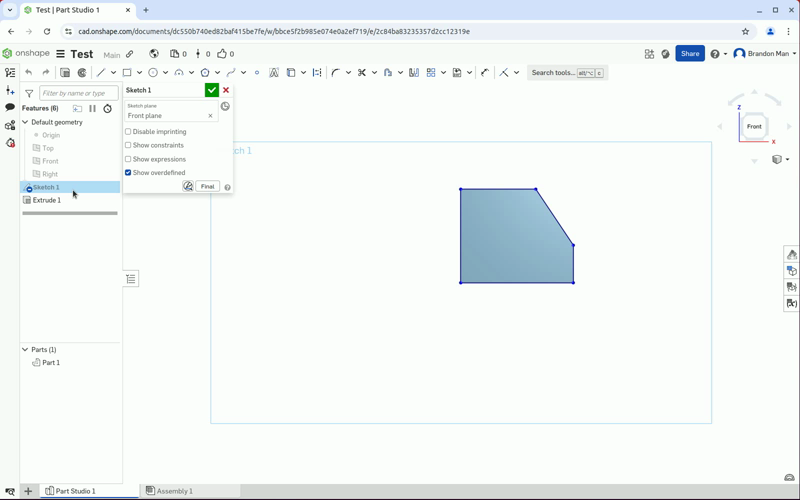
mouse_move(229, 92)
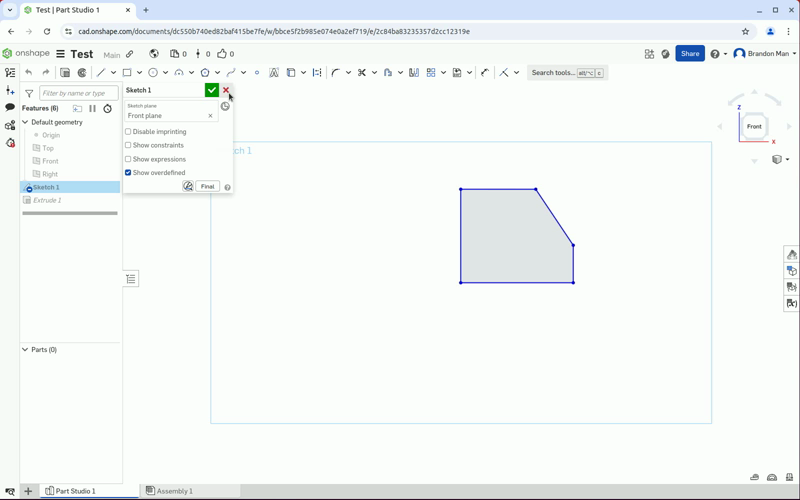
click(229, 92)
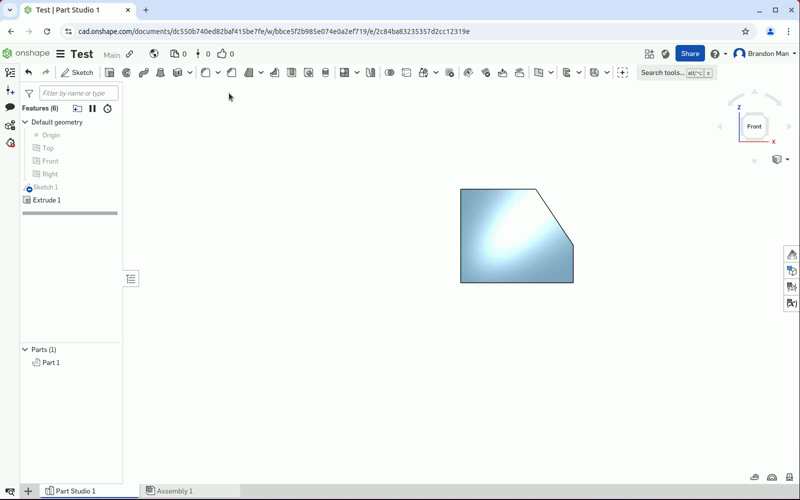
mouse_move(73, 352)
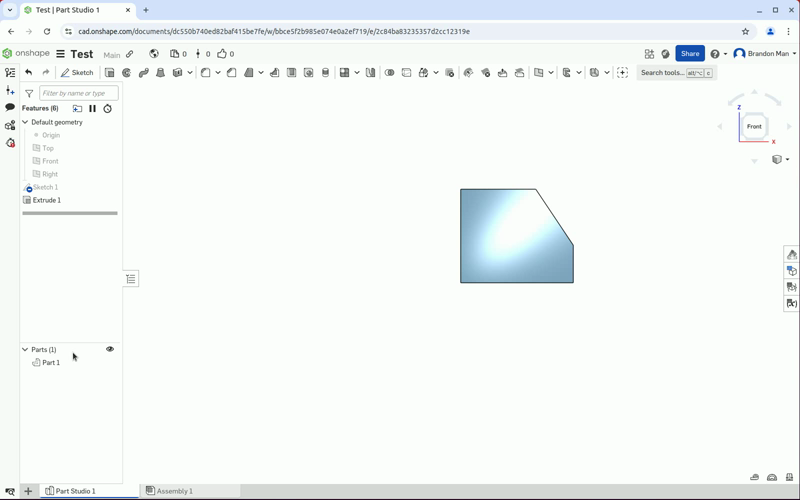
key(y)
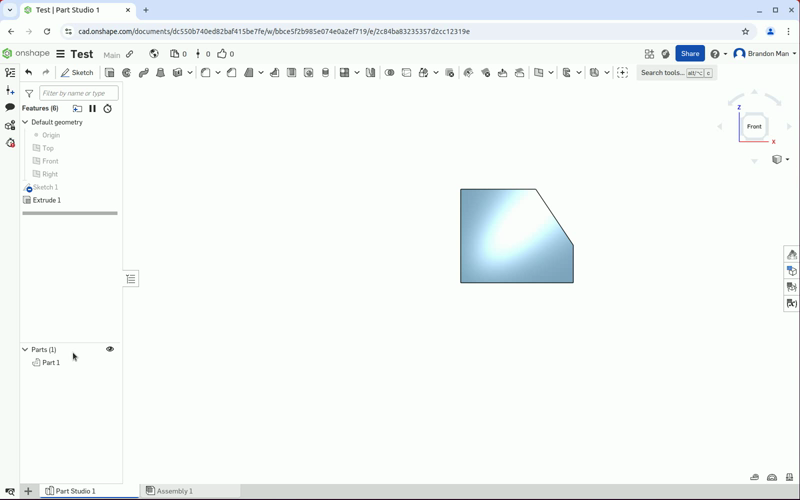
key(shift+p)
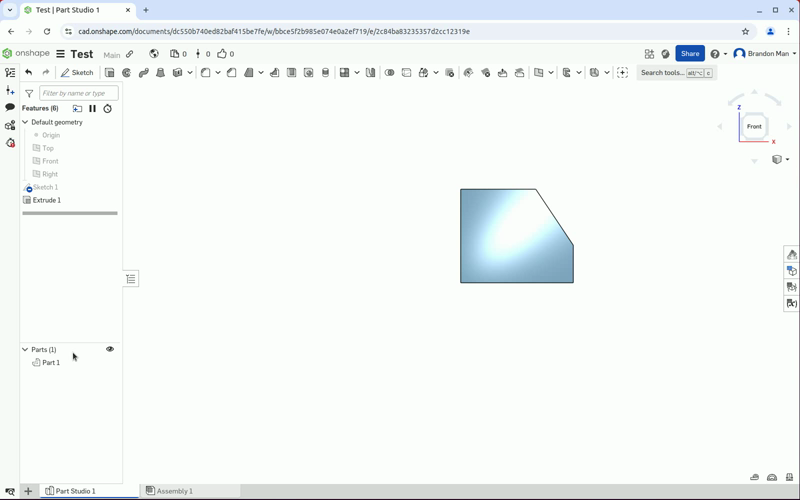
key(space)
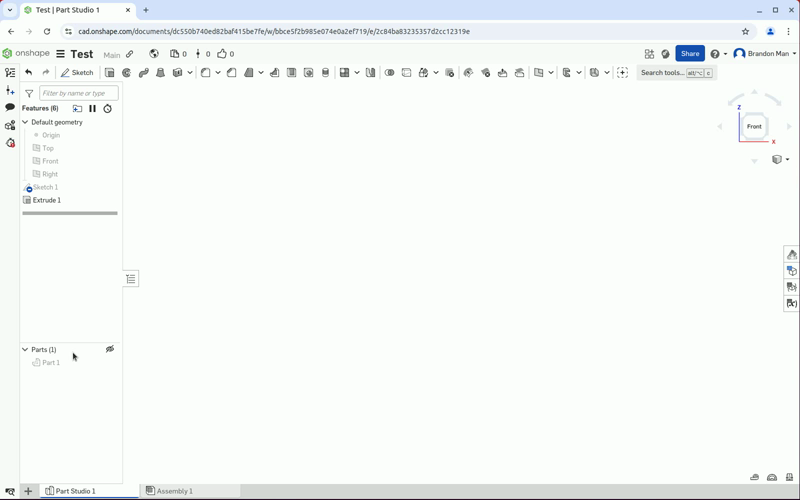
key_down(shift)
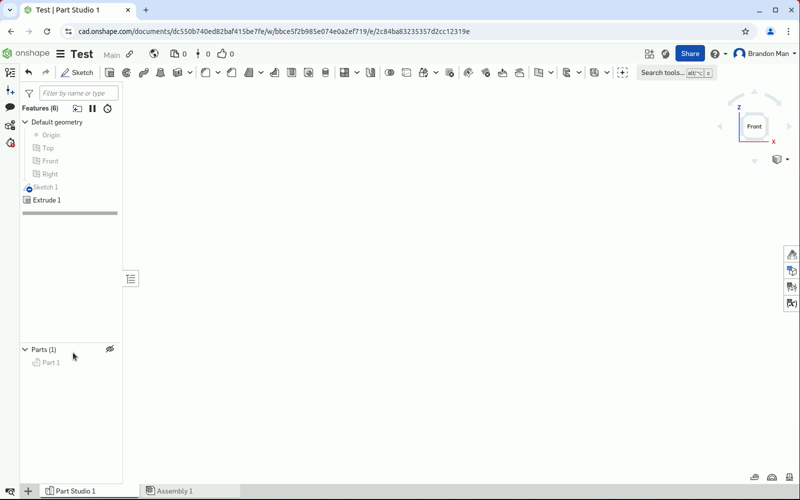
key(left)
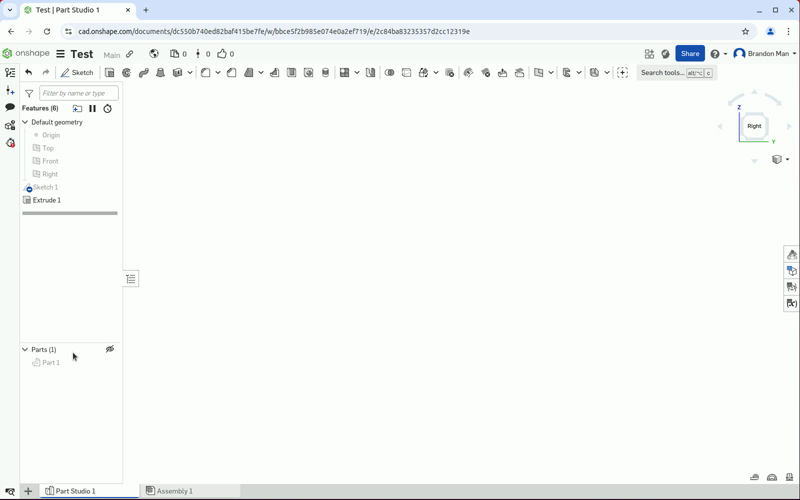
key_up(shift)
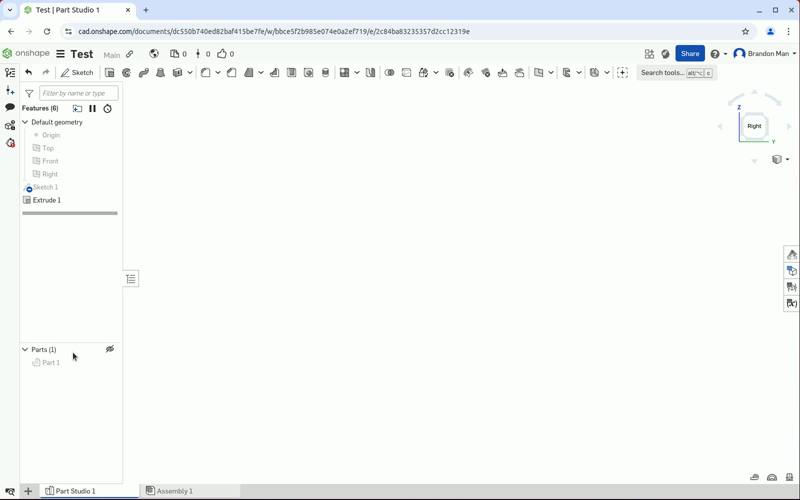
mouse_move(73, 352)
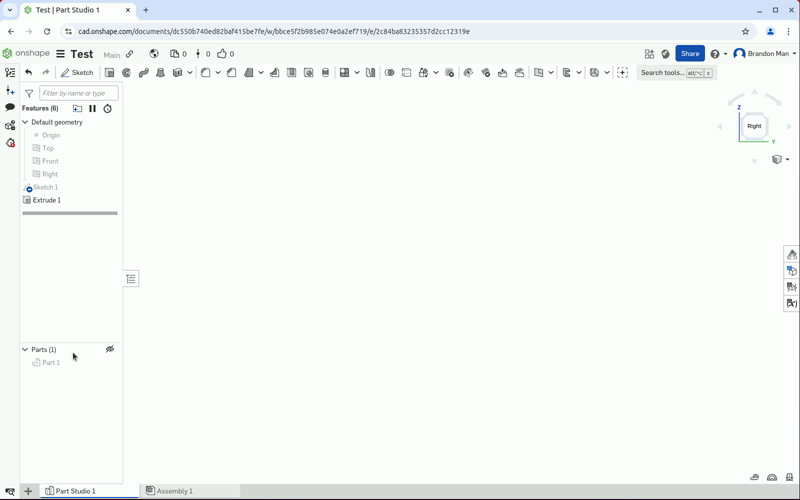
key(shift+y)
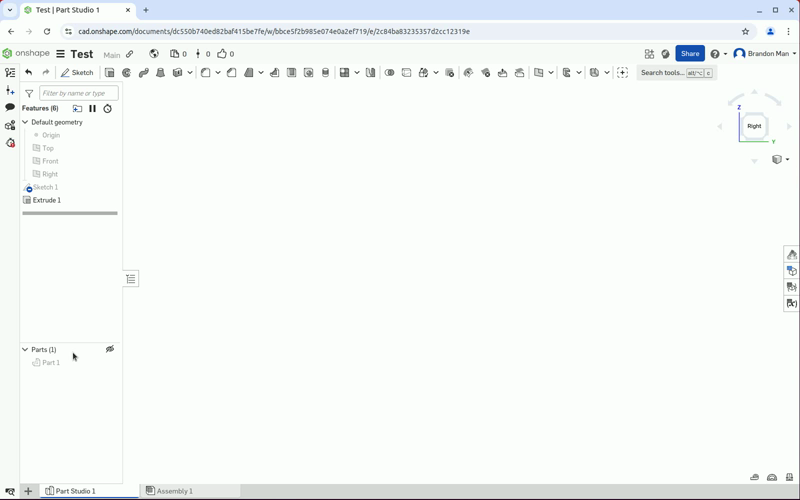
key(shift+s)
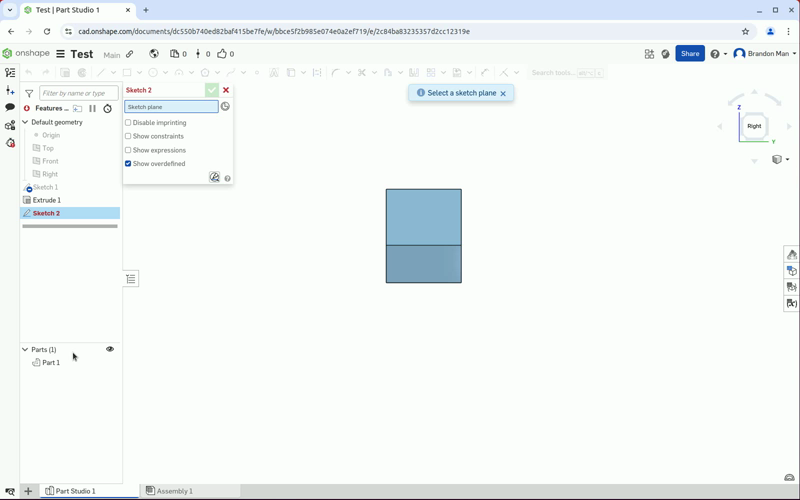
mouse_move(73, 176)
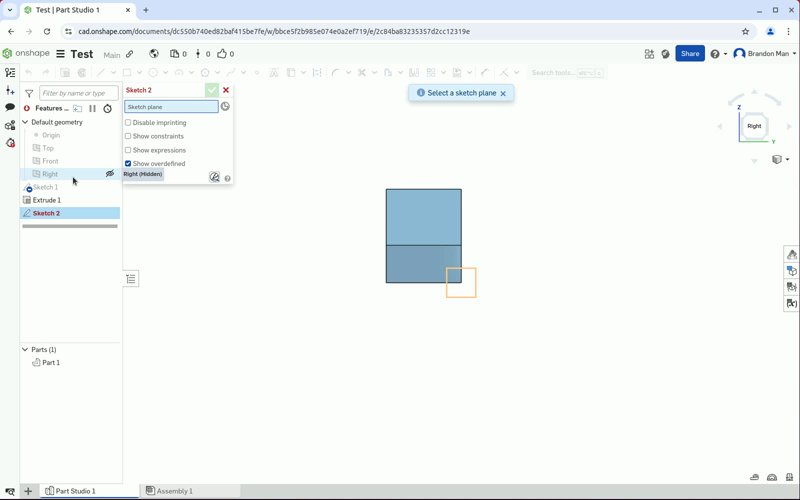
click(73, 176)
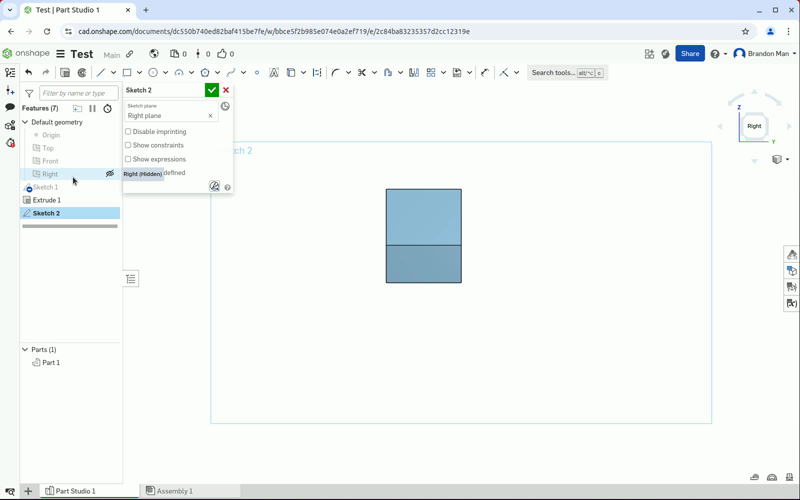
mouse_move(73, 352)
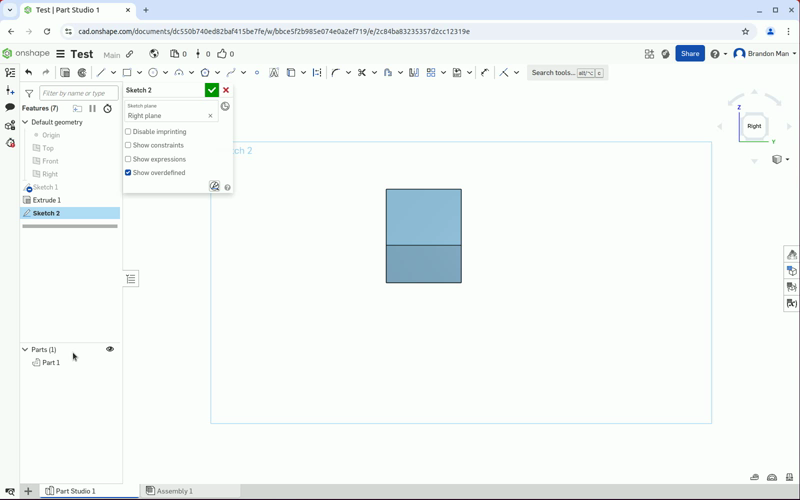
key(y)
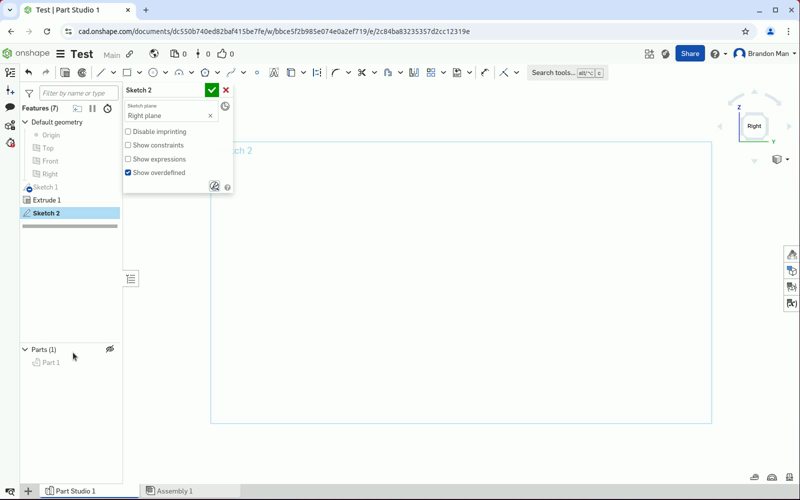
key(l)
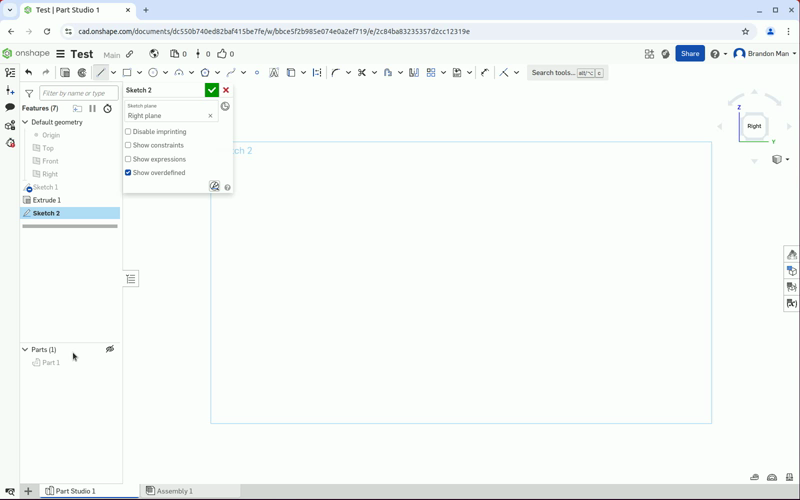
key_down(shift)
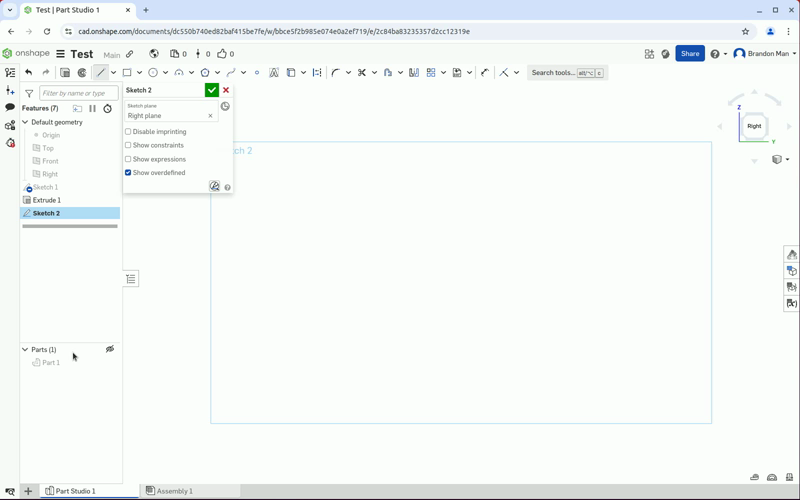
mouse_move(423, 245)
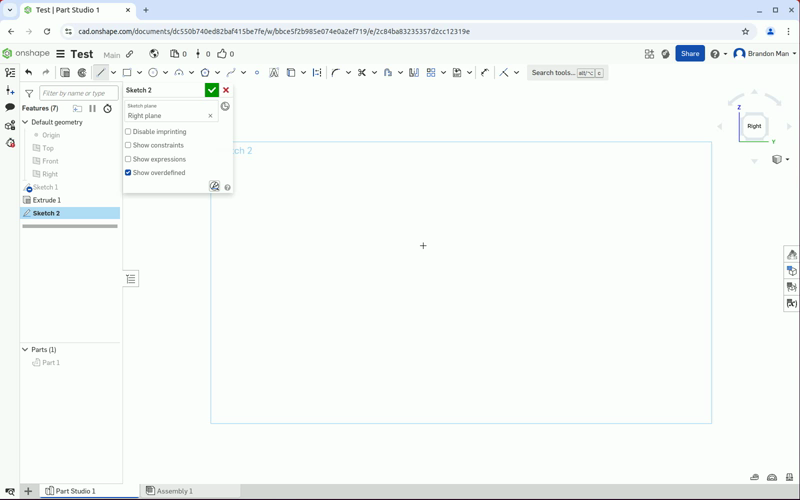
click(423, 245)
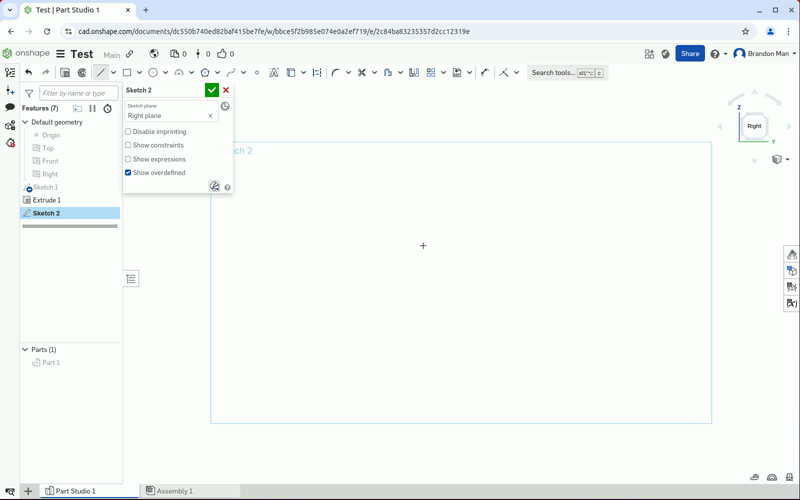
key_up(shift)
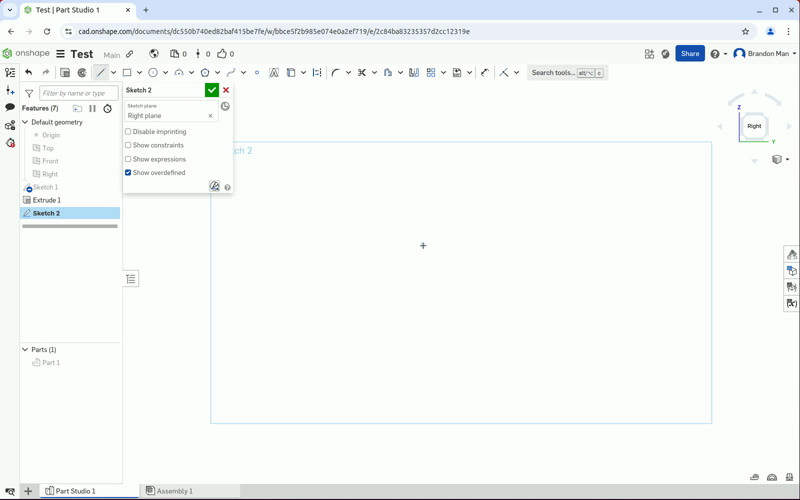
key_down(shift)
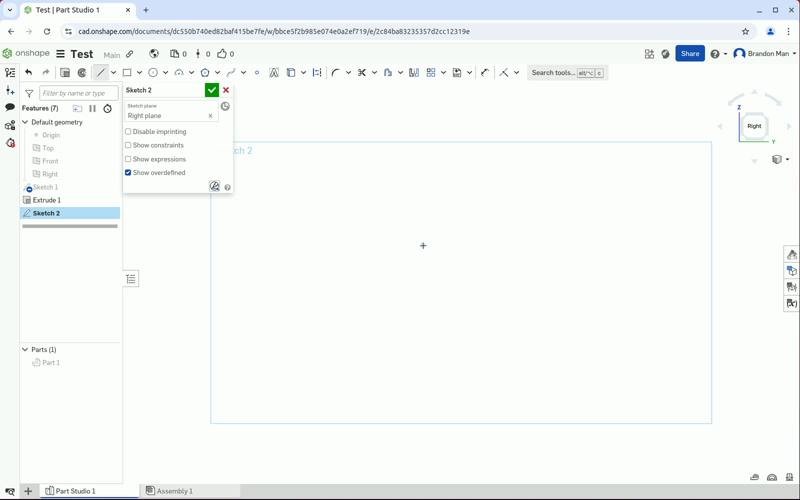
mouse_move(453, 245)
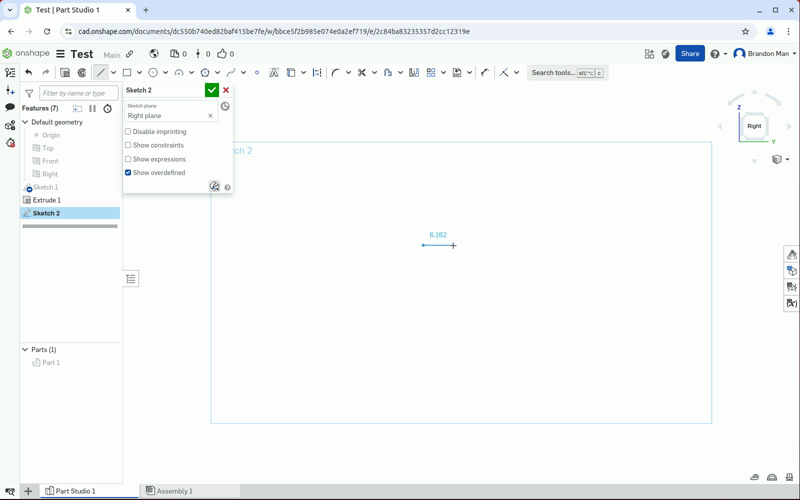
mouse_move(461, 245)
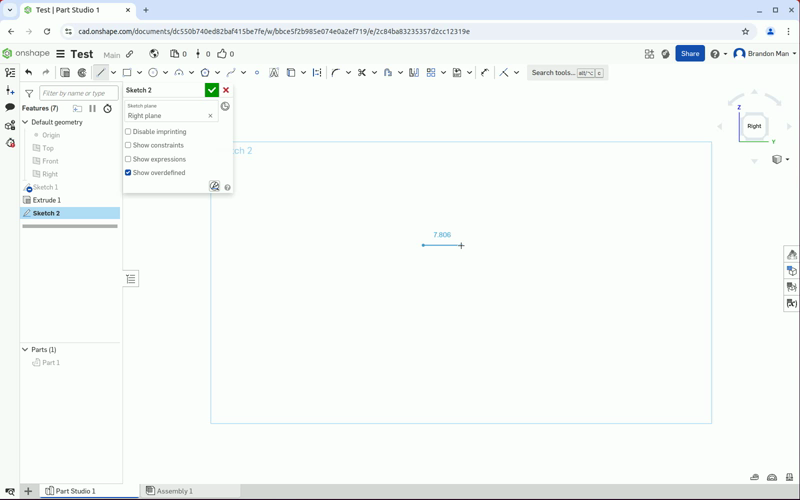
click(461, 245)
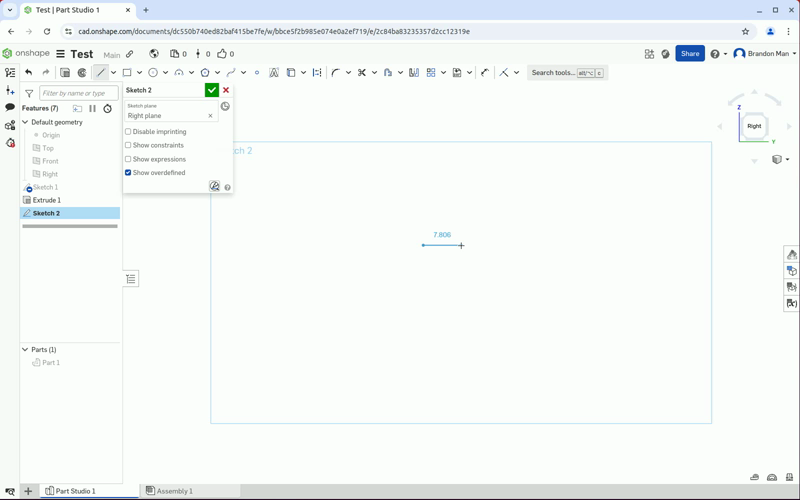
key_up(shift)
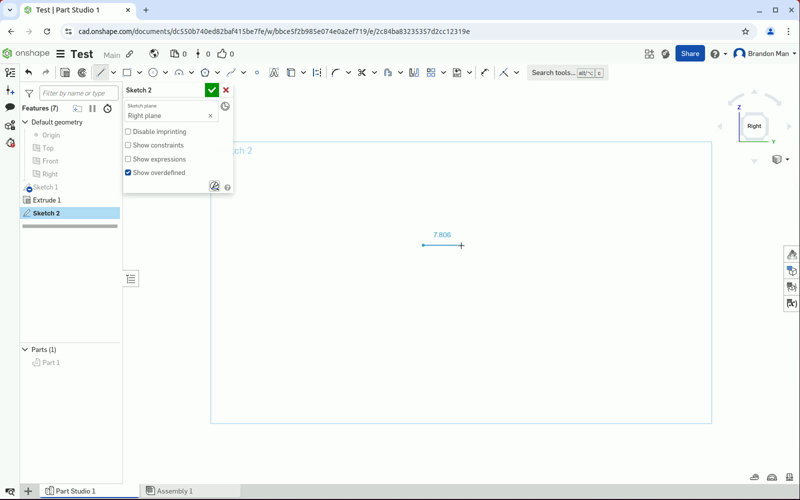
key_down(shift)
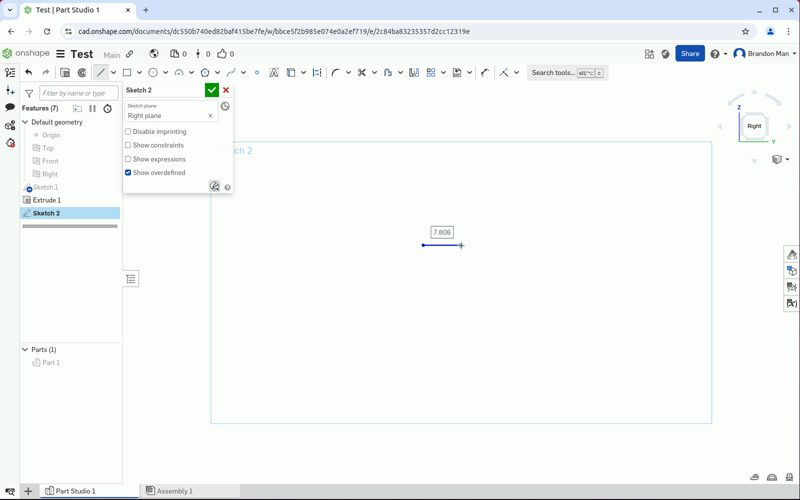
mouse_move(491, 245)
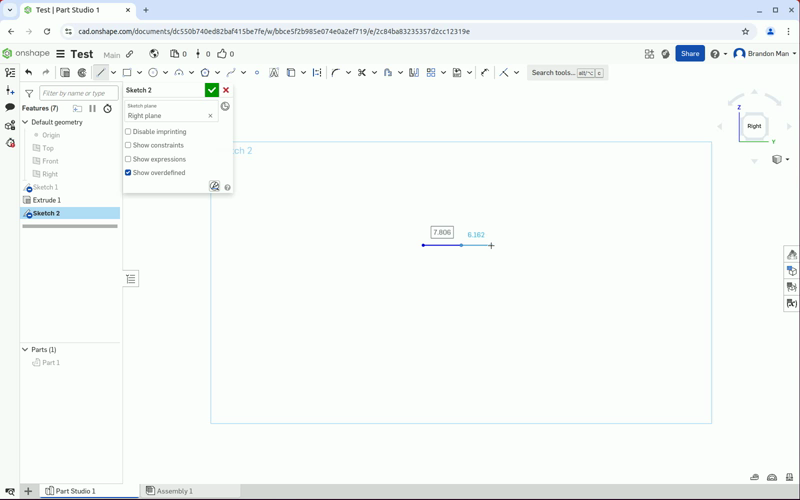
mouse_move(461, 188)
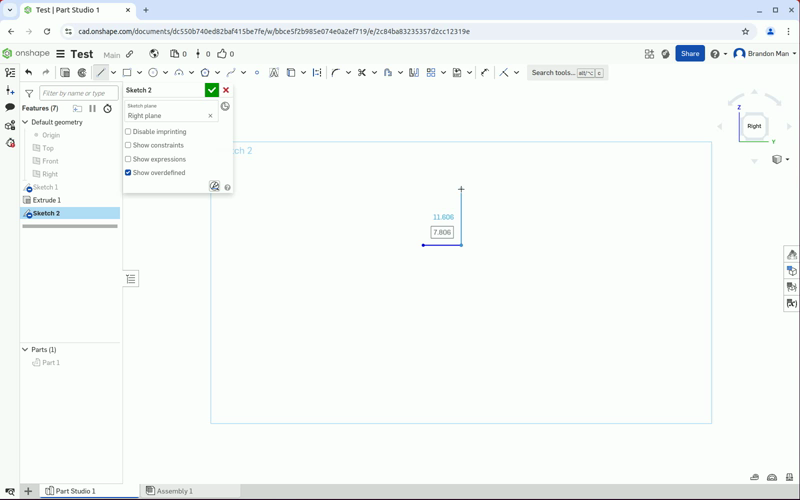
click(461, 188)
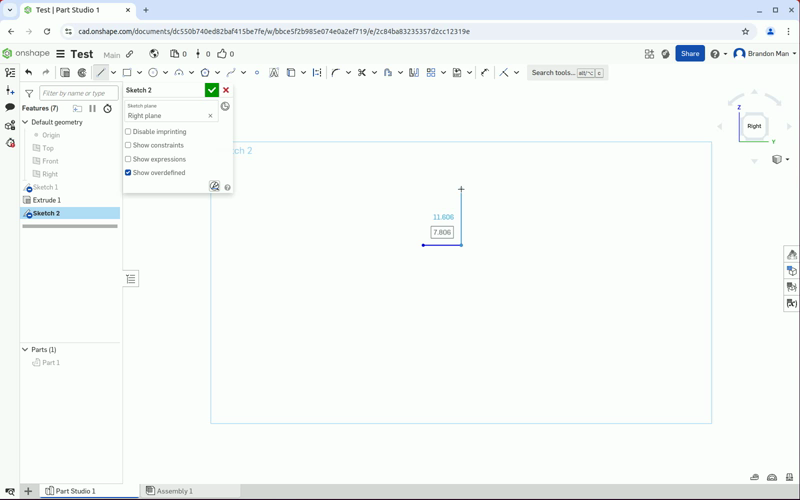
key_up(shift)
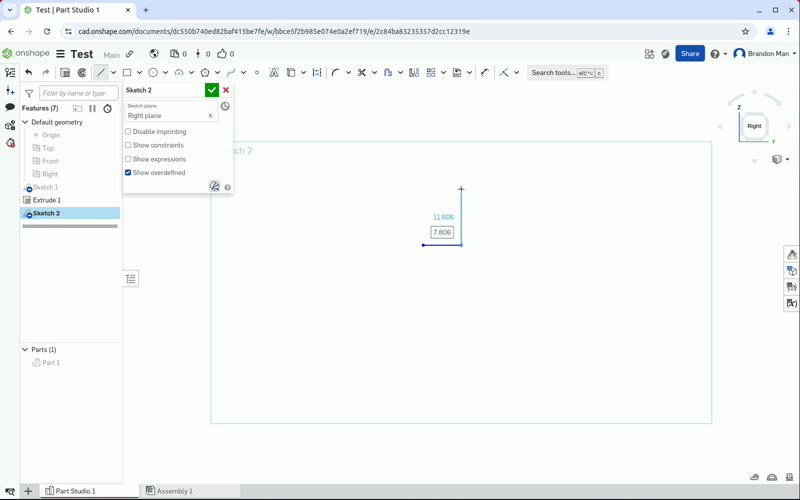
key_down(shift)
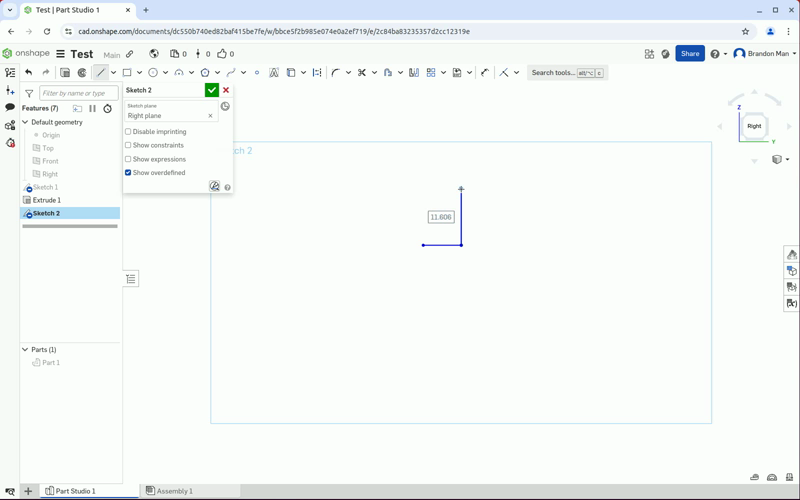
mouse_move(491, 188)
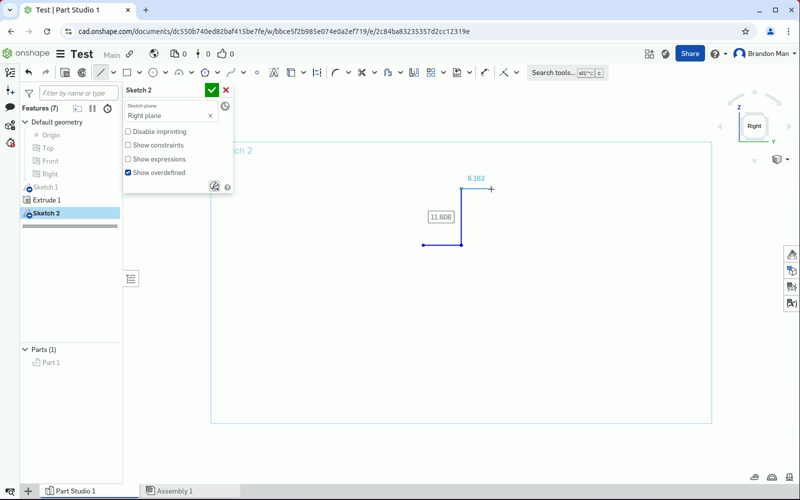
mouse_move(423, 188)
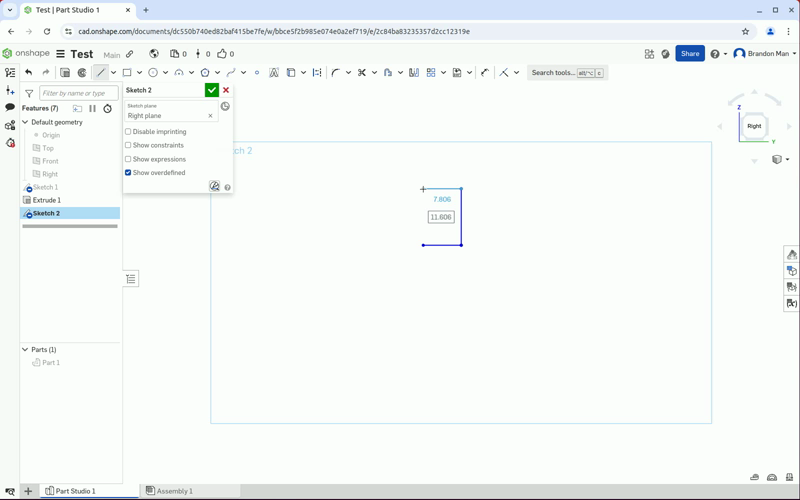
click(423, 188)
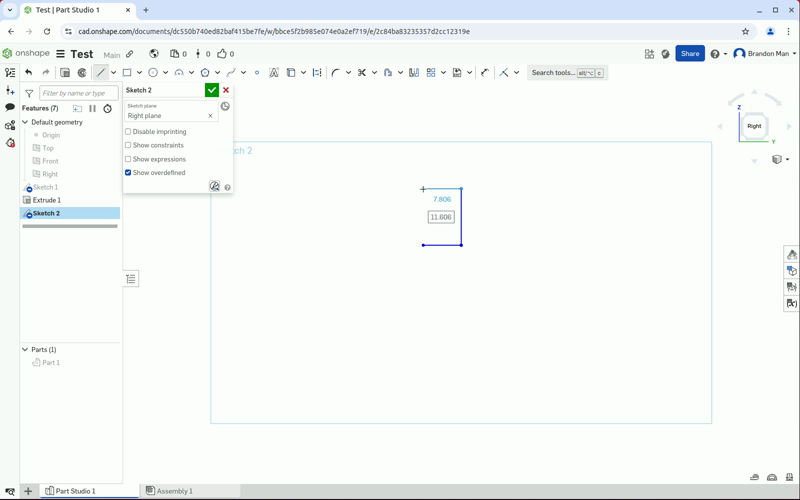
key_up(shift)
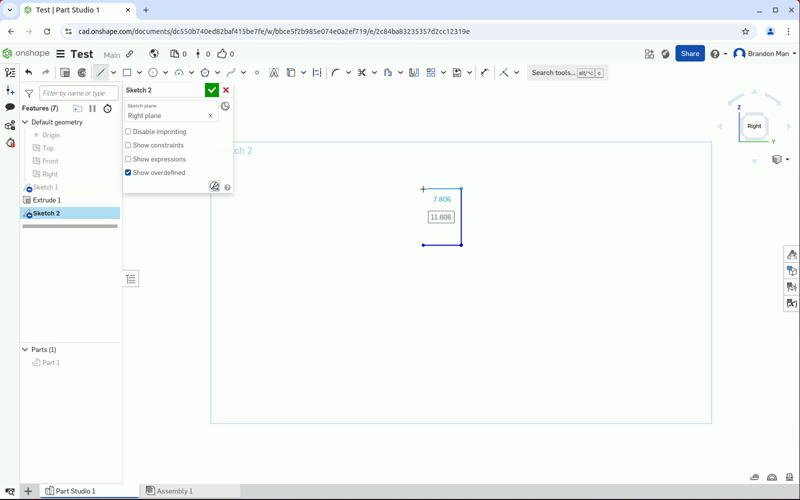
mouse_move(453, 188)
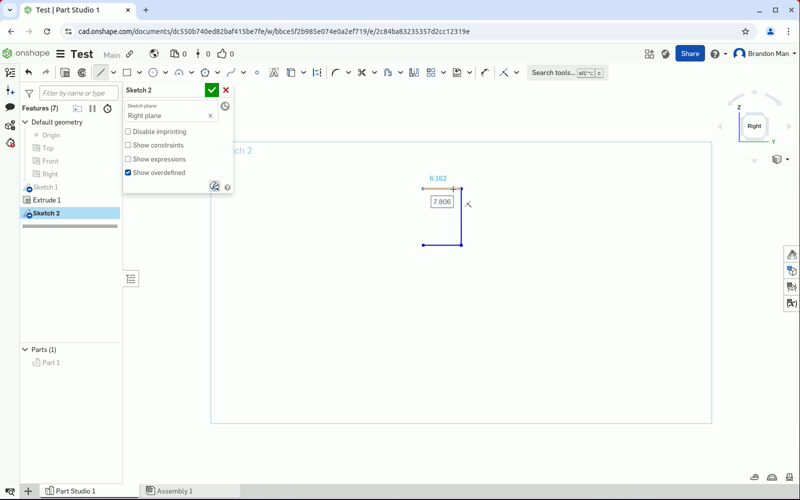
key_down(shift)
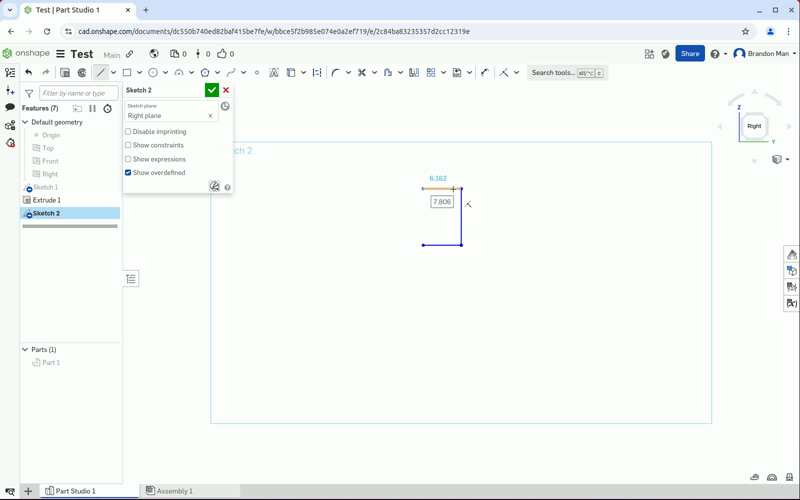
mouse_move(423, 245)
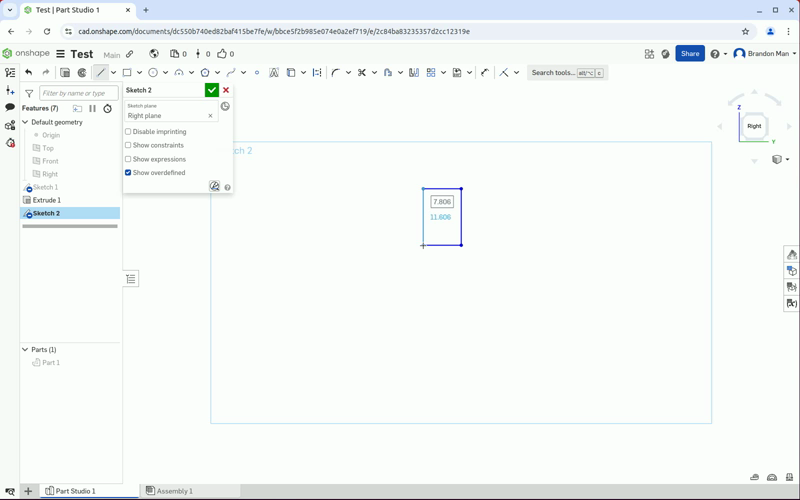
key_up(shift)
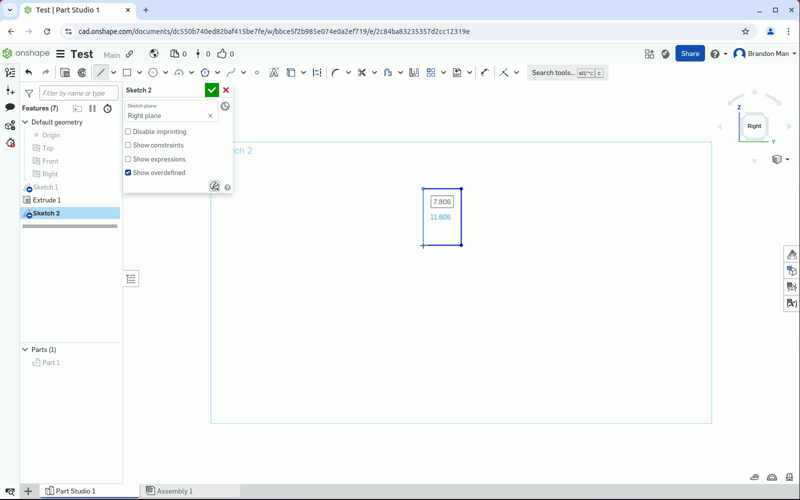
click(423, 245)
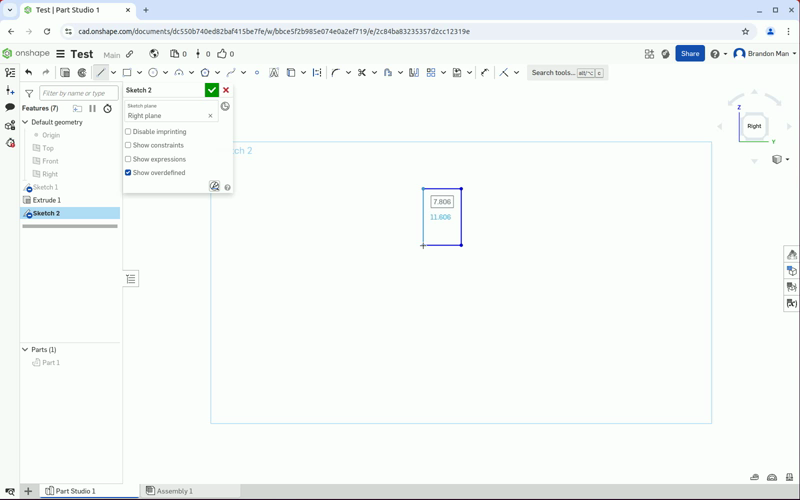
key(esc)
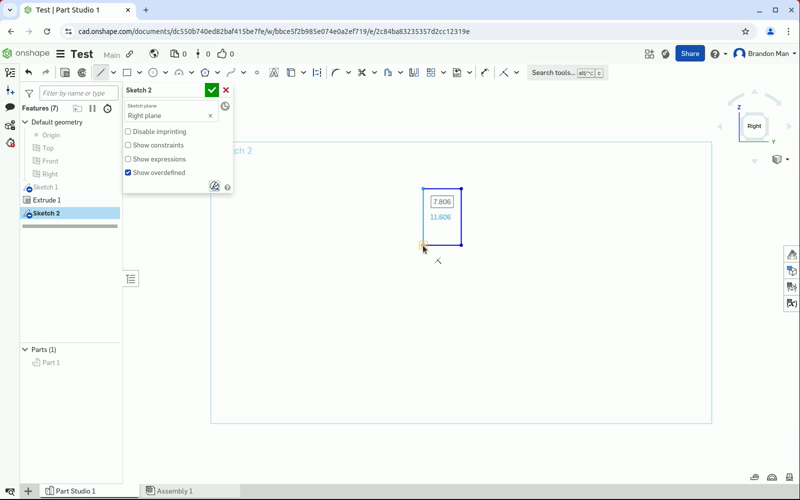
mouse_move(430, 237)
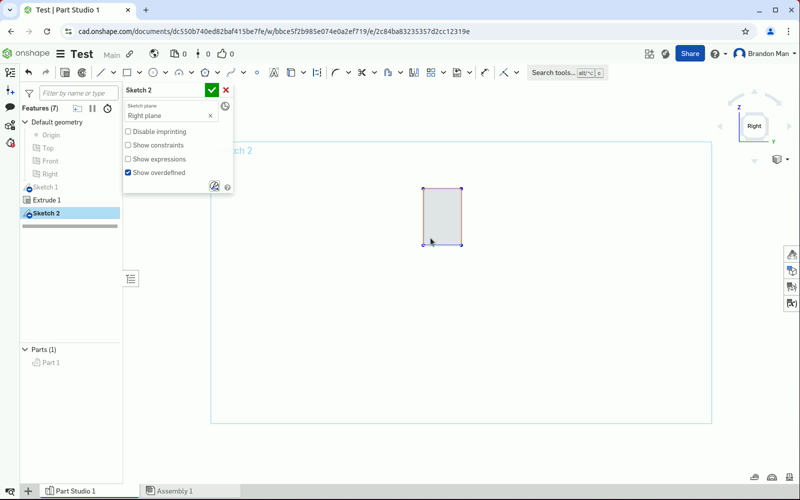
click(430, 237)
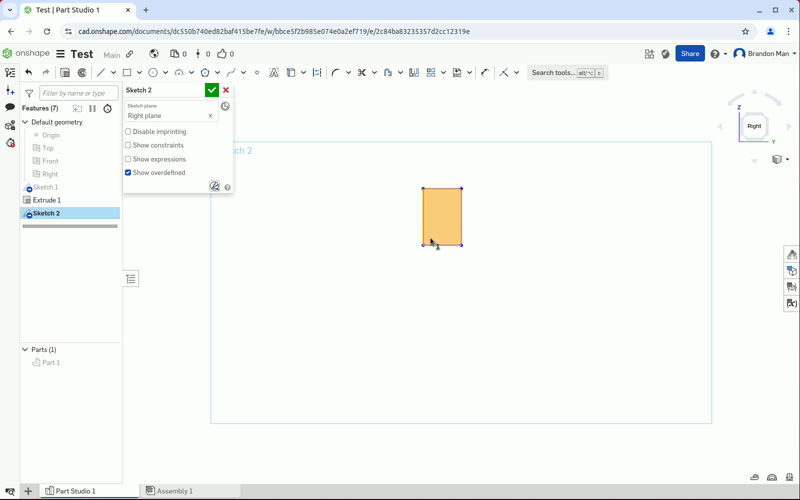
mouse_move(73, 352)
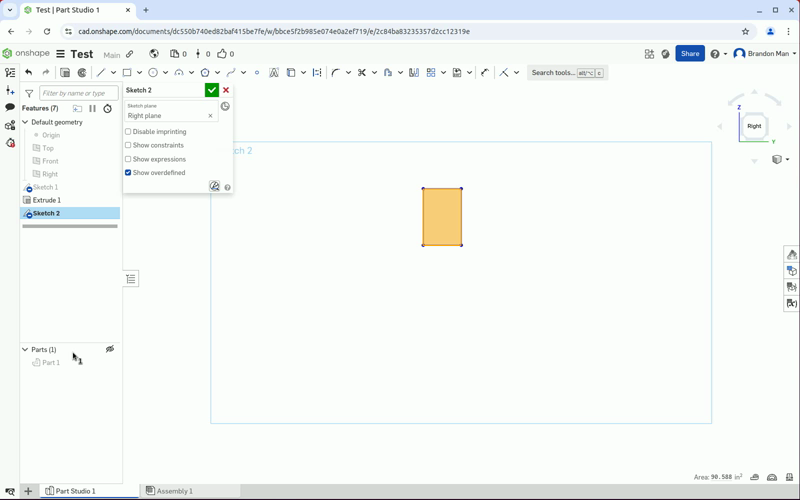
key(shift+y)
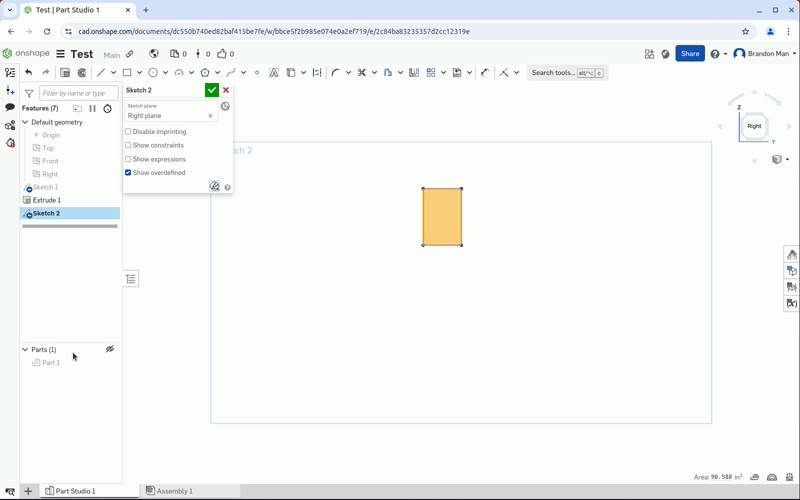
key(shift+e)
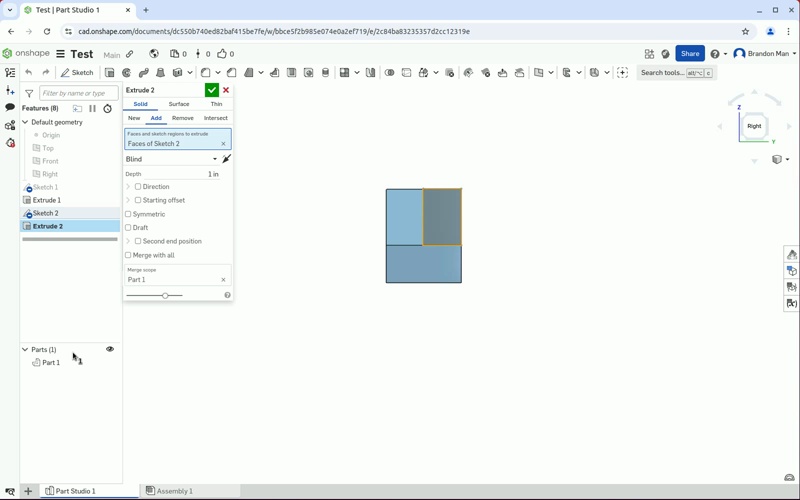
mouse_move(143, 106)
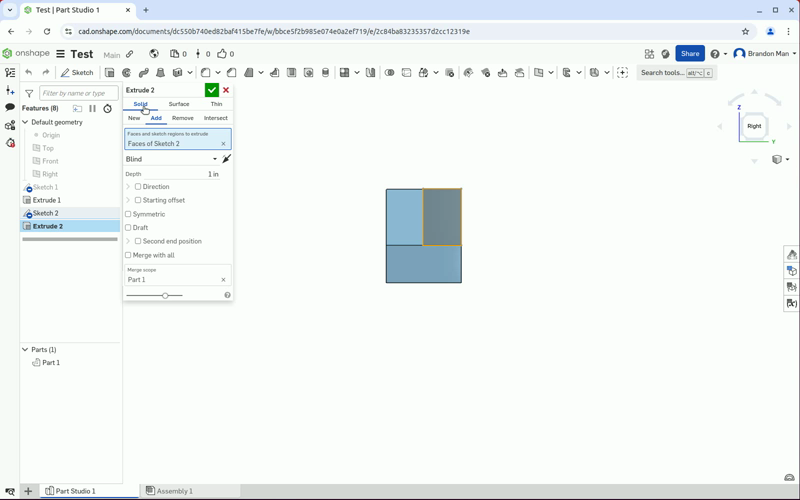
click(143, 106)
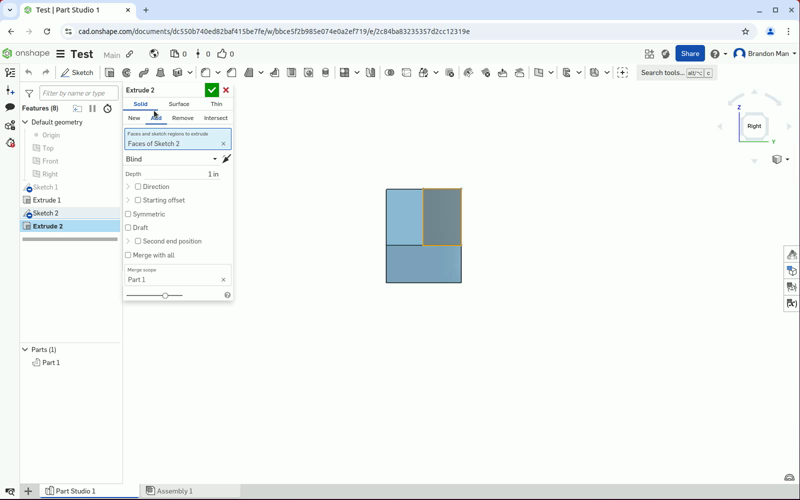
mouse_move(186, 120)
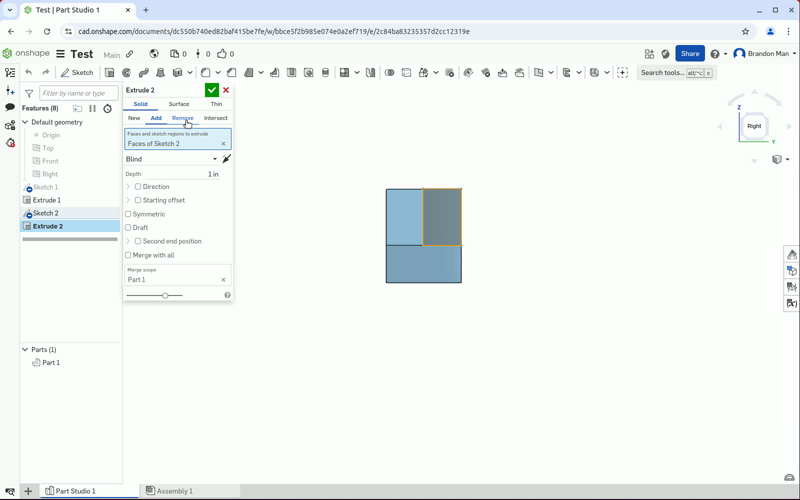
click(186, 120)
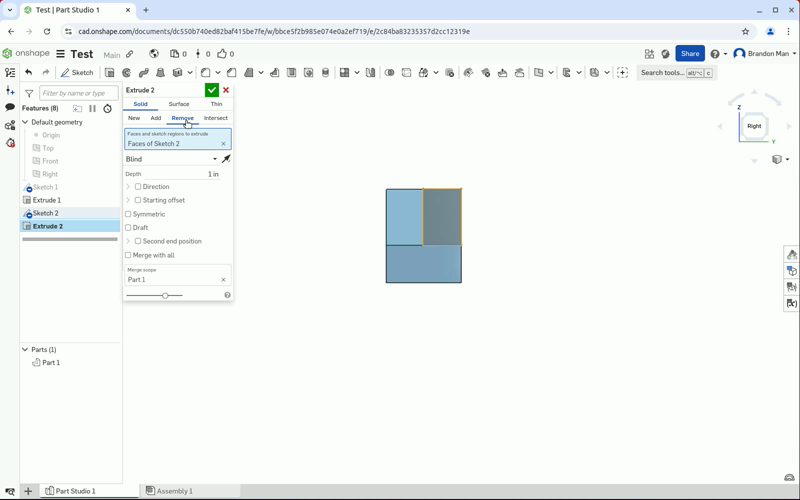
key(tab, 4)
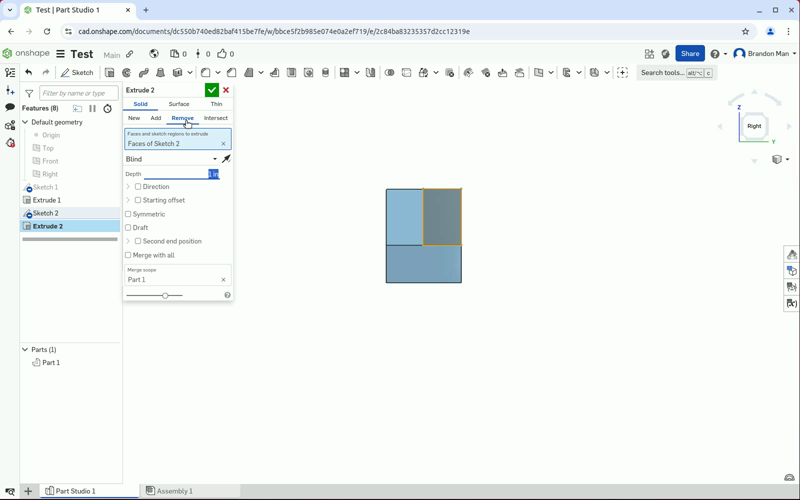
text(23.108)
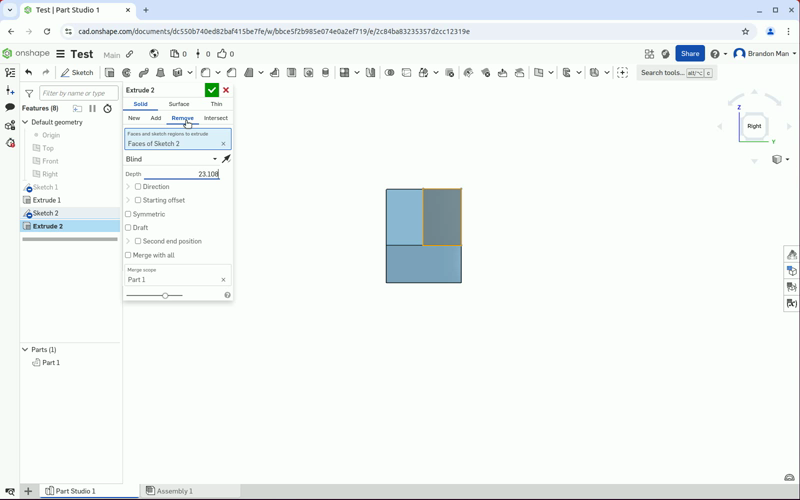
key(tab, 6)
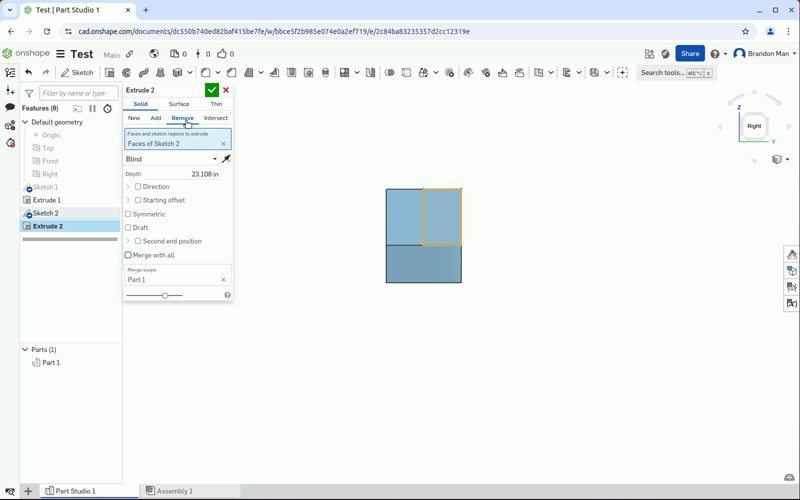
key(space)
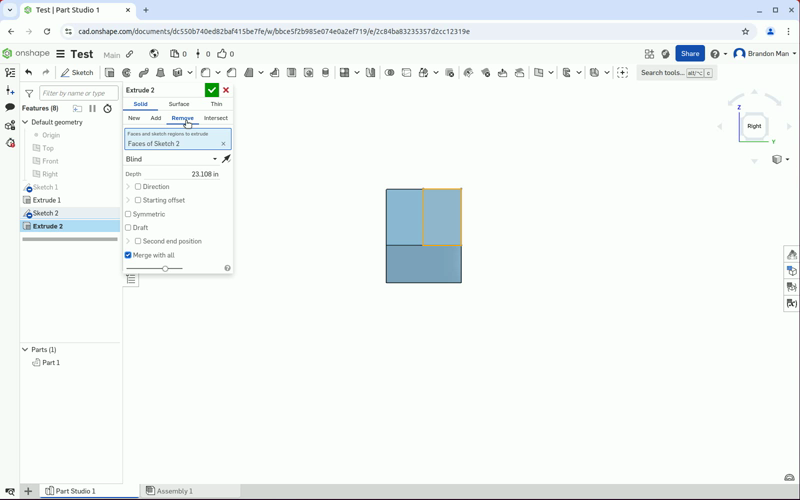
key(enter)
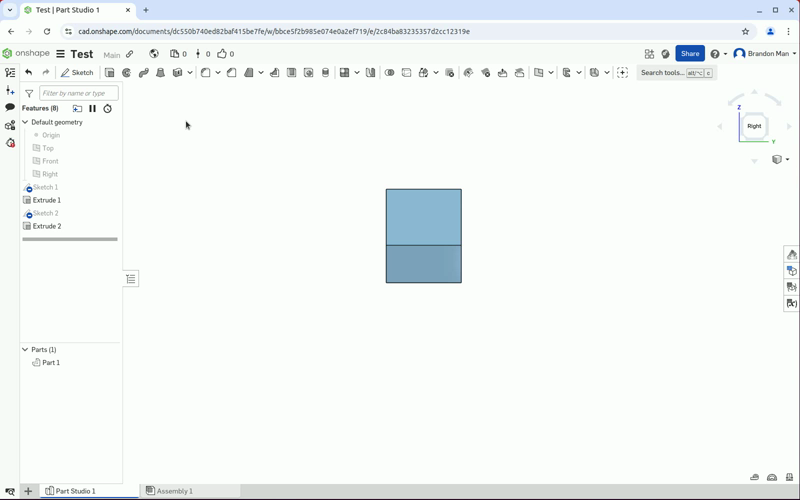
key(shift+h)
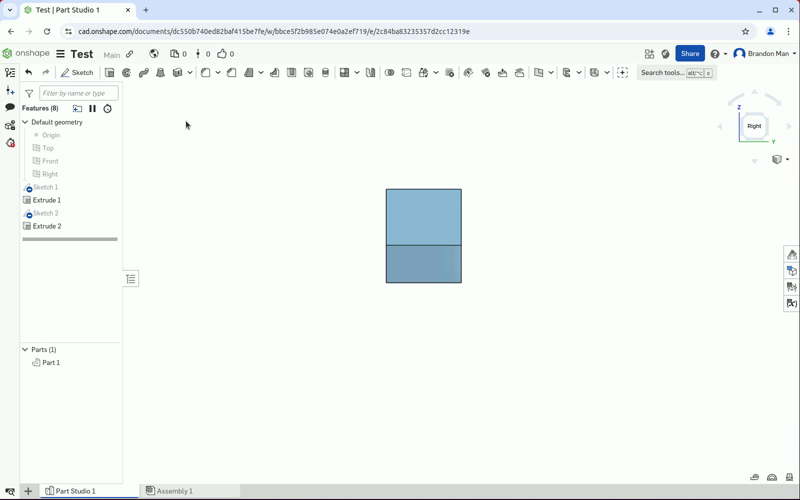
key(shift+h)
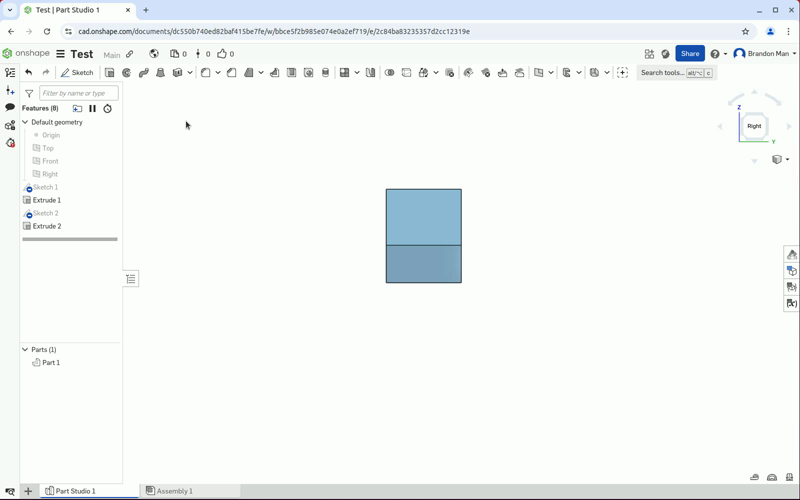
mouse_move(73, 189)
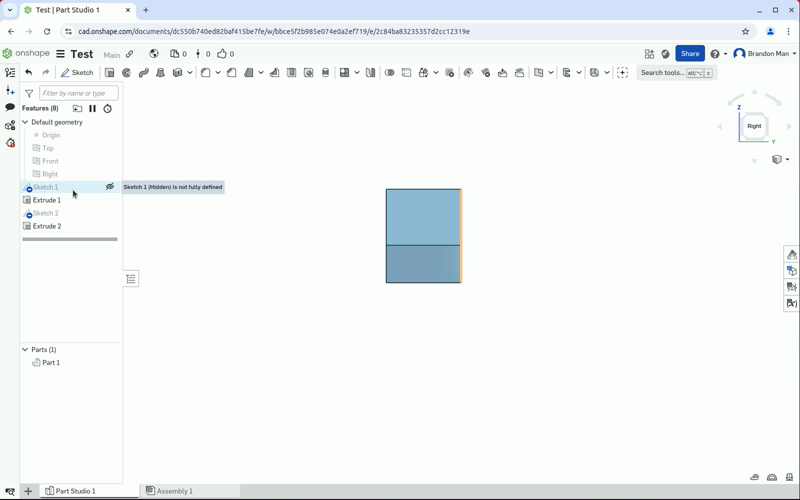
click(73, 189)
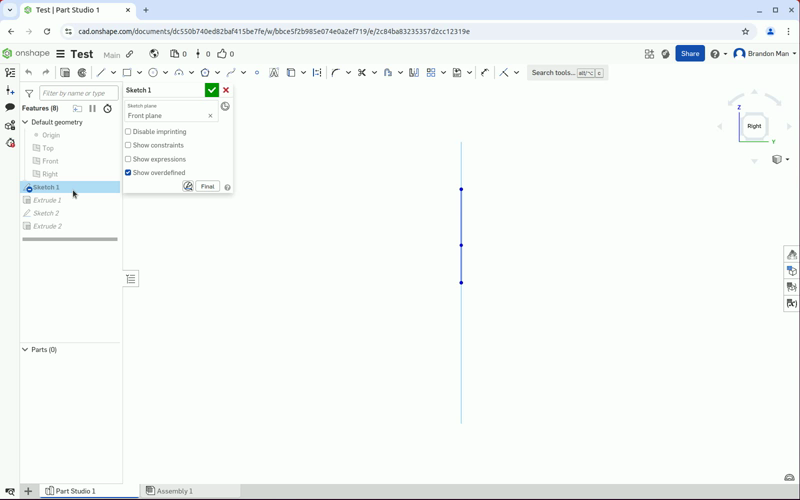
mouse_move(229, 92)
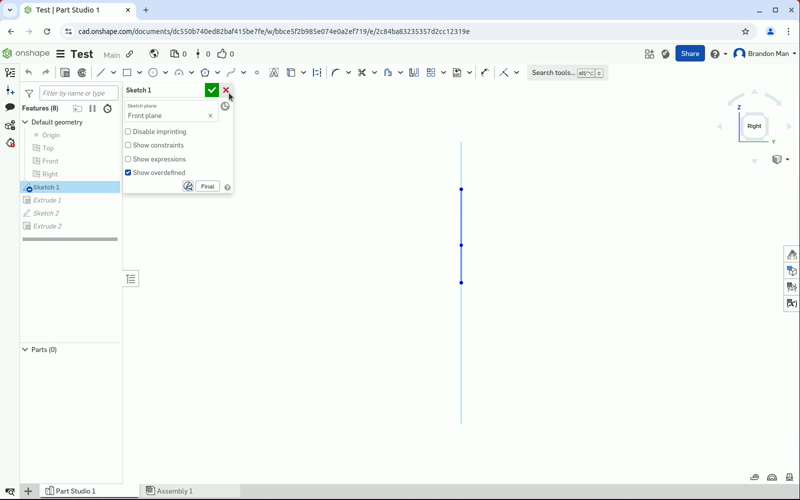
click(229, 92)
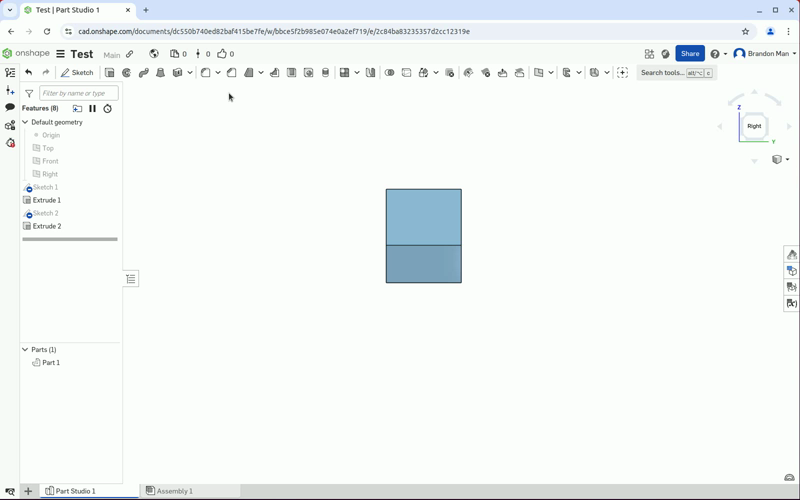
mouse_move(73, 352)
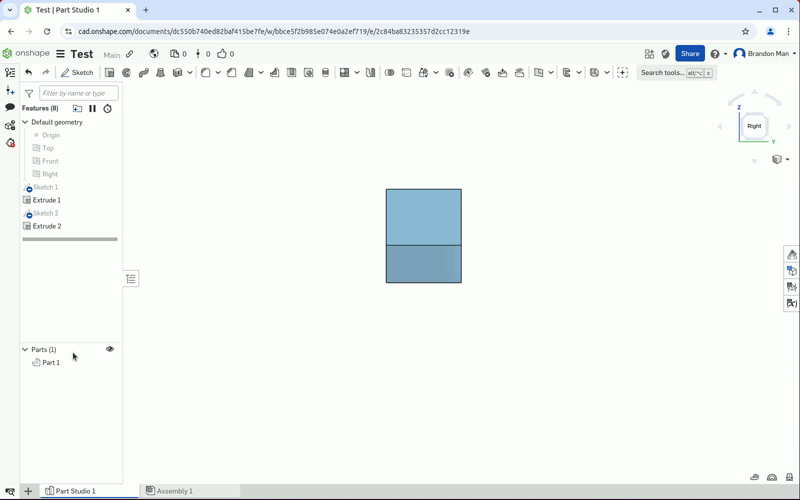
key(y)
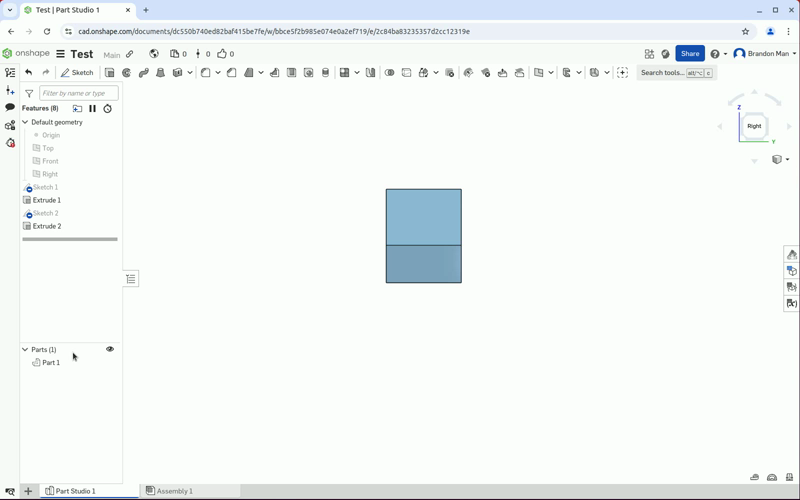
key(shift+p)
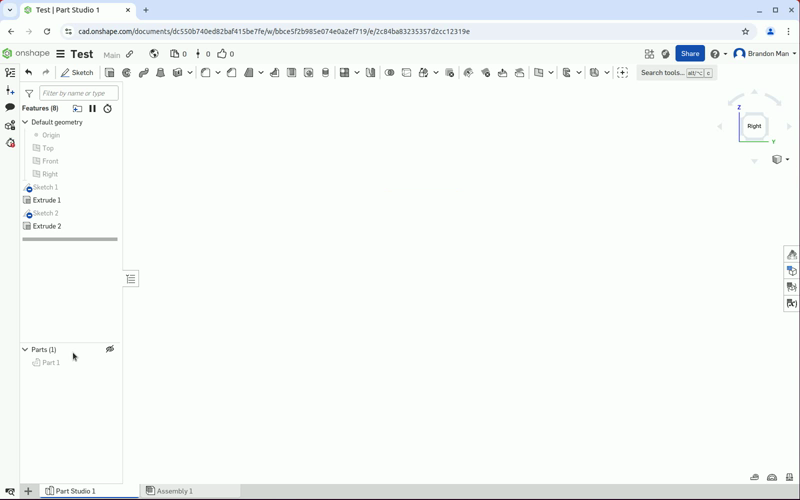
key(space)
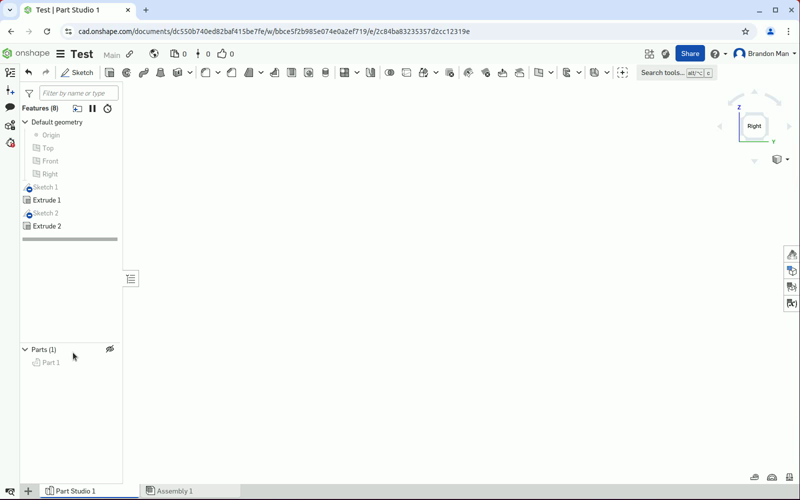
key_down(shift)
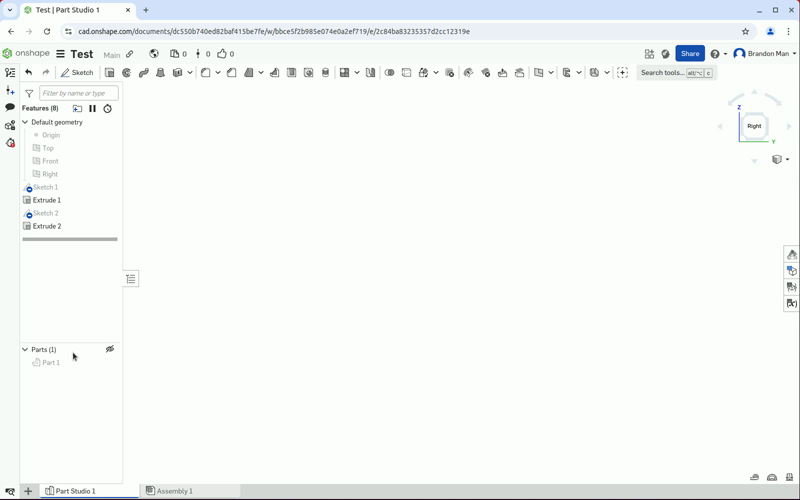
key(right)
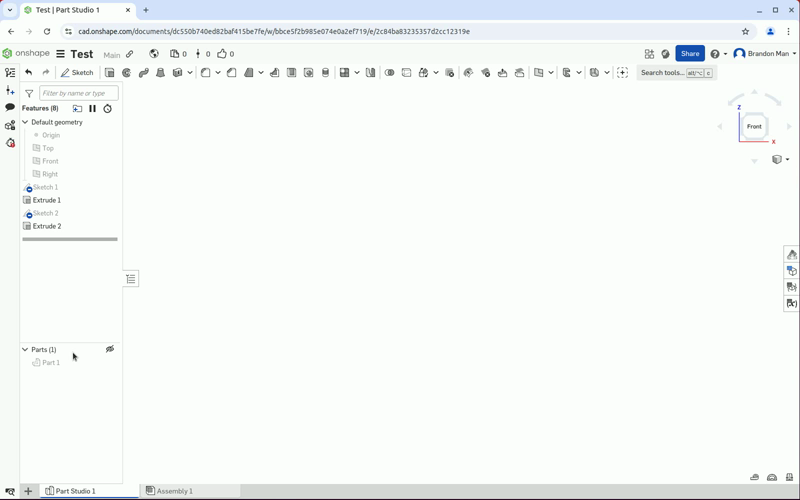
key_up(shift)
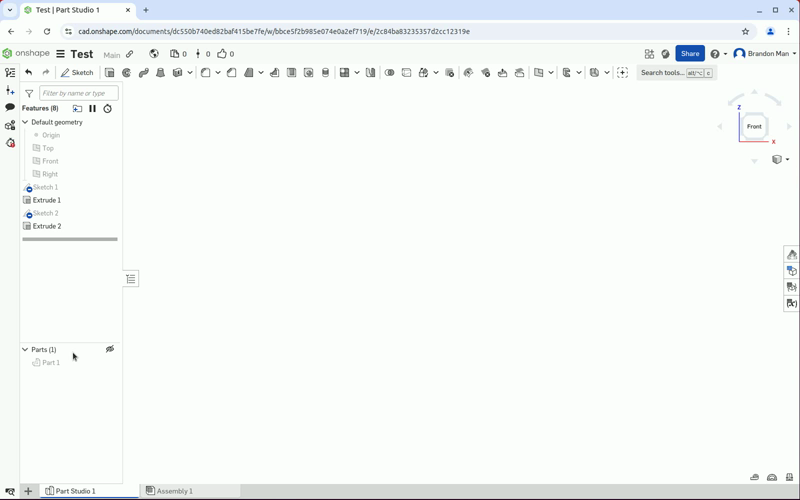
key(space)
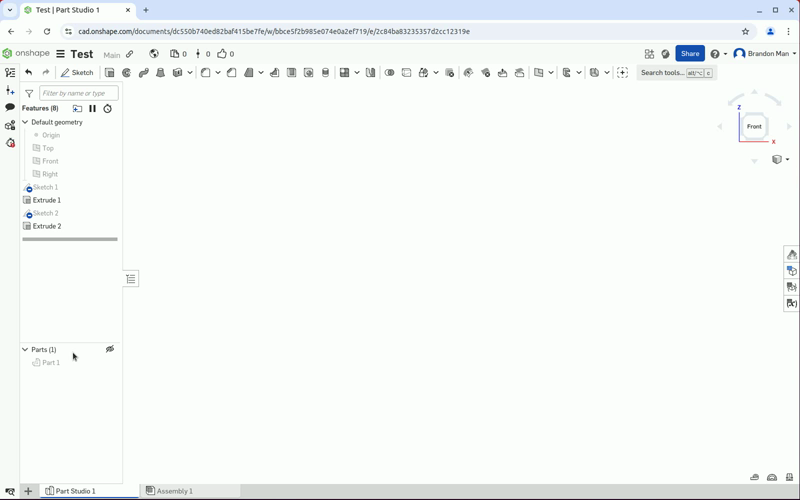
key_down(shift)
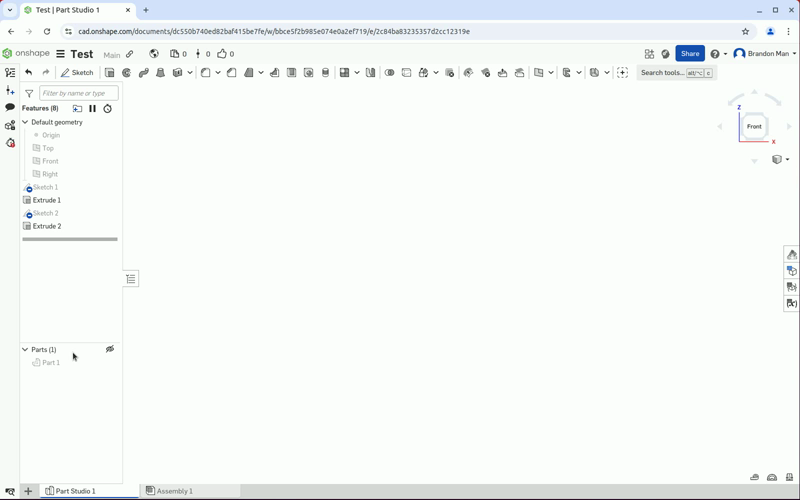
key(down)
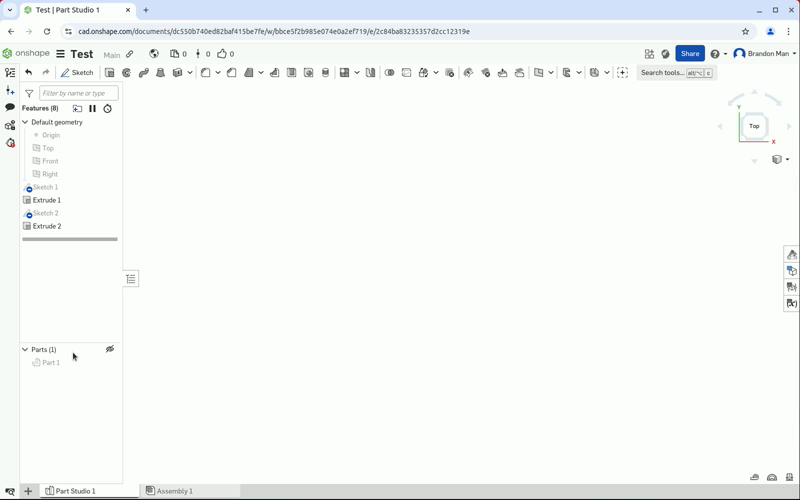
key_up(shift)
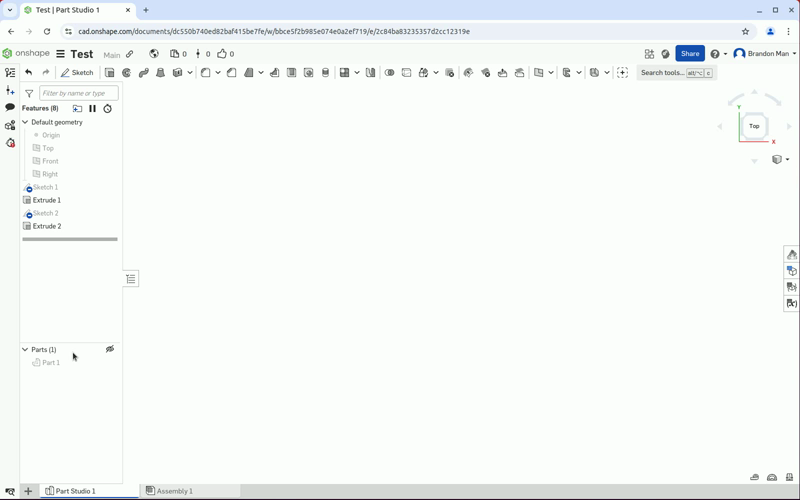
mouse_move(73, 352)
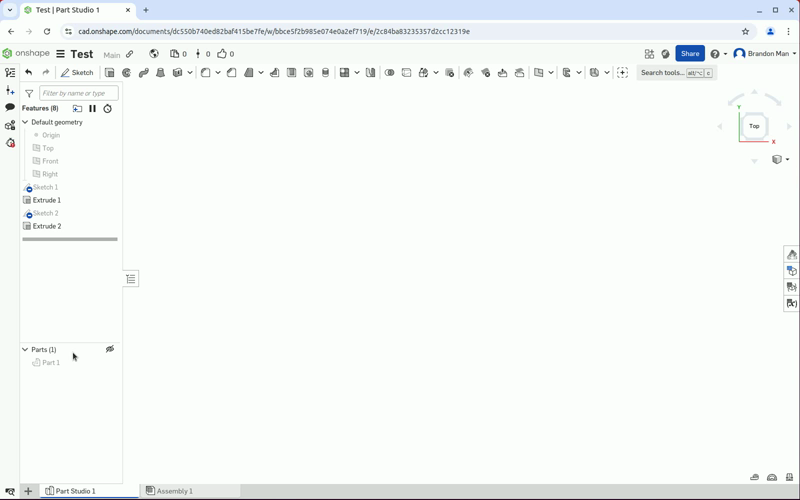
key(shift+y)
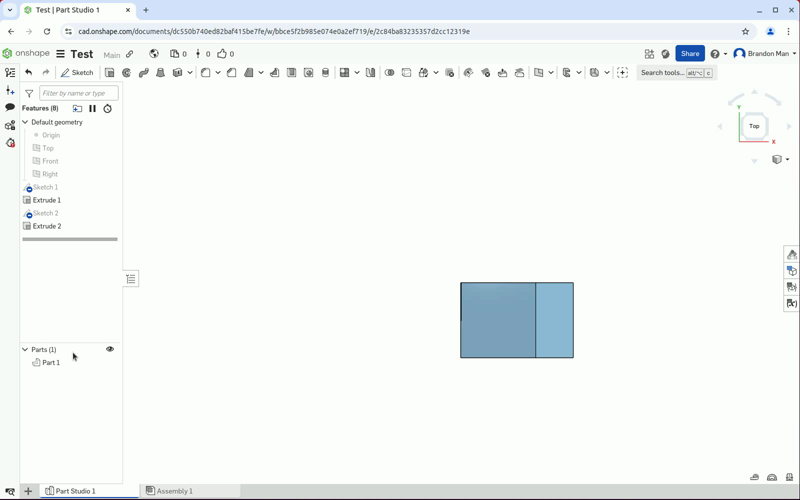
mouse_move(541, 75)
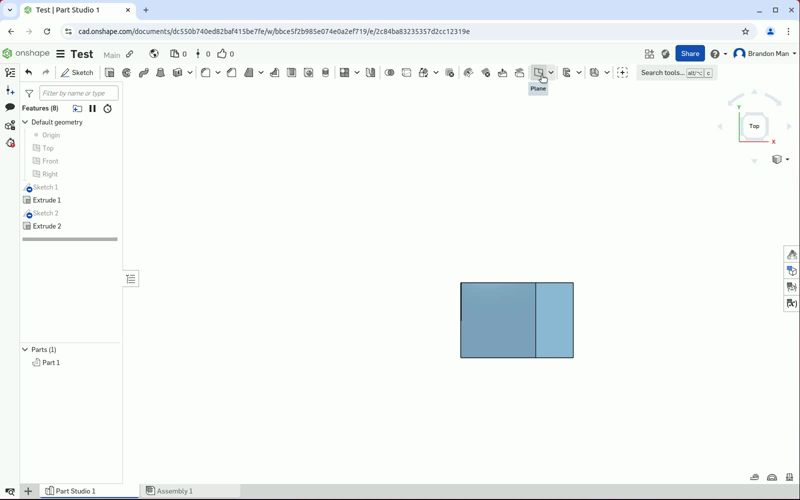
click(541, 75)
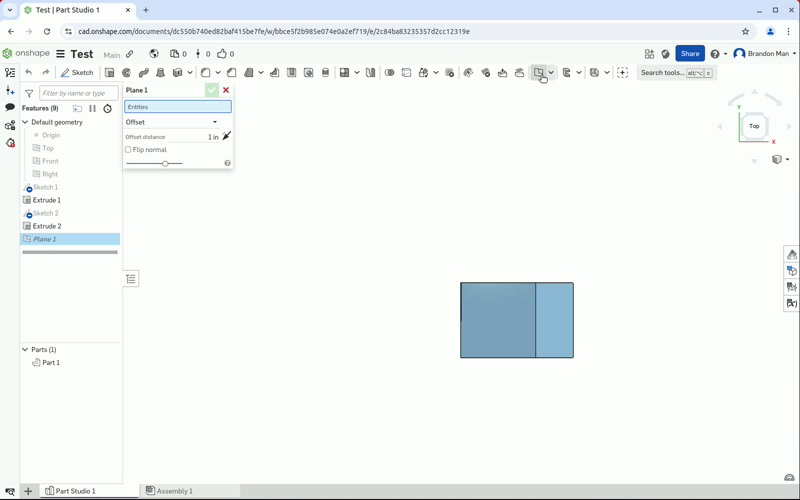
mouse_move(73, 150)
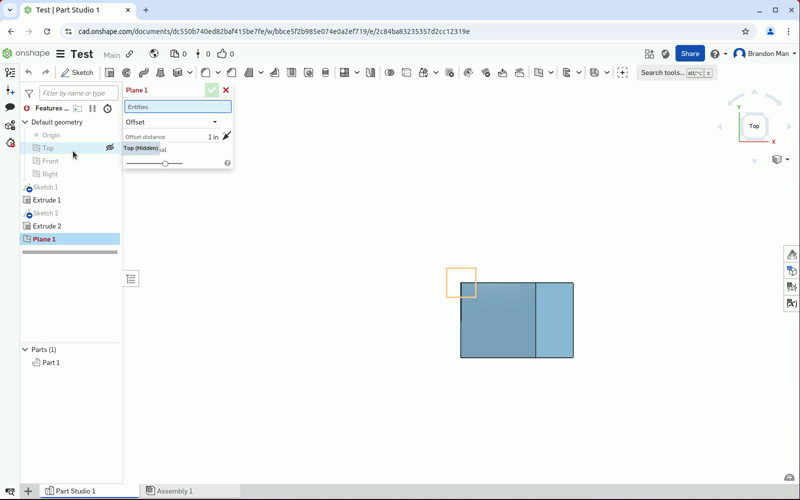
click(73, 150)
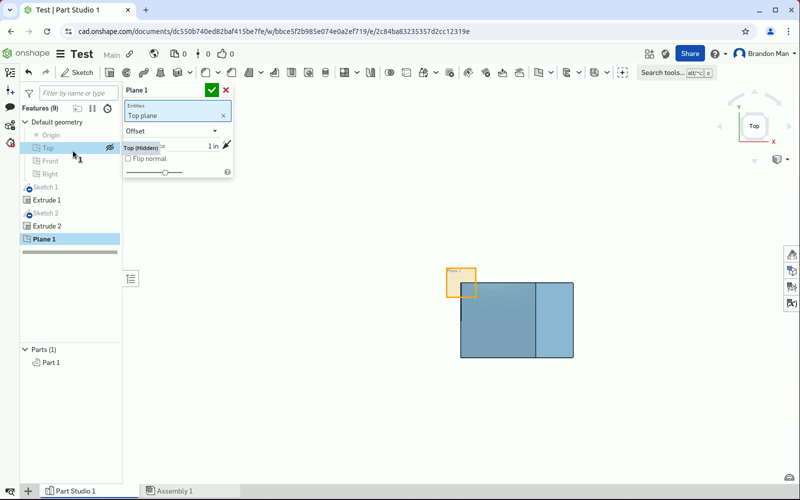
key(tab, 2)
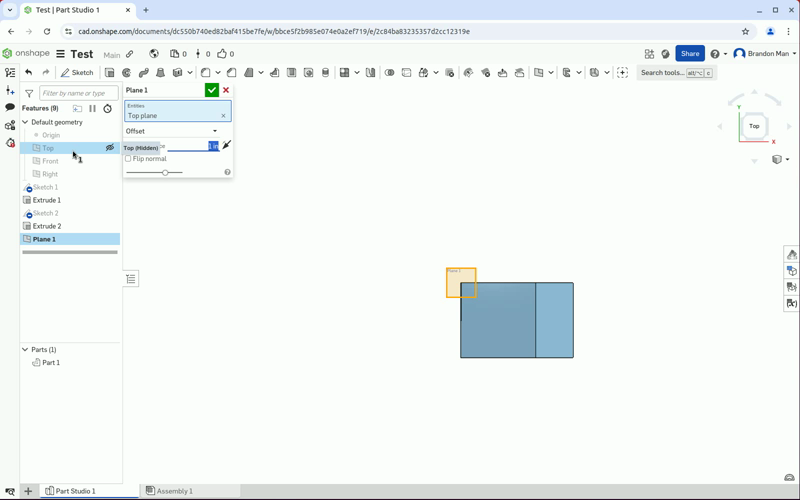
text(7.703)
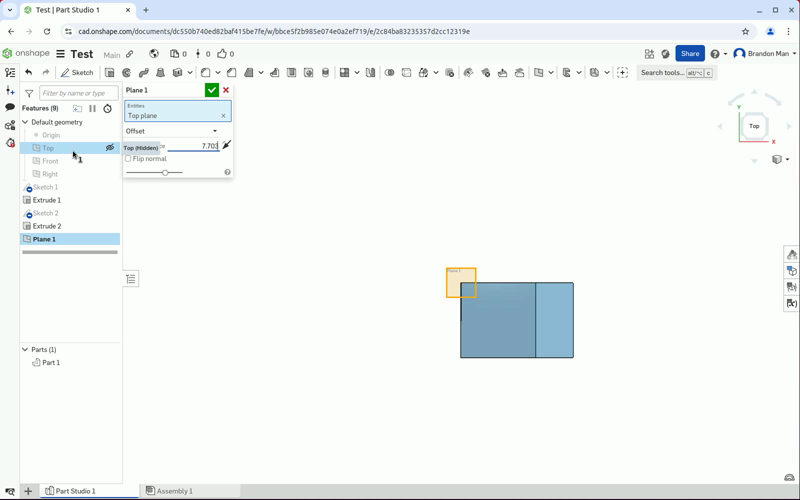
key(enter, 2)
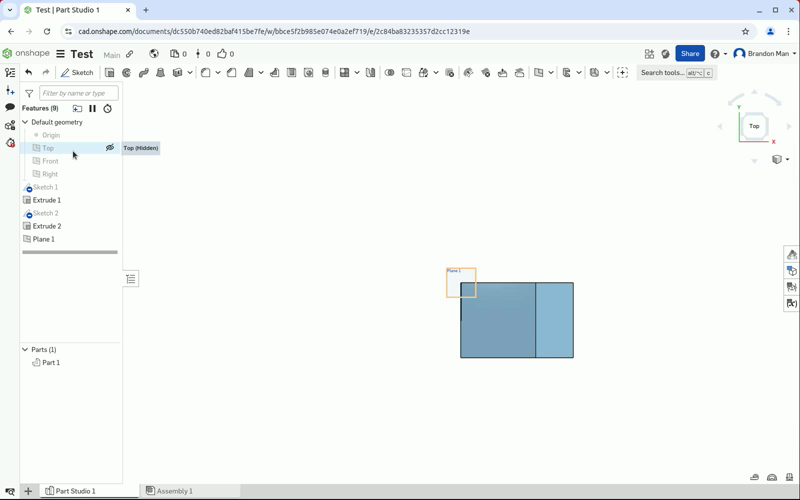
key(shift+s)
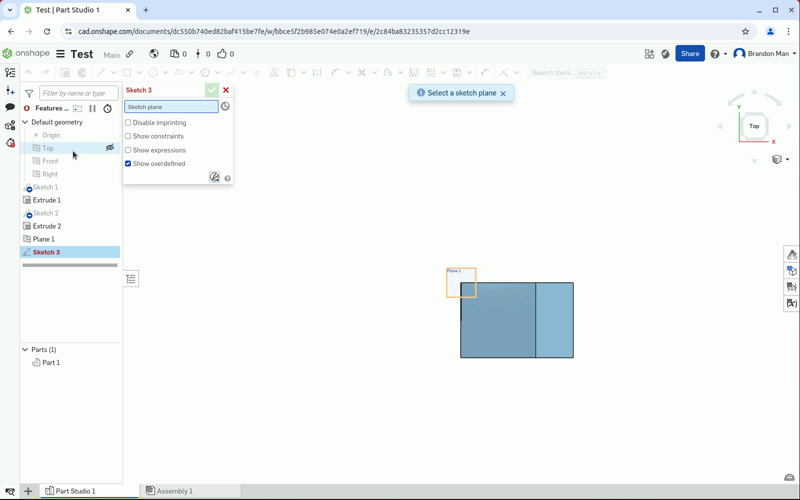
mouse_move(73, 241)
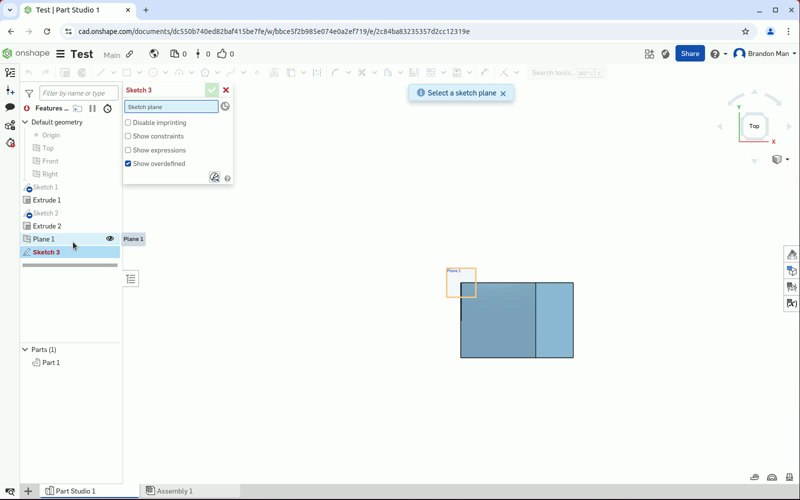
click(73, 241)
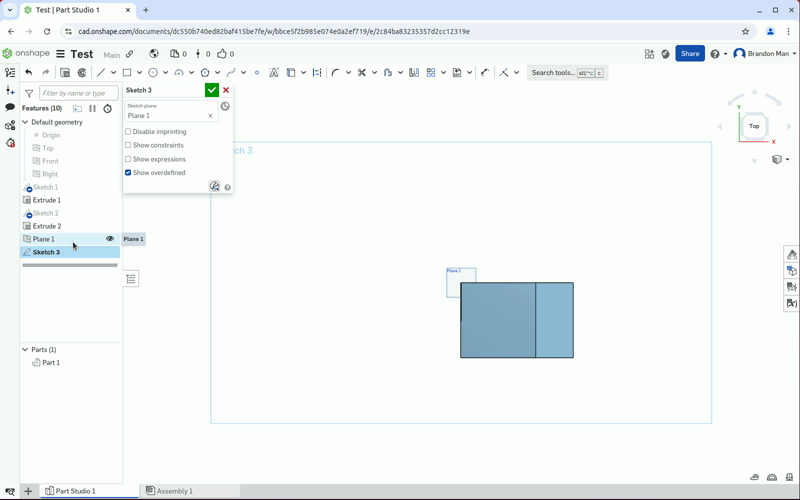
mouse_move(73, 352)
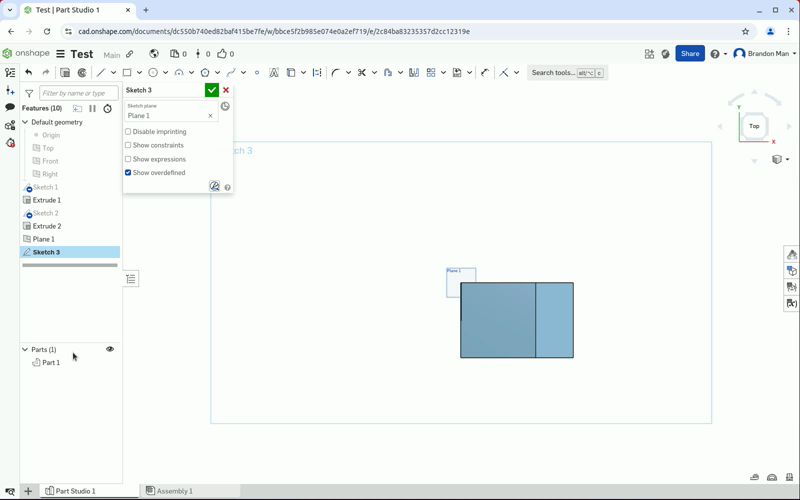
key(y)
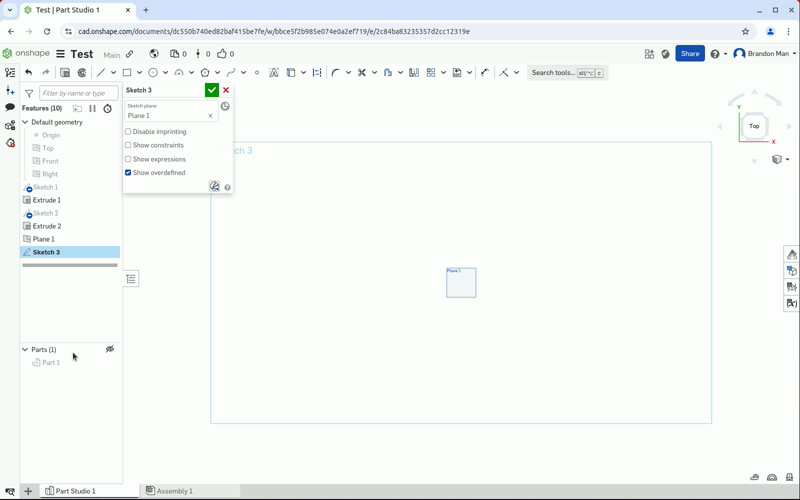
key(l)
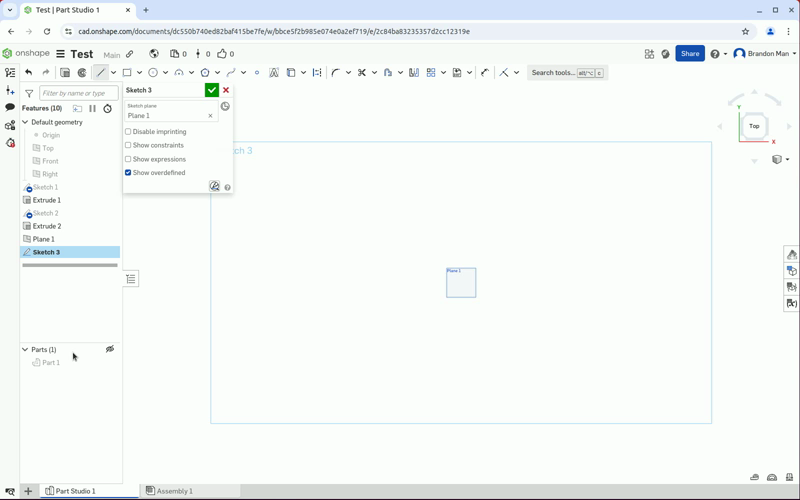
key_down(shift)
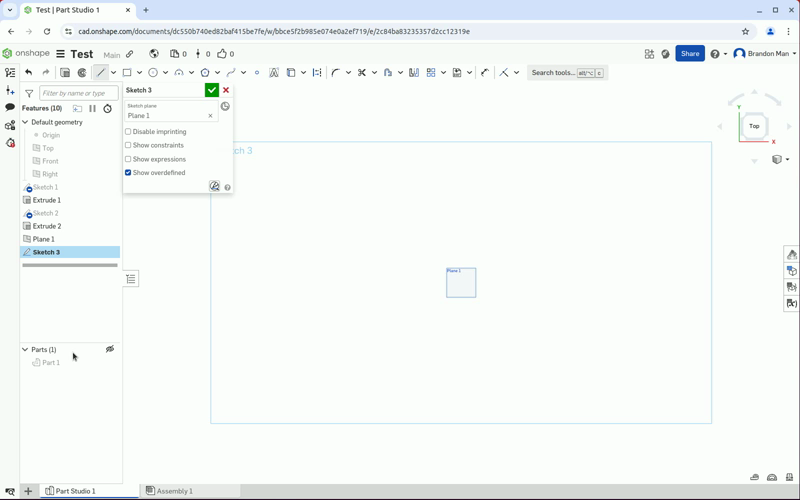
mouse_move(535, 357)
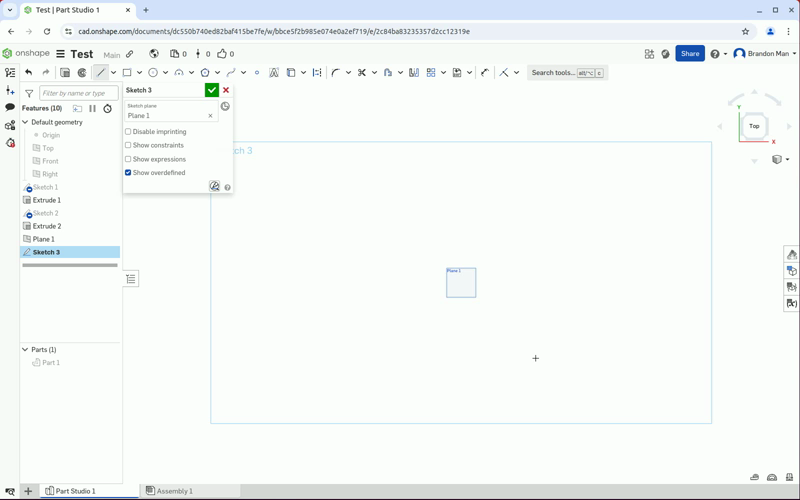
click(535, 357)
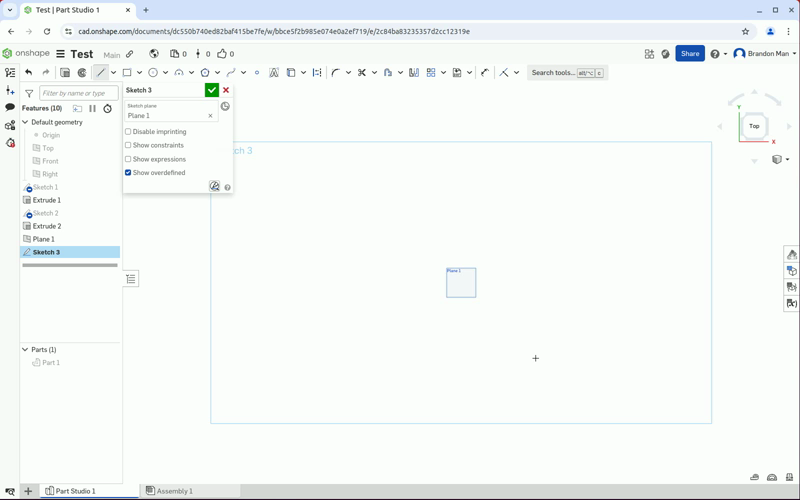
key_up(shift)
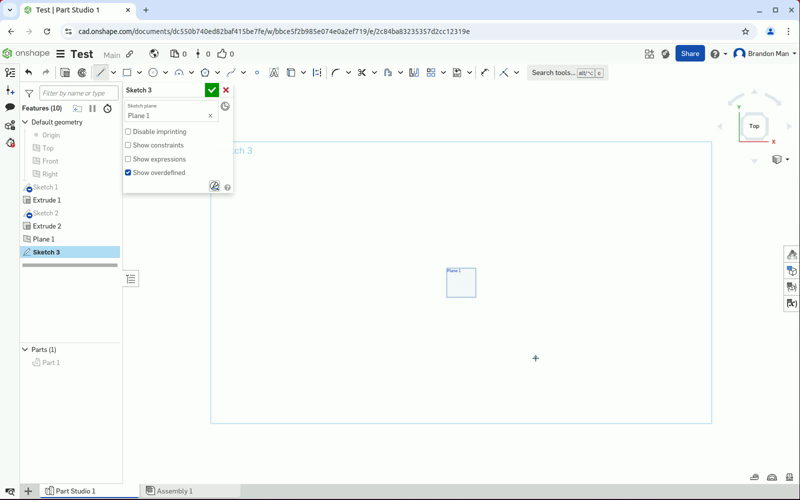
key_down(shift)
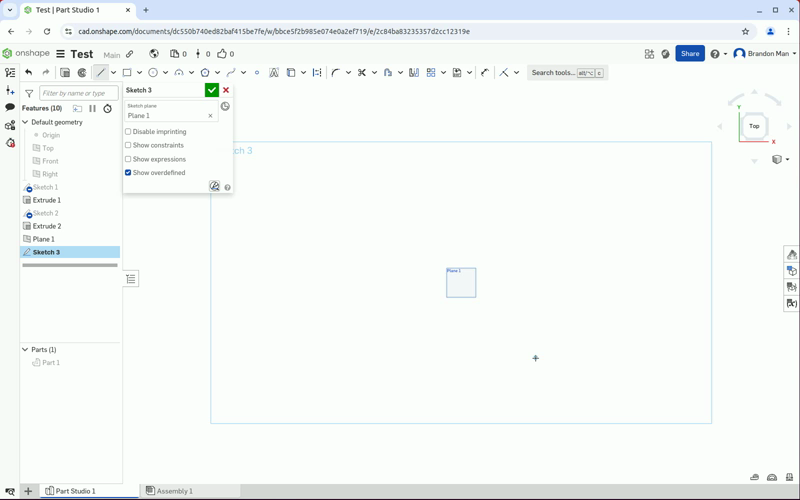
mouse_move(565, 357)
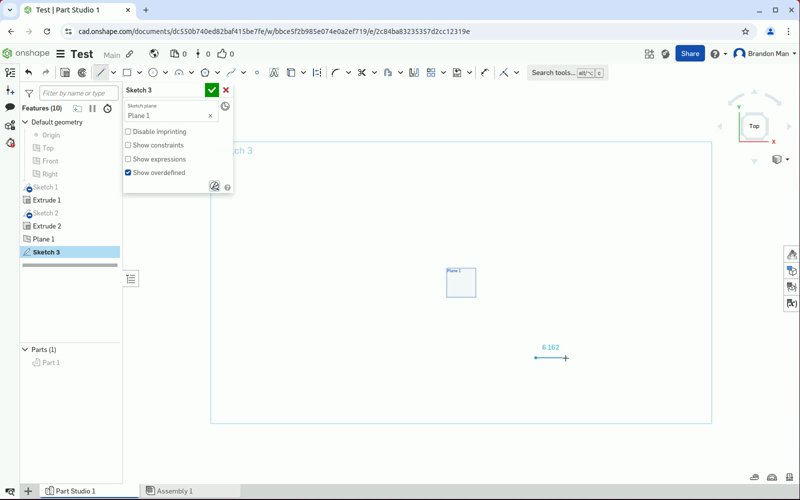
mouse_move(574, 357)
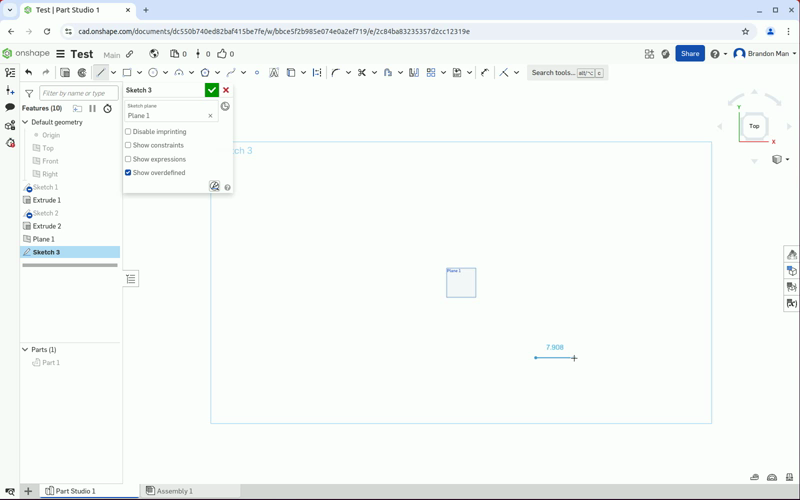
click(574, 357)
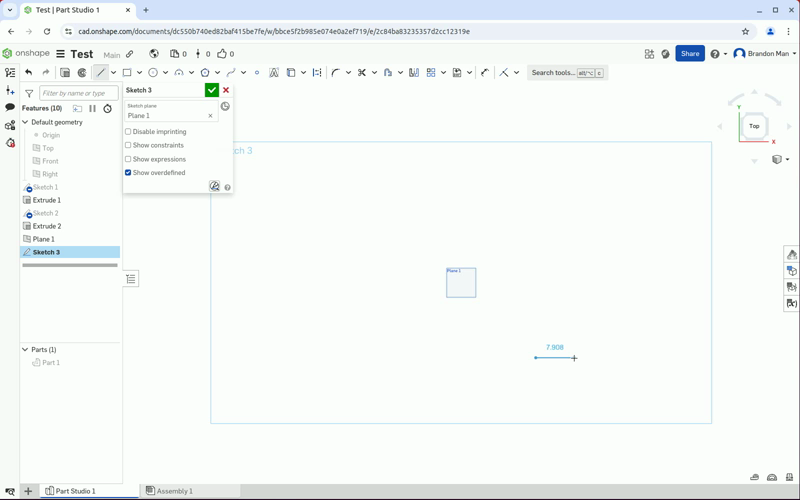
key_up(shift)
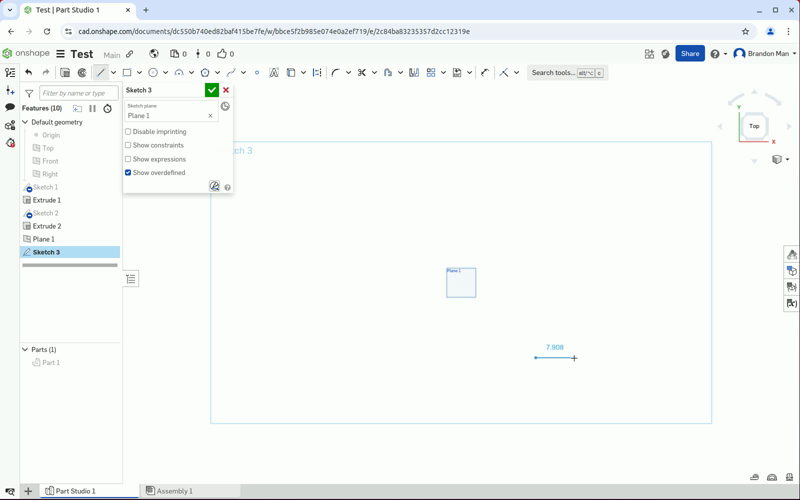
key_down(shift)
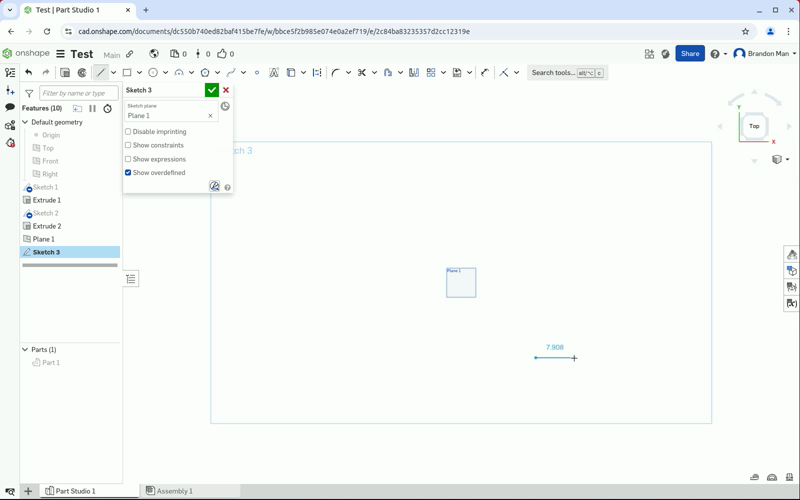
mouse_move(589, 357)
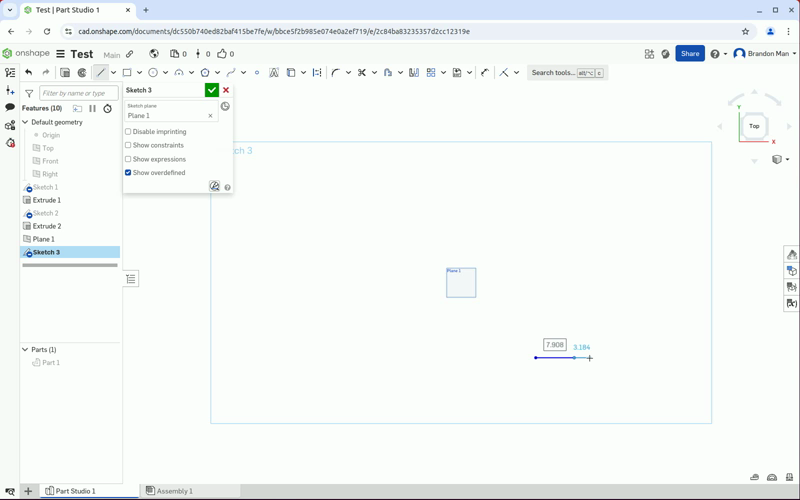
mouse_move(574, 319)
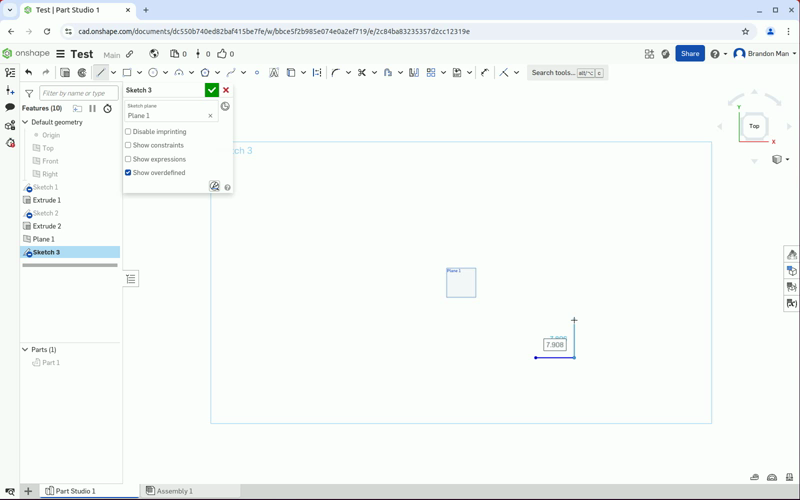
click(574, 319)
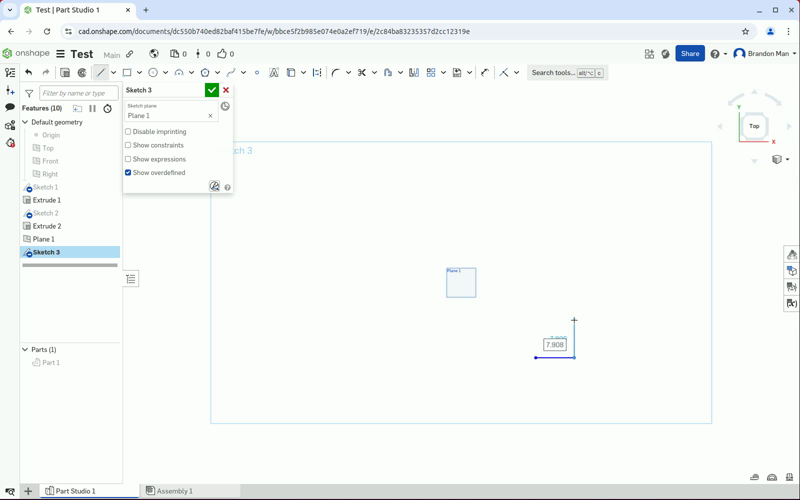
key_up(shift)
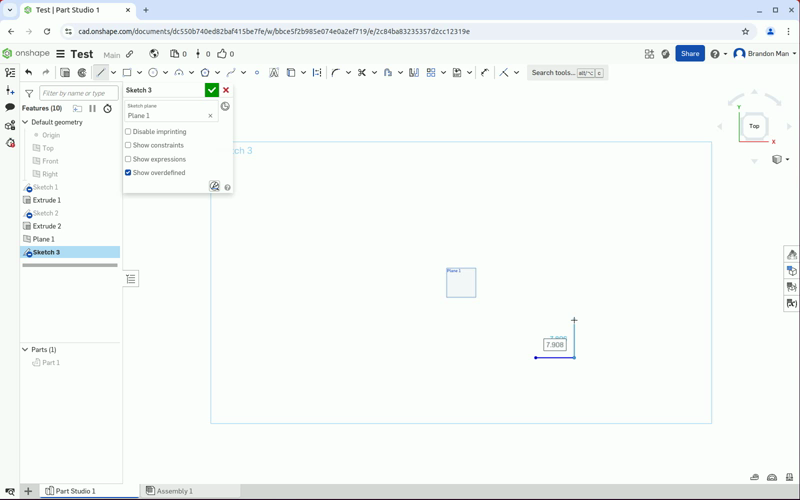
mouse_move(589, 319)
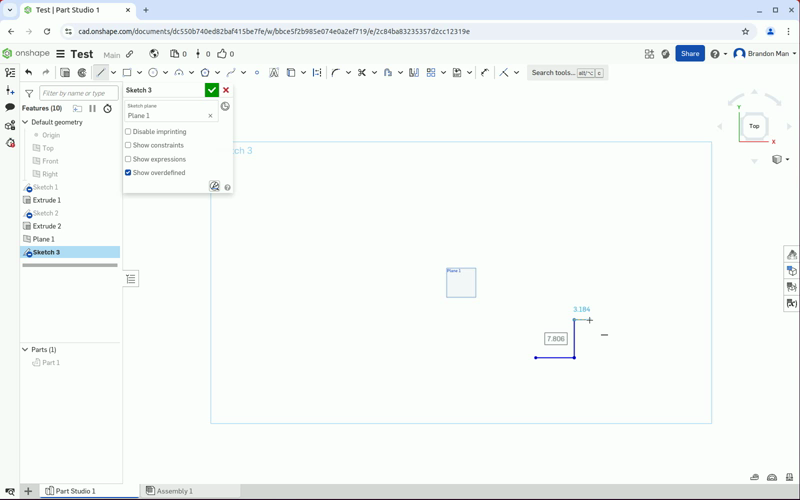
key_down(shift)
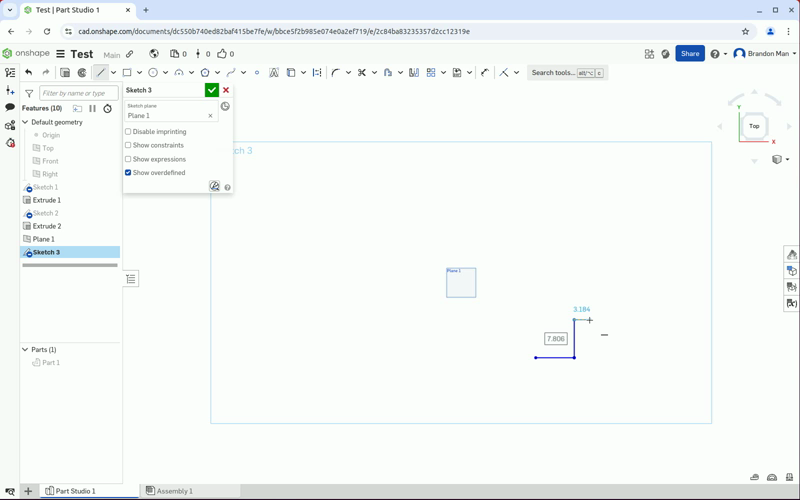
mouse_move(535, 357)
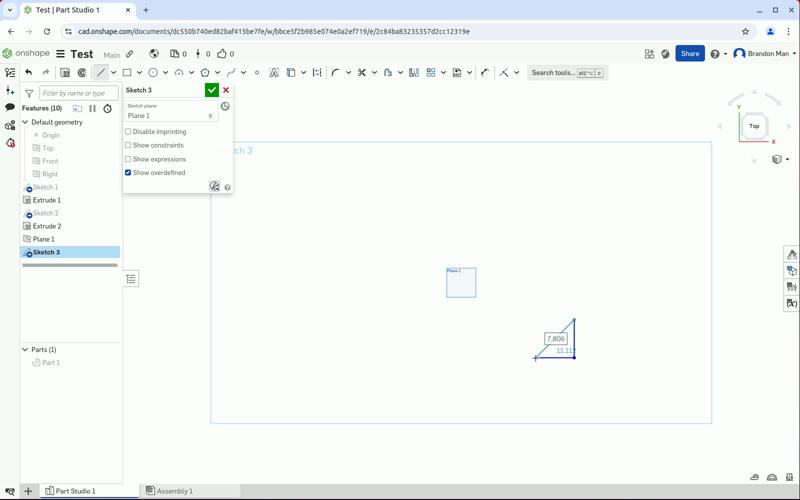
key_up(shift)
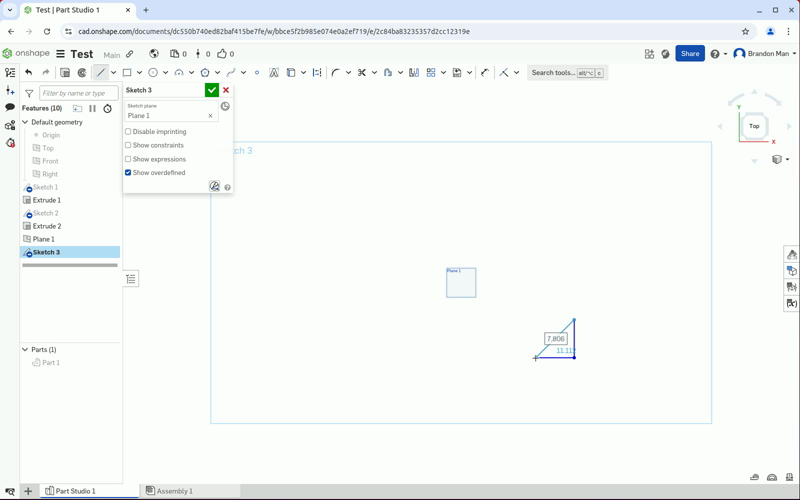
click(535, 357)
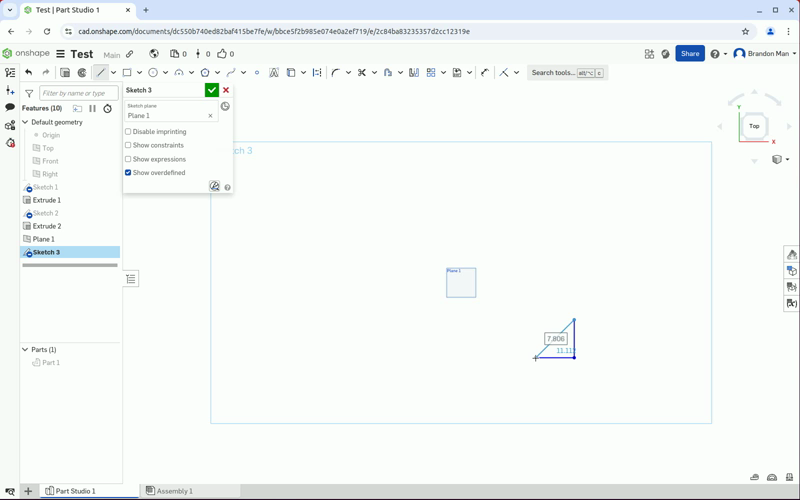
key(esc)
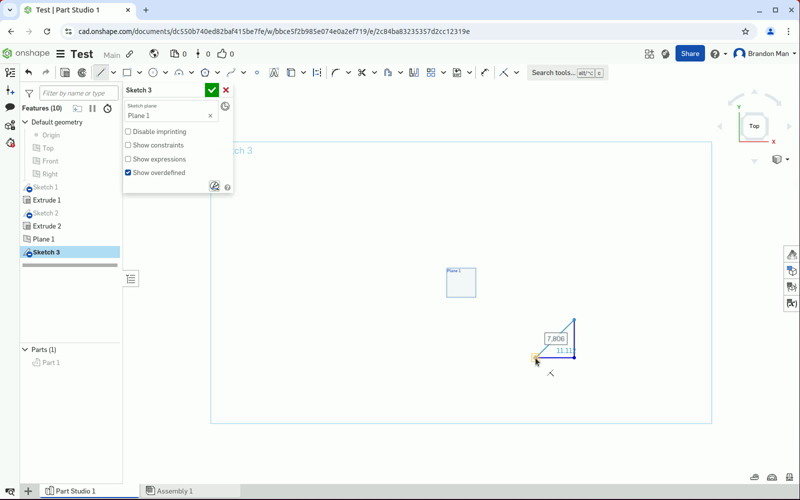
mouse_move(566, 355)
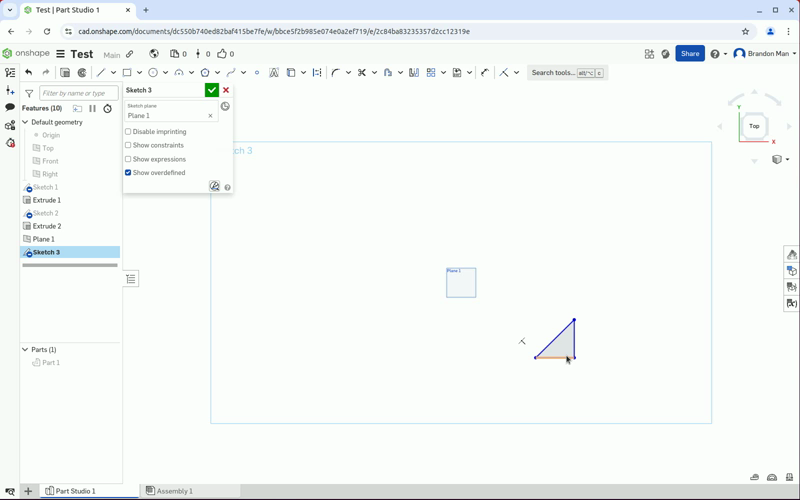
scroll(6)
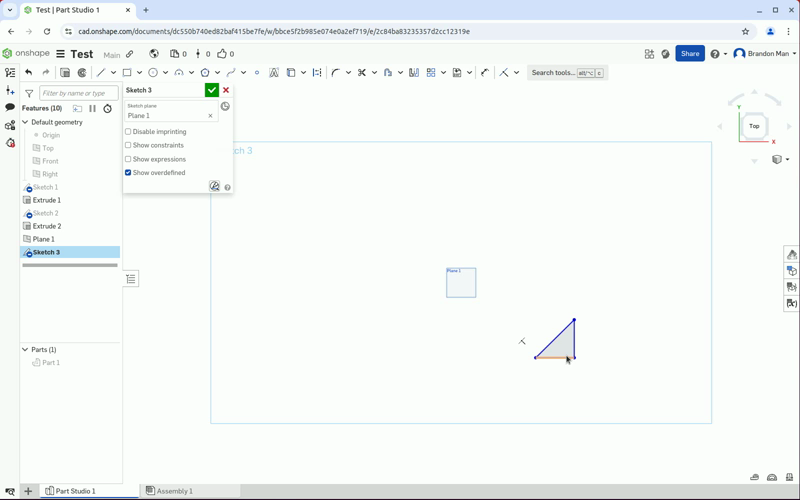
scroll(6)
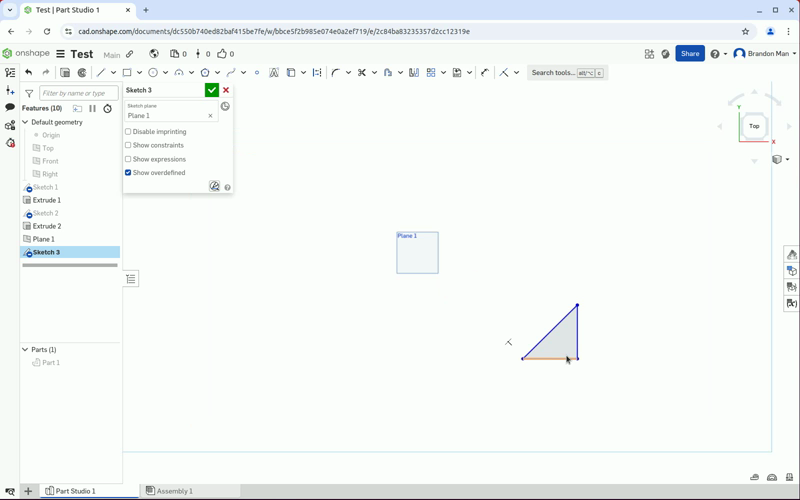
scroll(6)
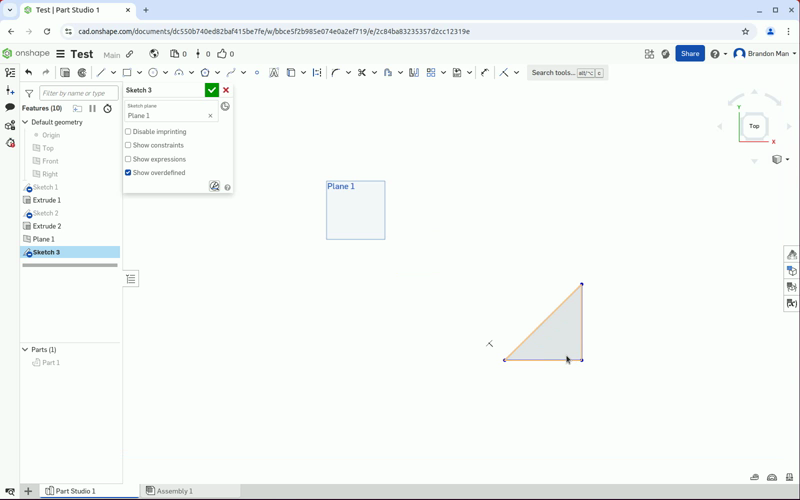
scroll(6)
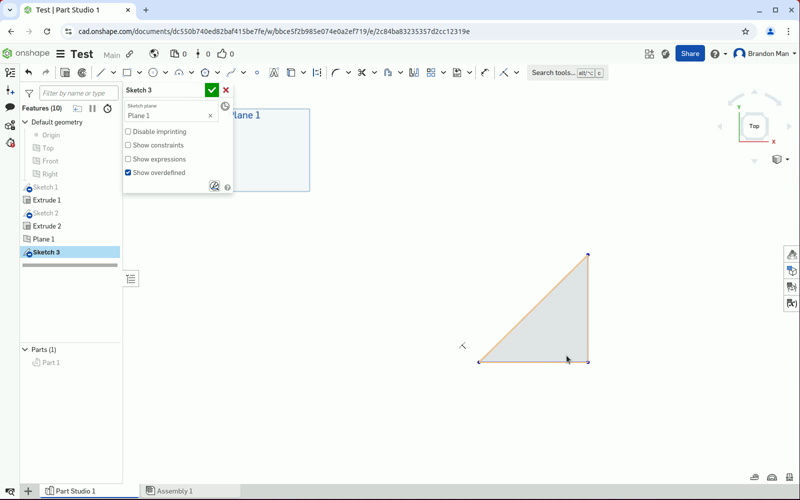
scroll(6)
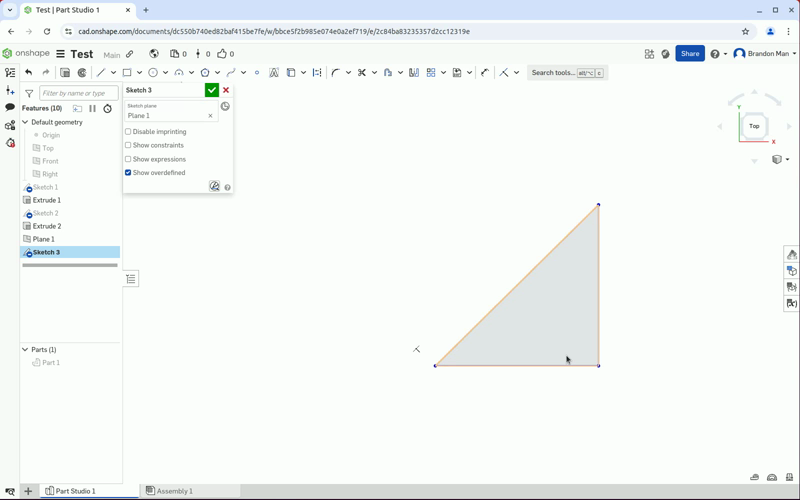
scroll(6)
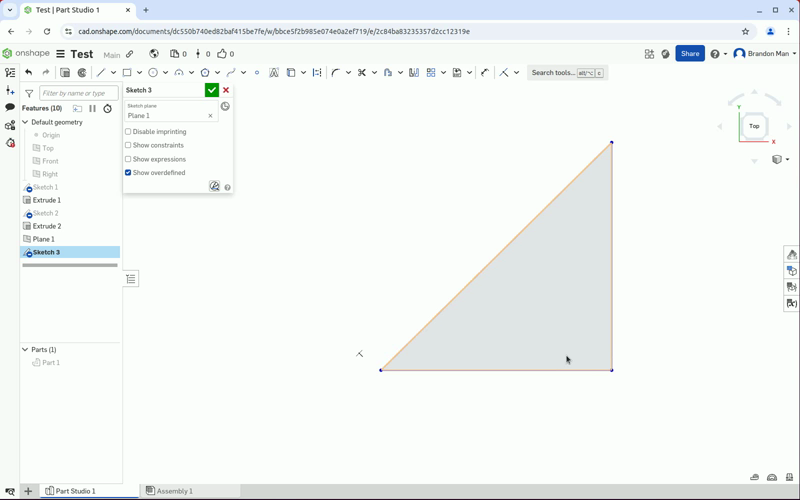
scroll(6)
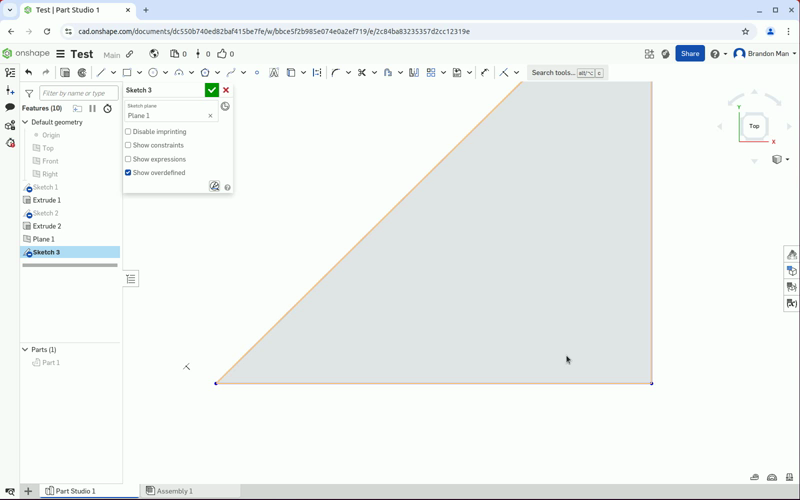
click(566, 355)
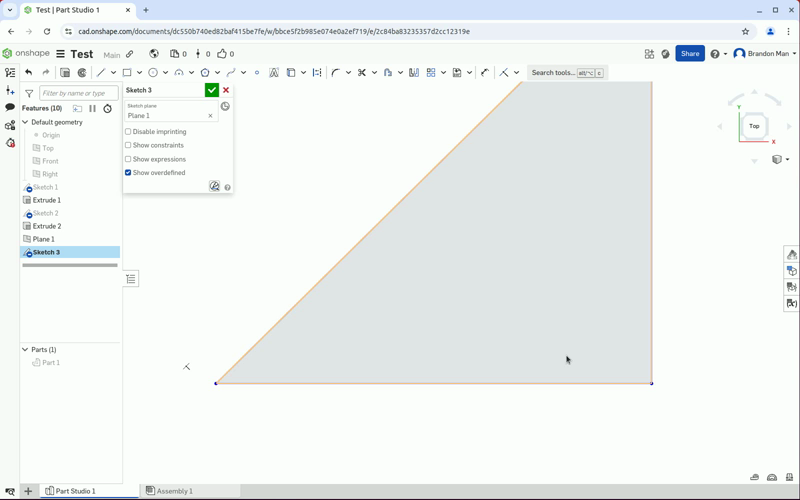
scroll(-6)
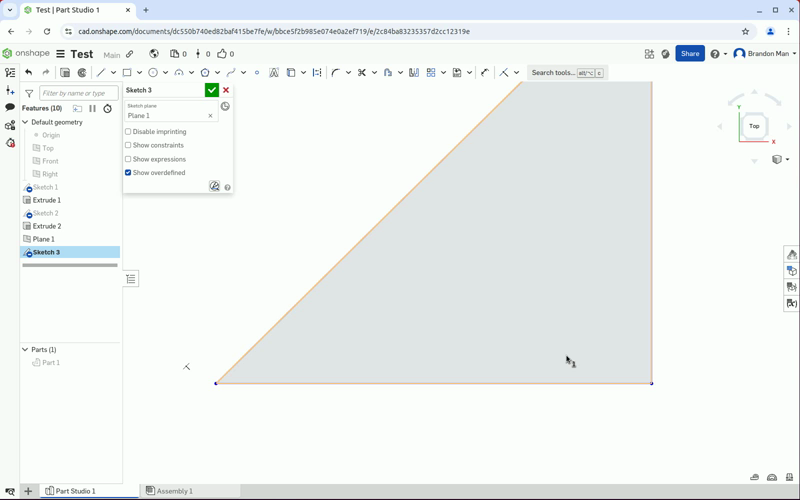
scroll(-6)
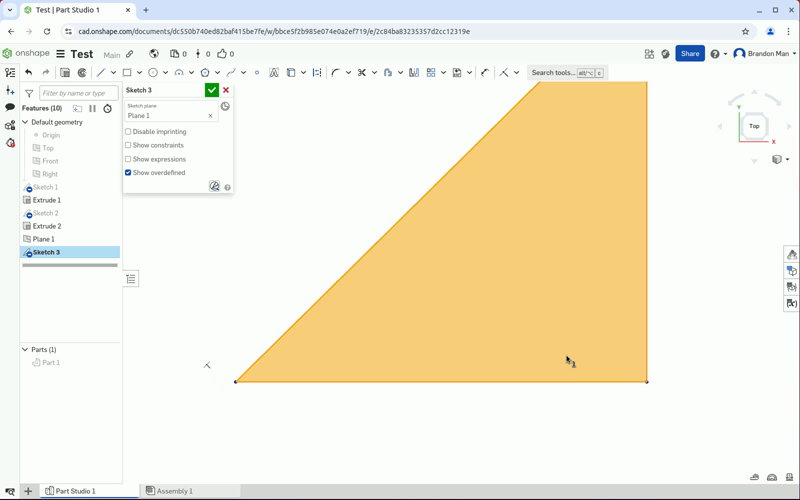
scroll(-6)
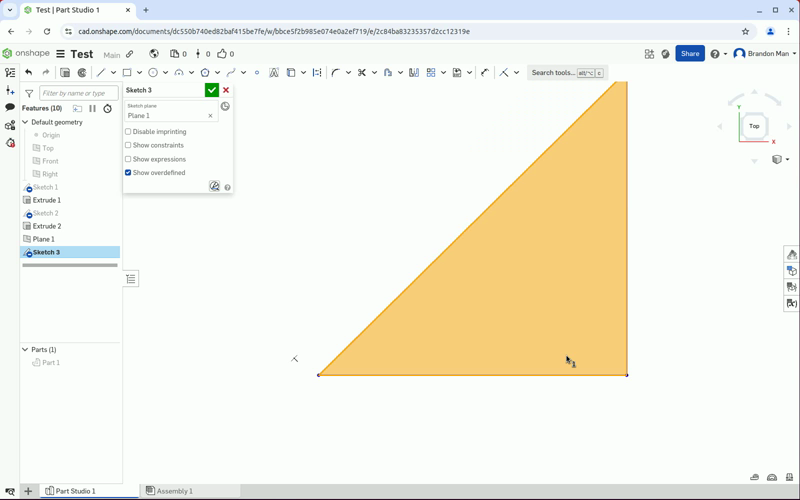
scroll(-6)
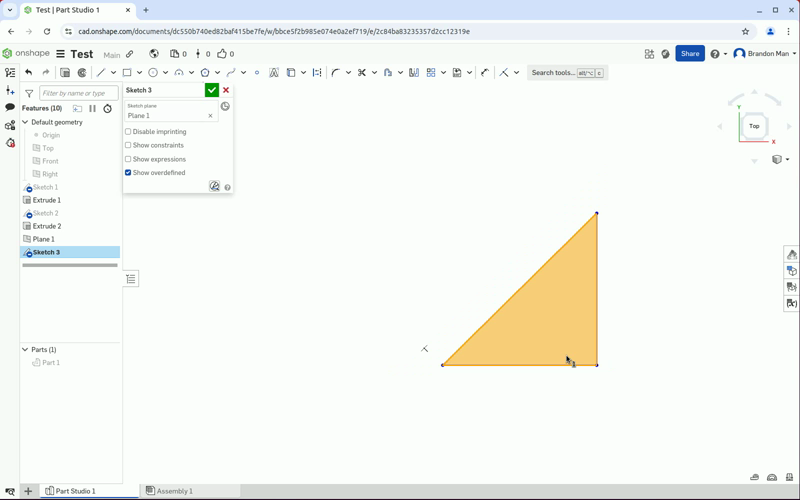
scroll(-6)
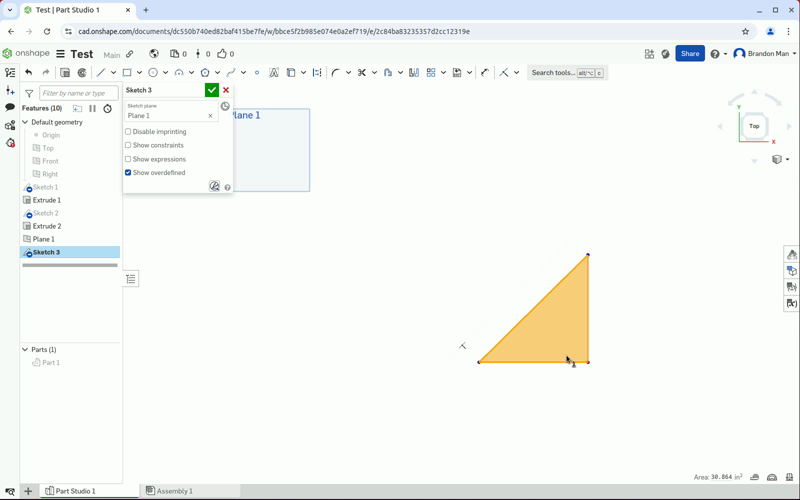
scroll(-6)
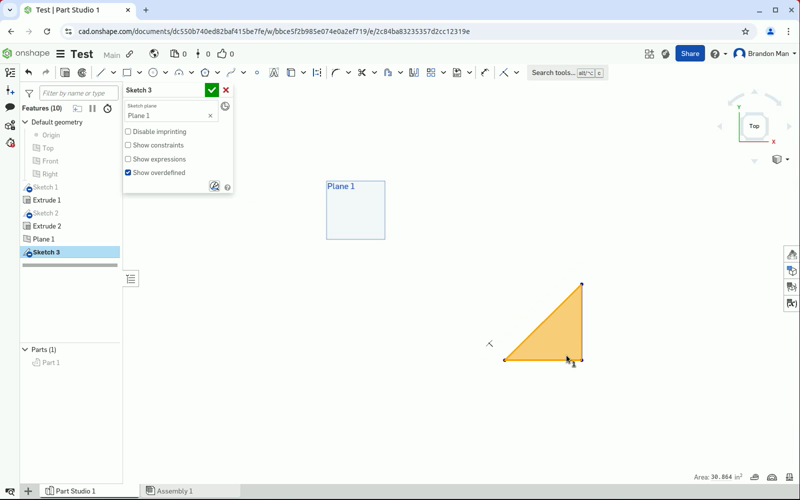
scroll(-6)
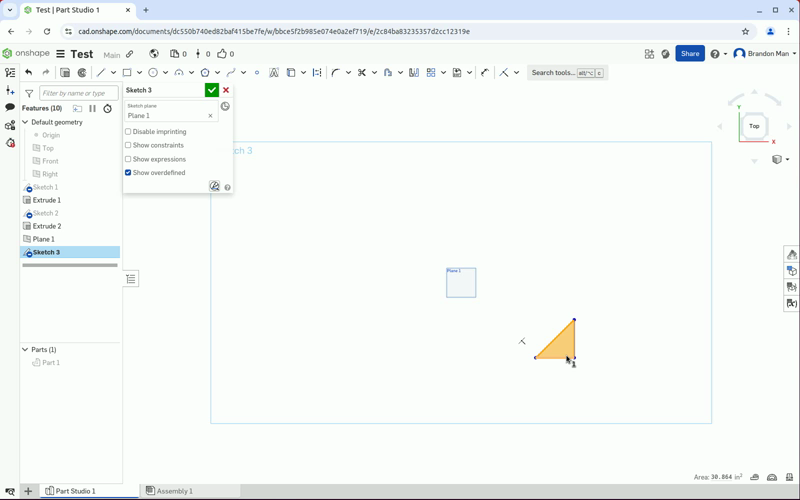
mouse_move(73, 352)
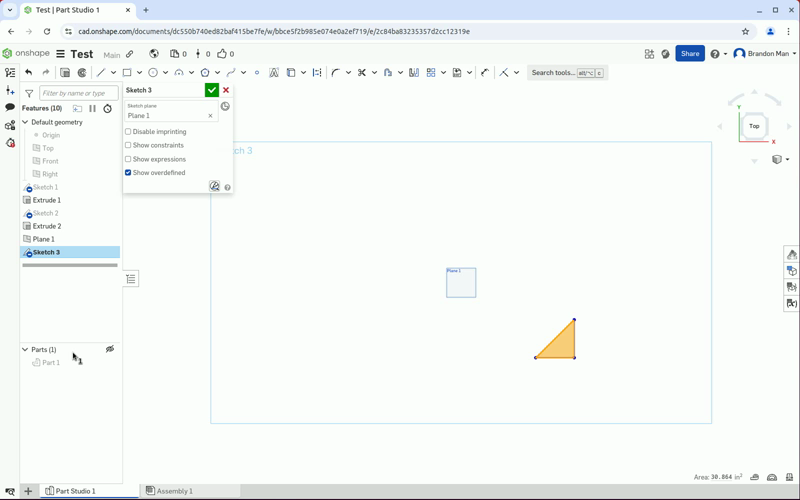
key(shift+y)
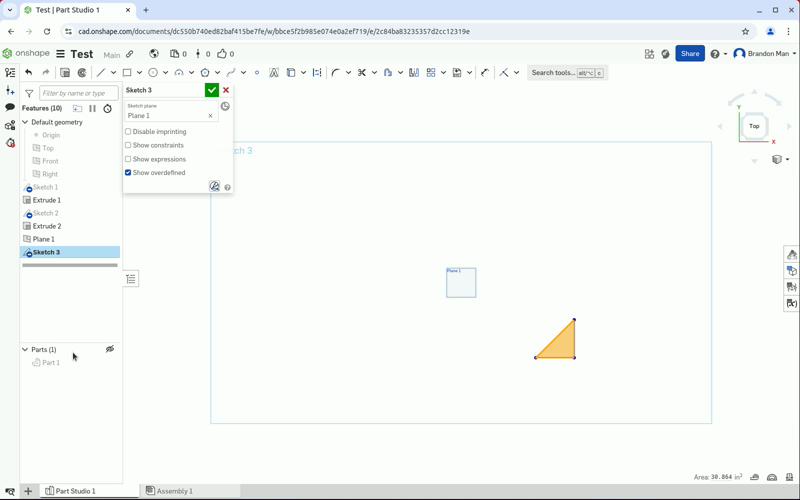
key(shift+e)
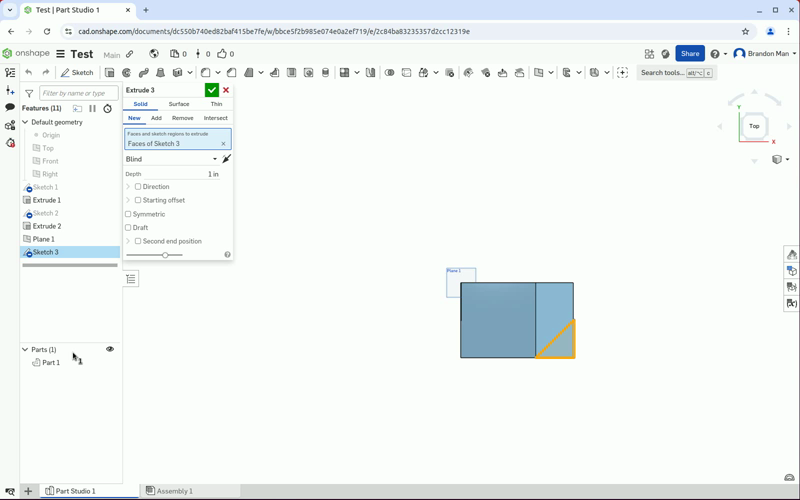
mouse_move(143, 106)
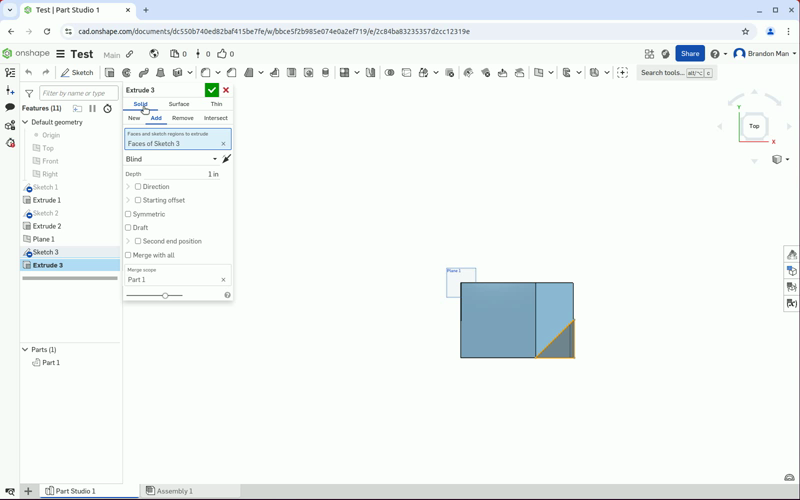
click(143, 106)
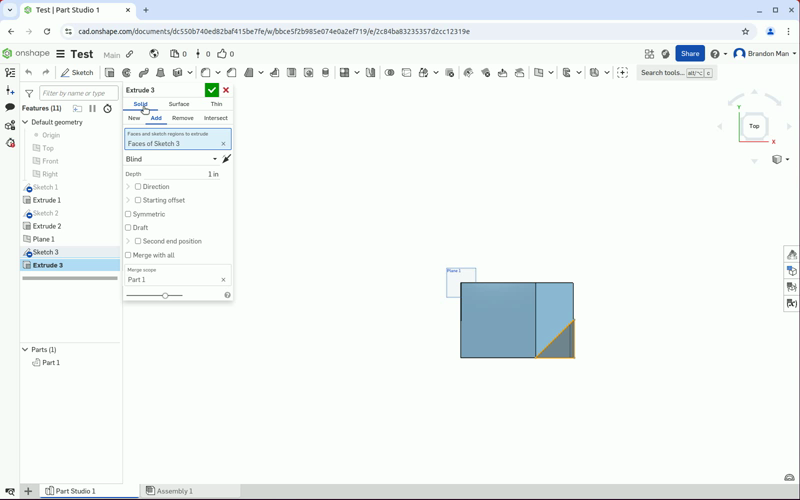
mouse_move(186, 120)
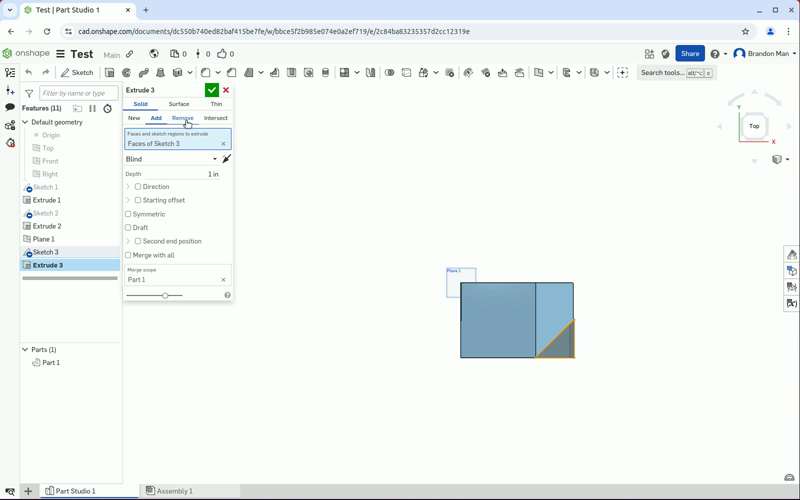
click(186, 120)
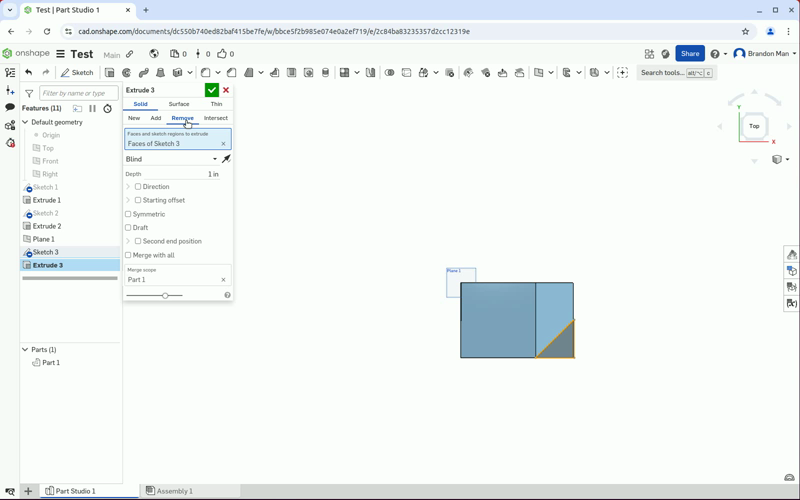
key(tab, 4)
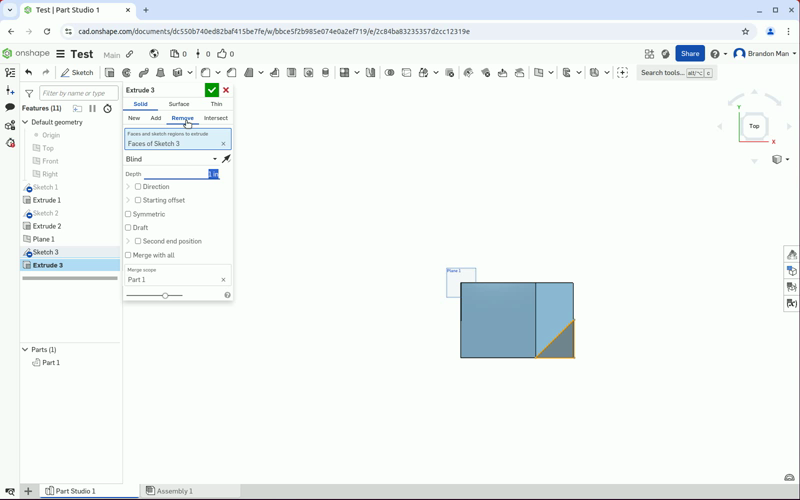
text(7.703)
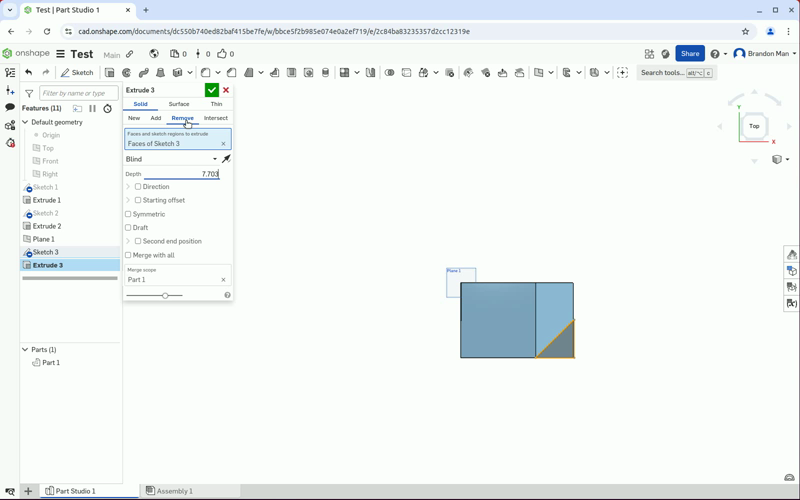
key(tab, 6)
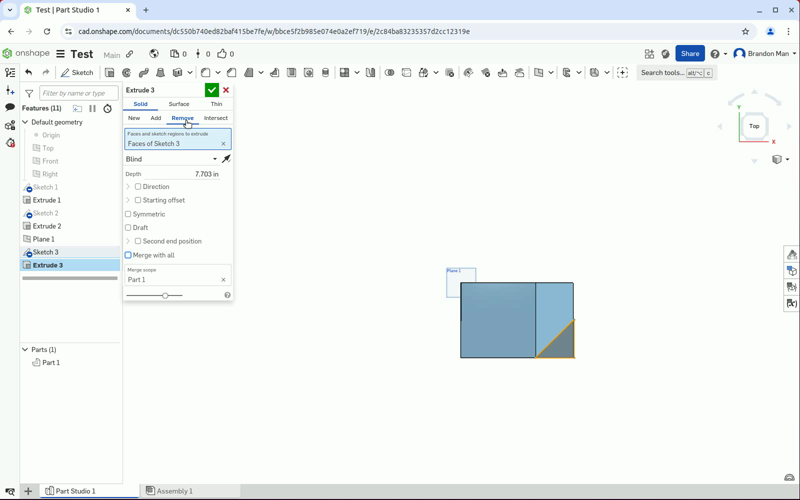
key(space)
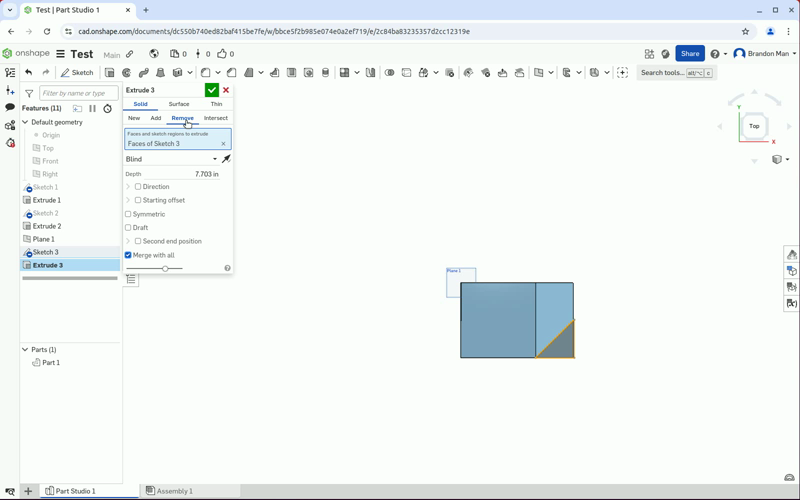
key(enter)
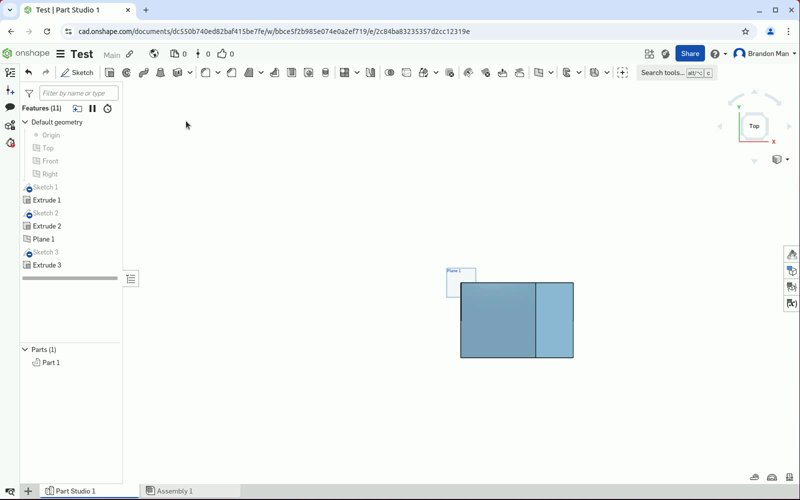
key(shift+h)
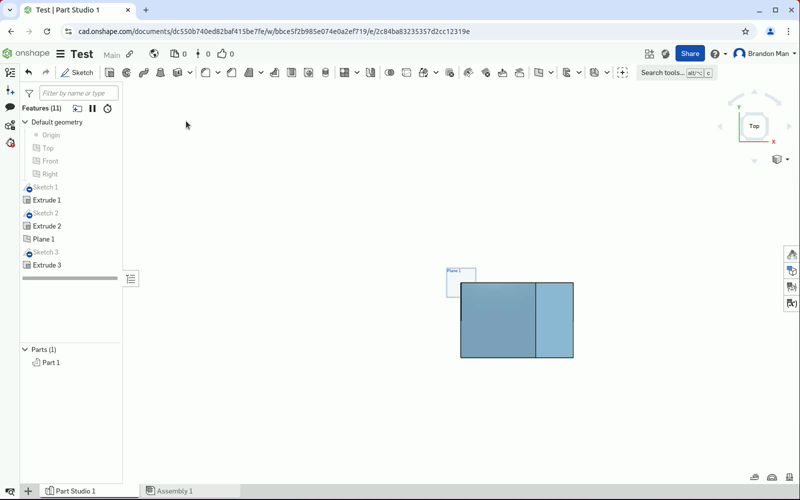
key(shift+h)
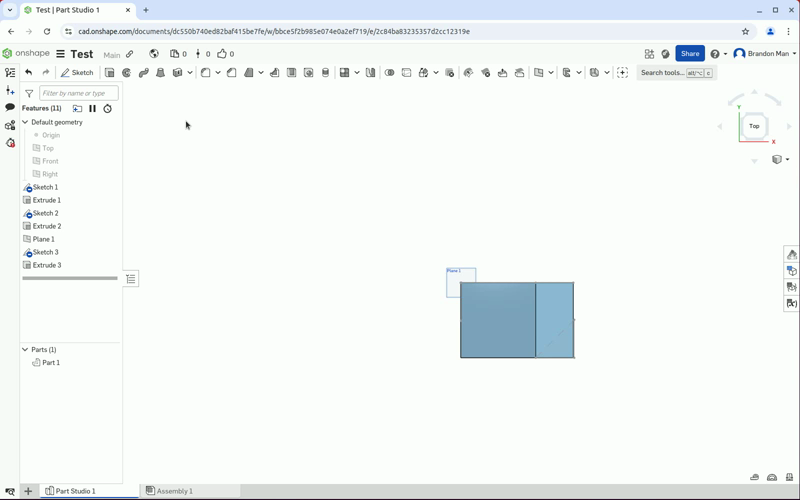
key(shift+7)
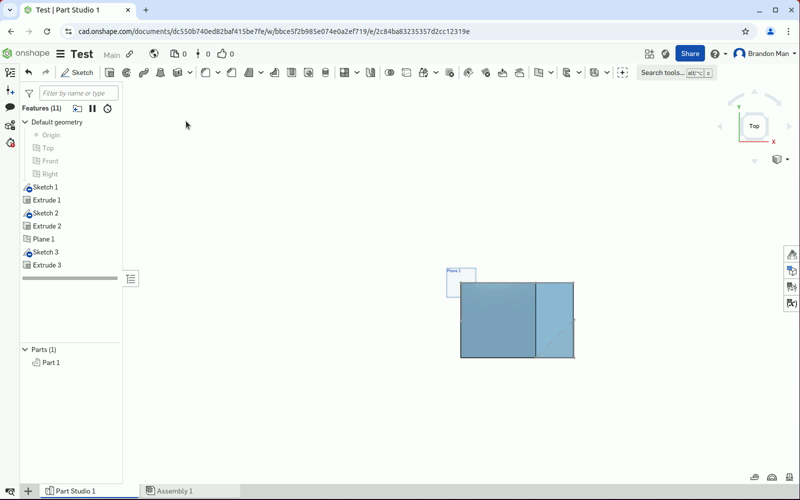
key(up, 3)
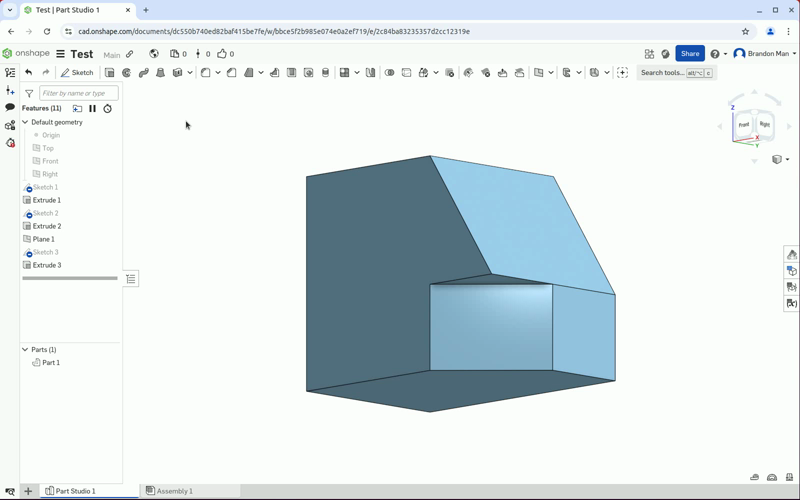
key(left, 3)
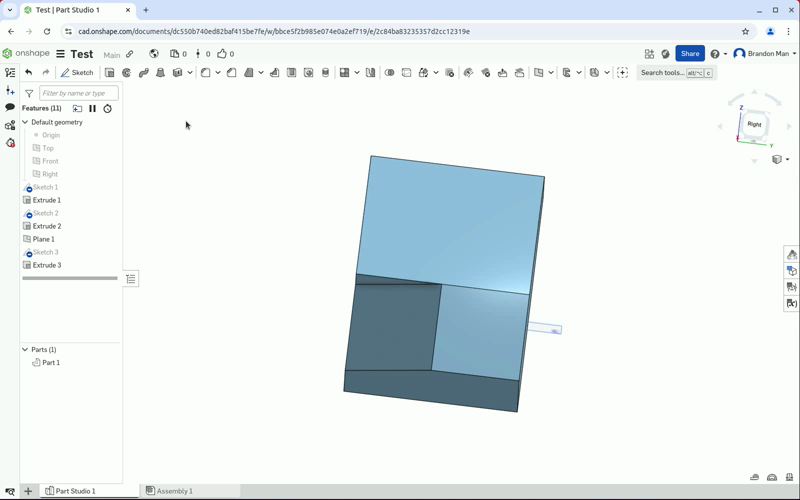
key(right, 3)
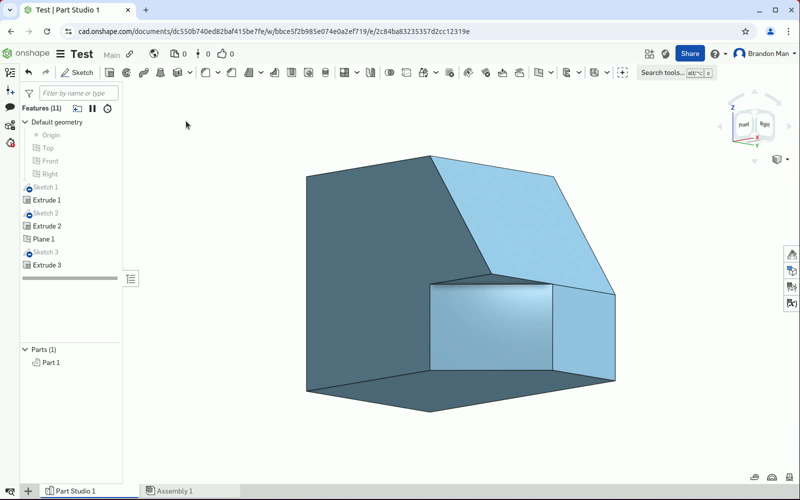
key(down, 3)
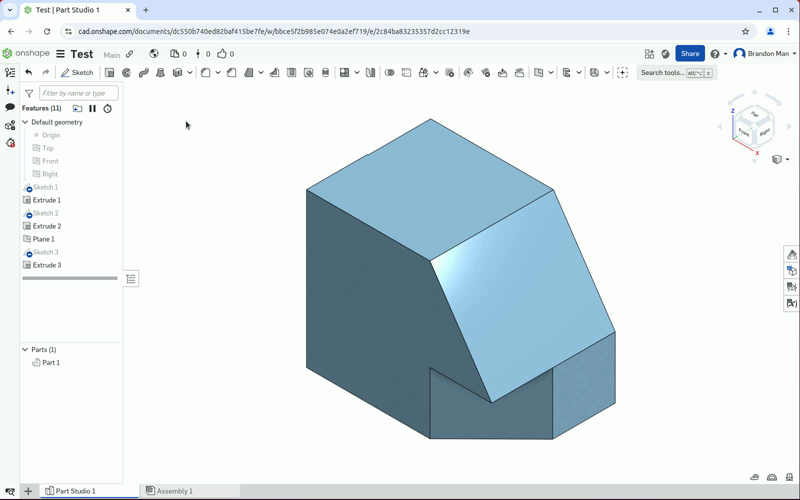
mouse_move(73, 189)
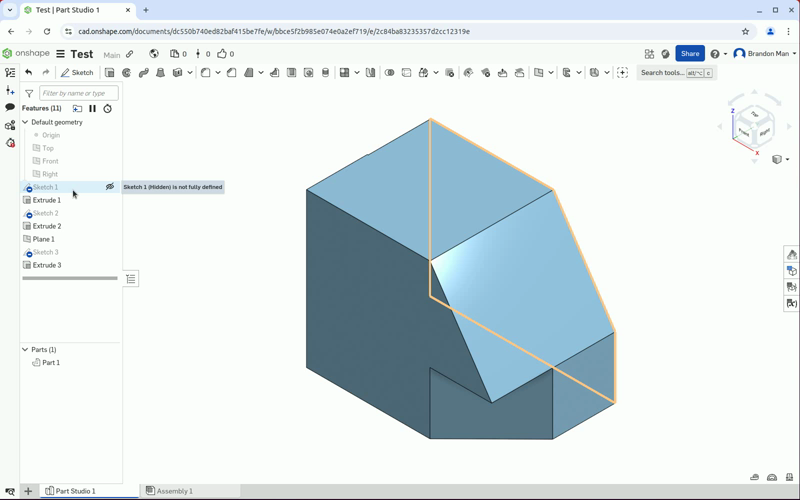
click(73, 189)